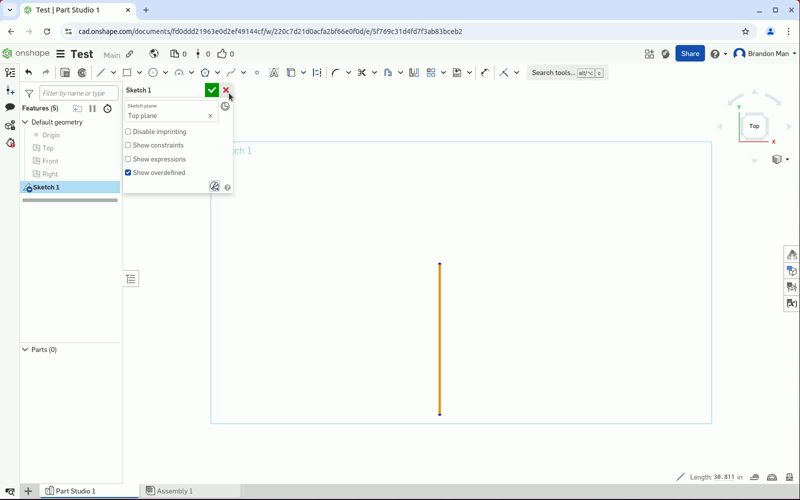
key(shift+h)
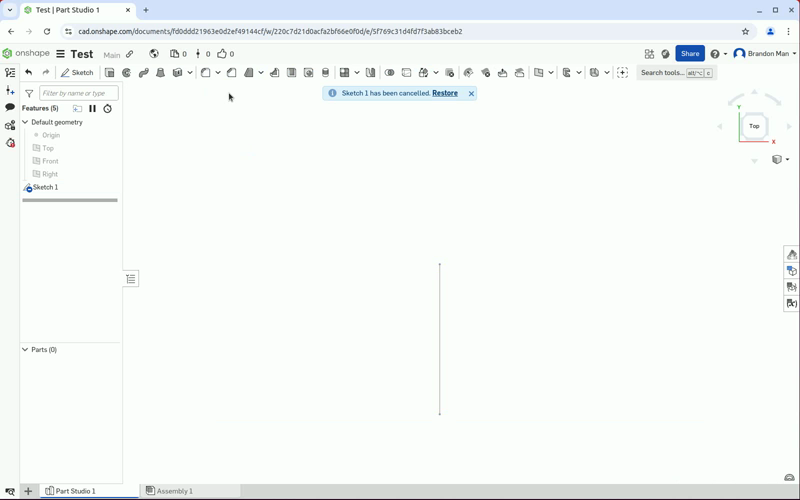
key(shift+s)
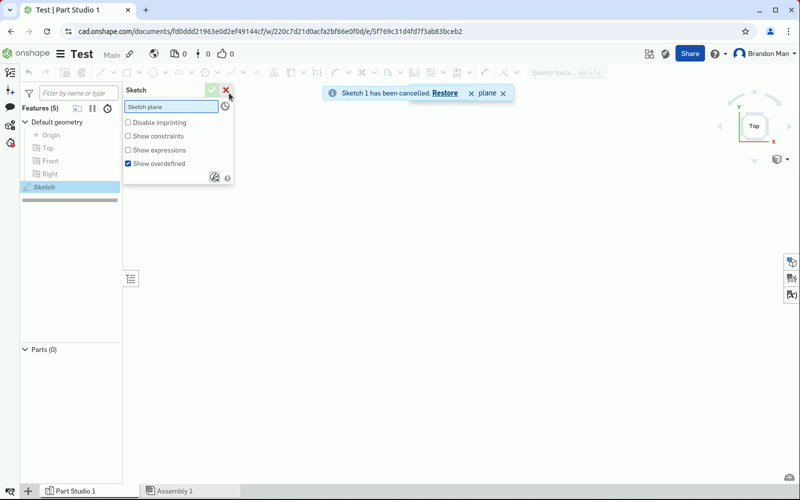
mouse_move(73, 150)
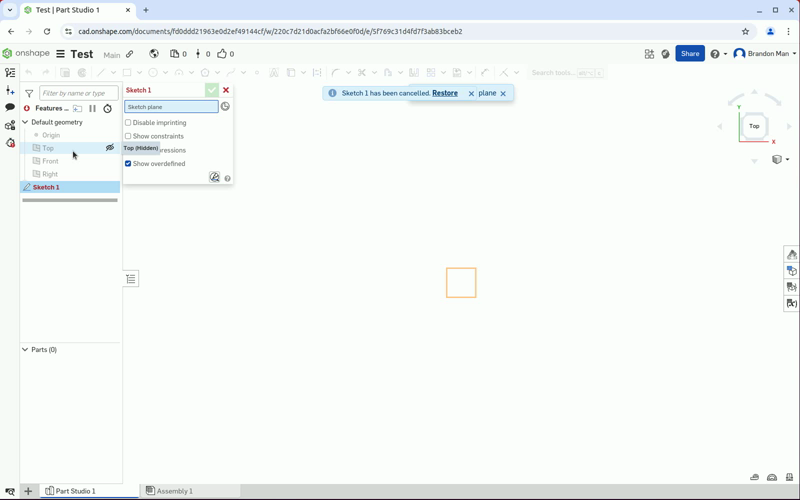
click(73, 150)
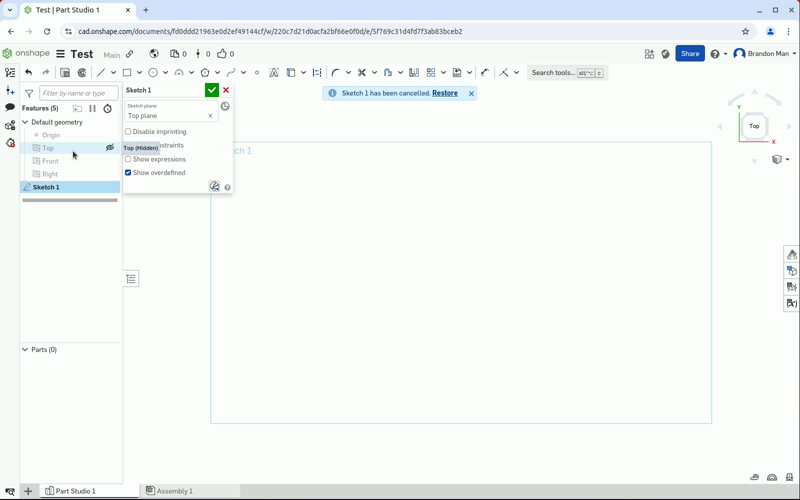
mouse_move(73, 352)
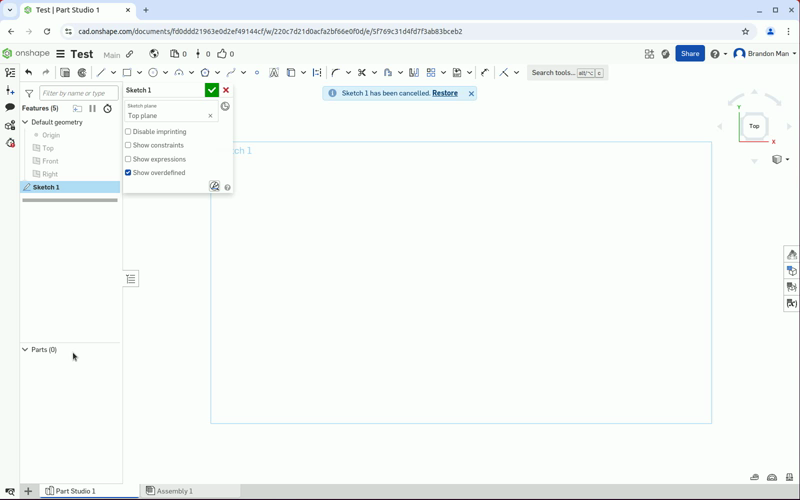
key(y)
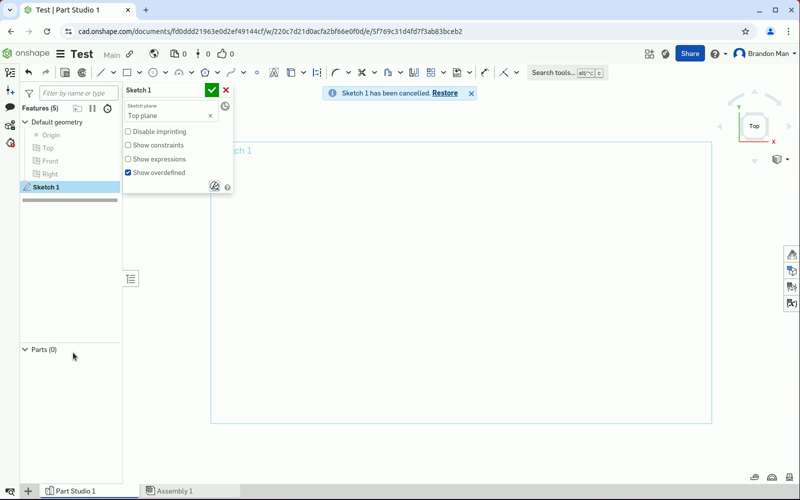
key(l)
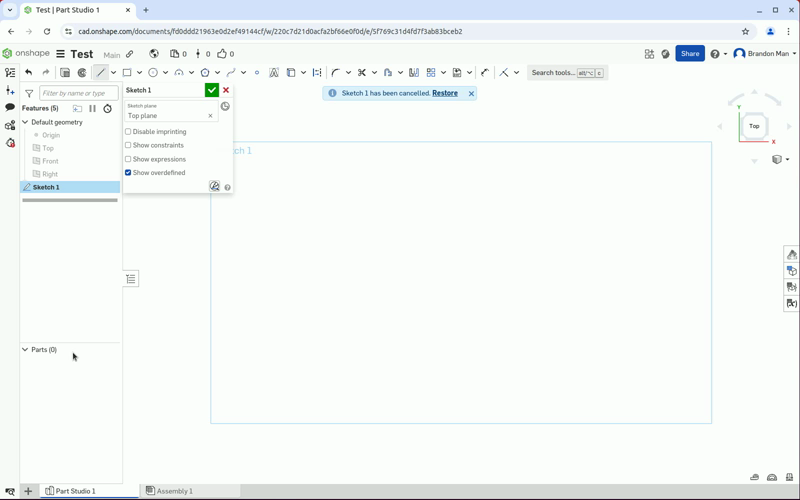
key_down(shift)
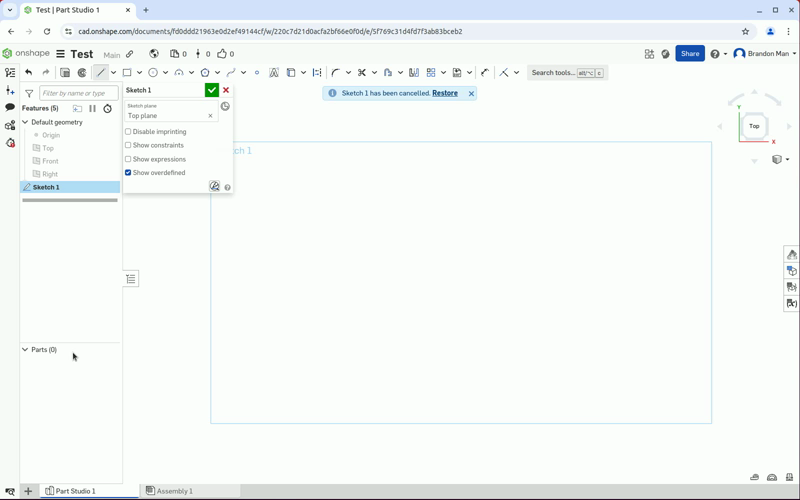
mouse_move(348, 351)
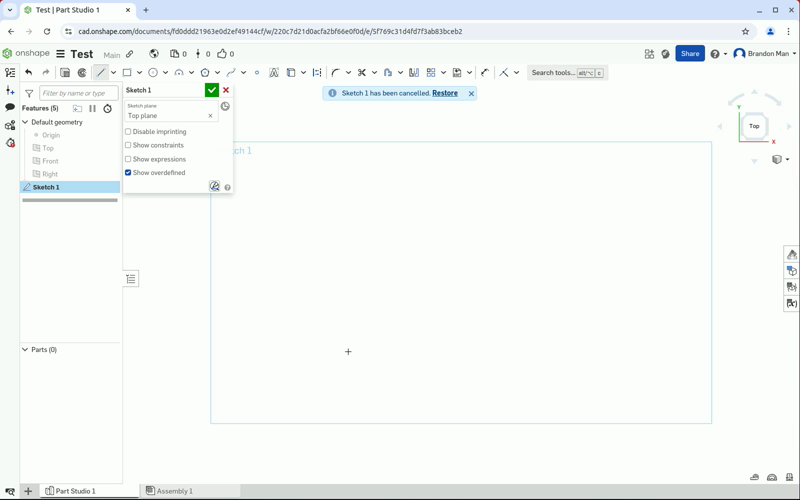
click(348, 351)
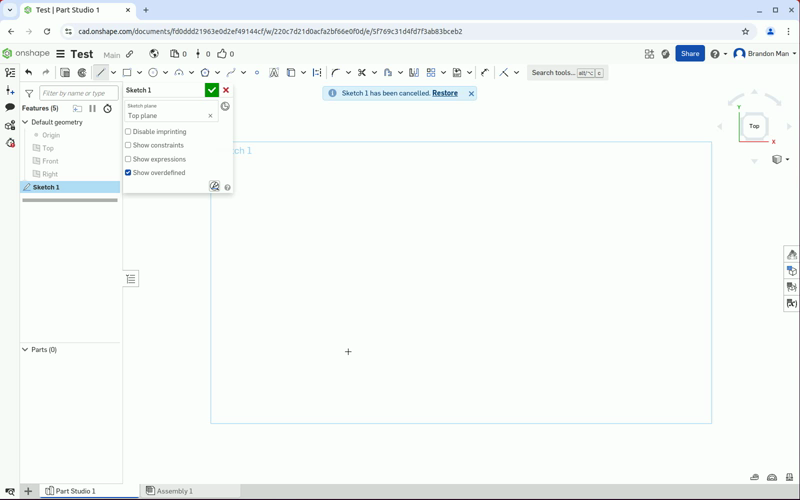
key_up(shift)
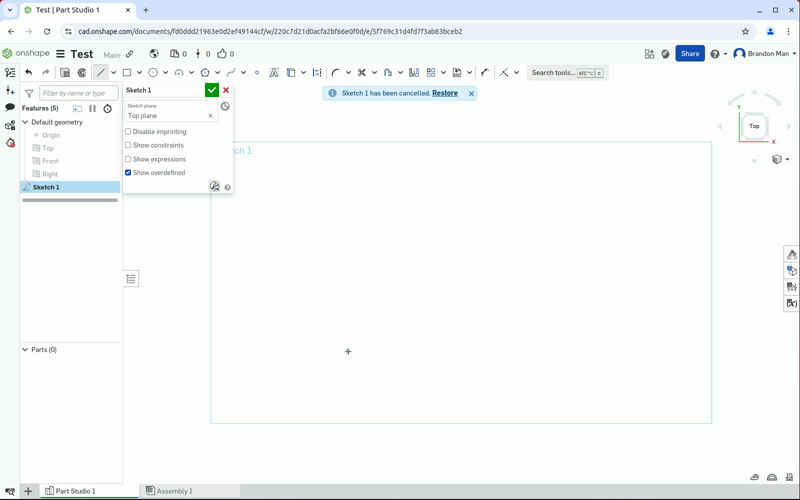
key_down(shift)
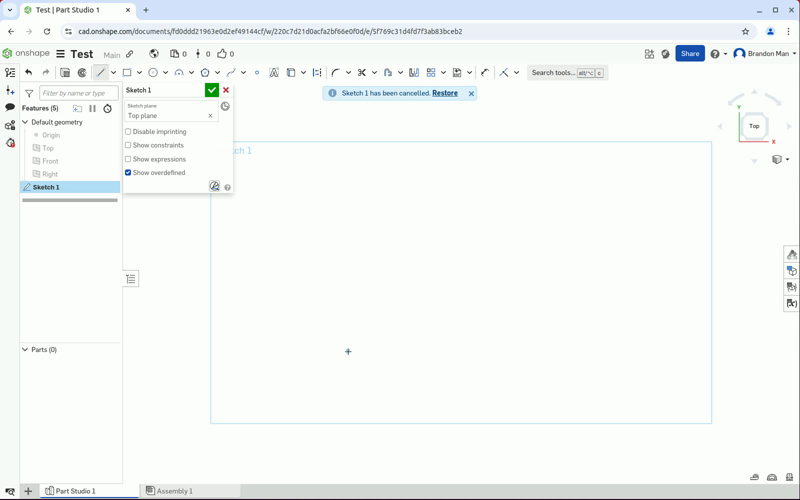
mouse_move(437, 351)
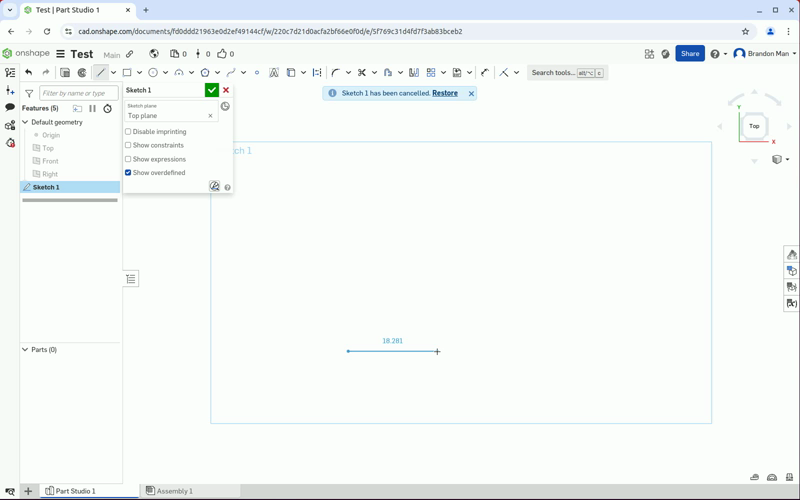
click(437, 351)
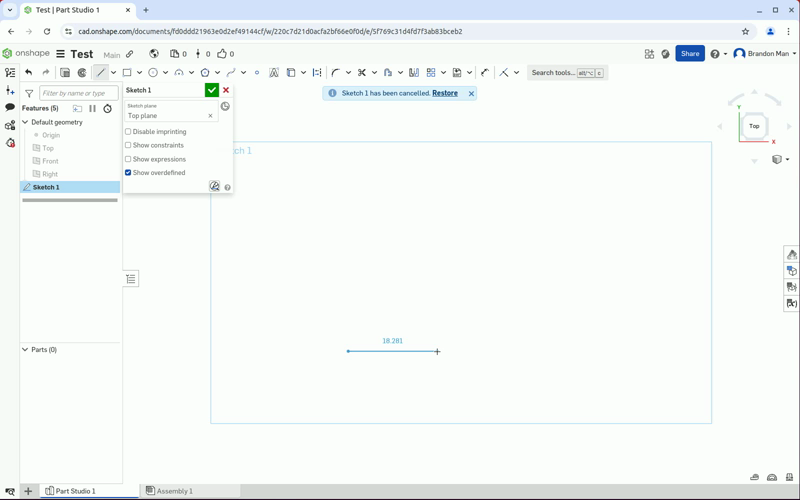
key_up(shift)
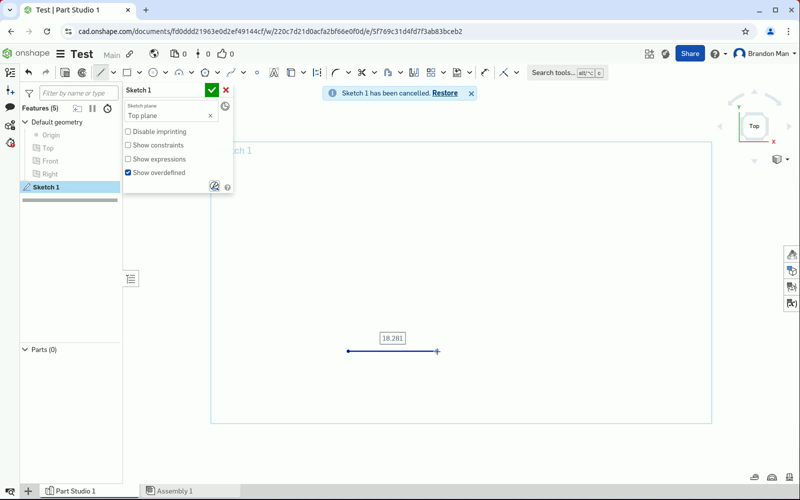
key_down(shift)
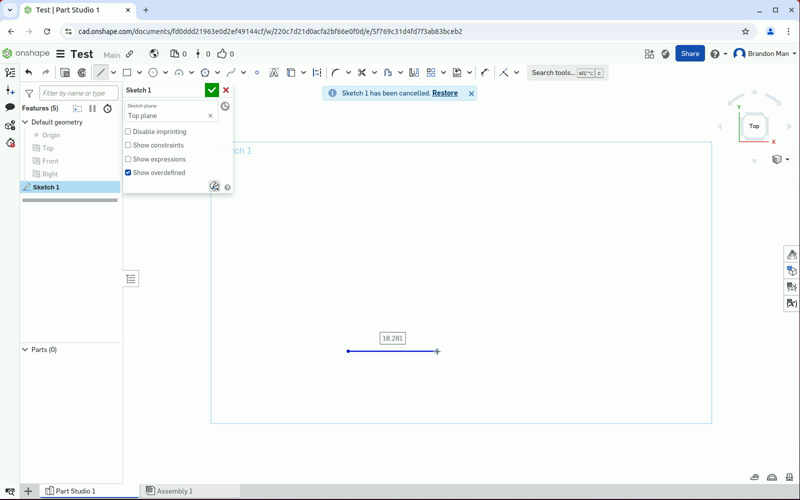
mouse_move(467, 351)
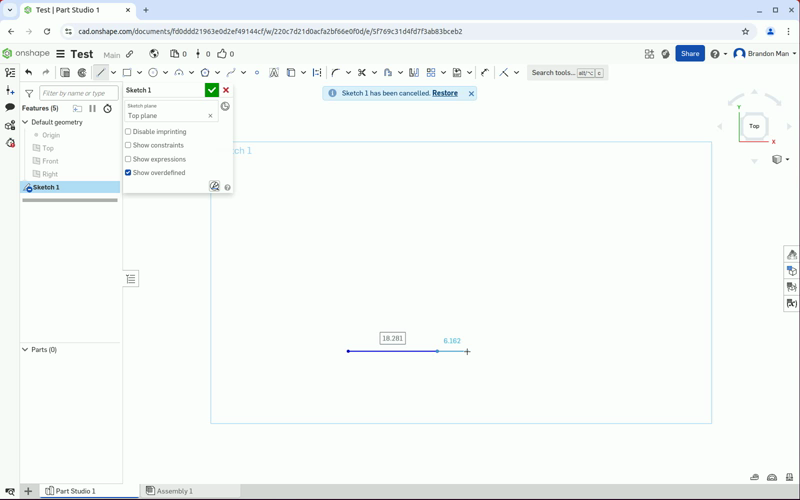
mouse_move(437, 305)
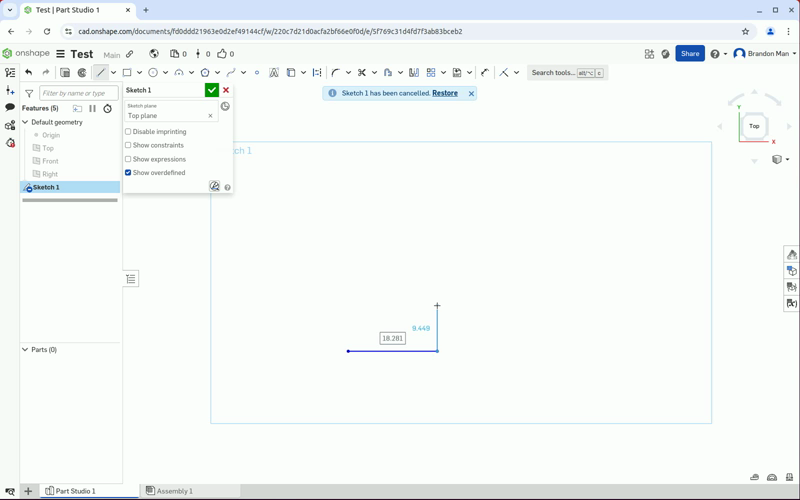
click(437, 305)
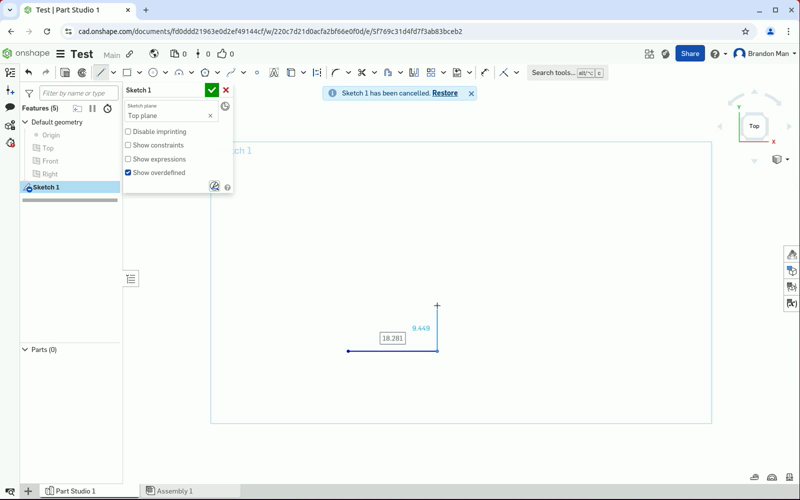
key_up(shift)
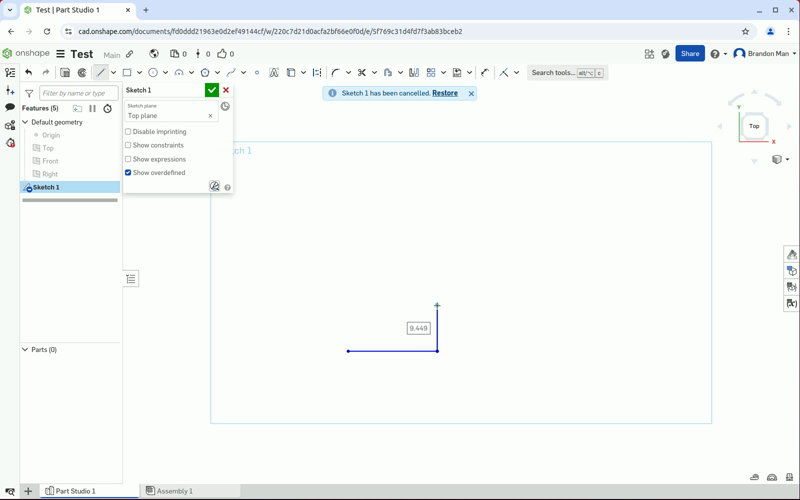
key_down(shift)
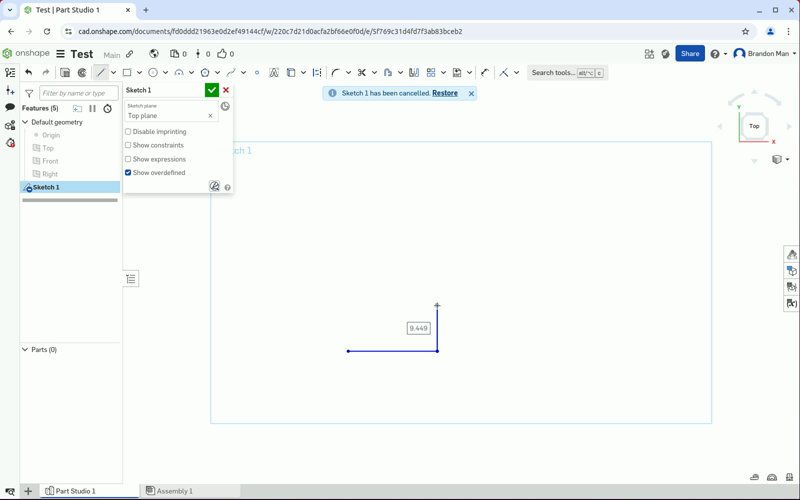
mouse_move(437, 216)
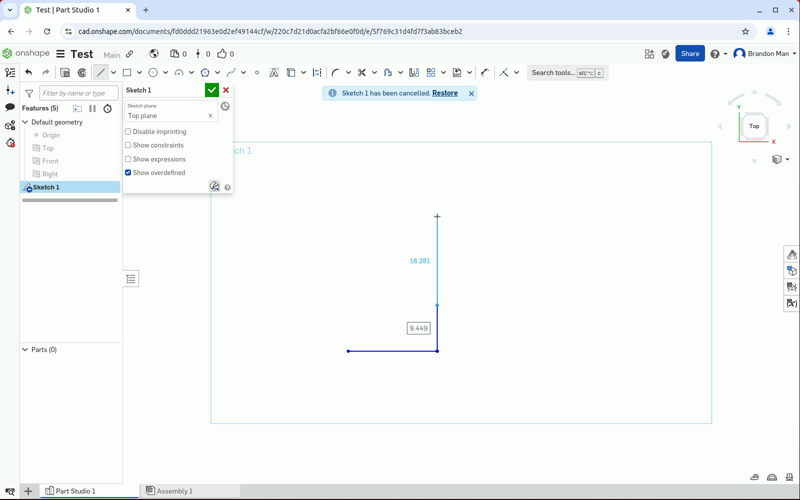
click(437, 216)
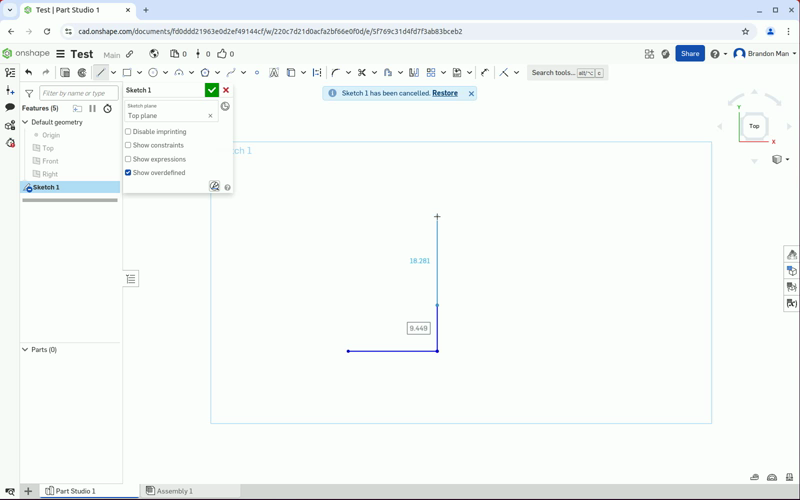
key_up(shift)
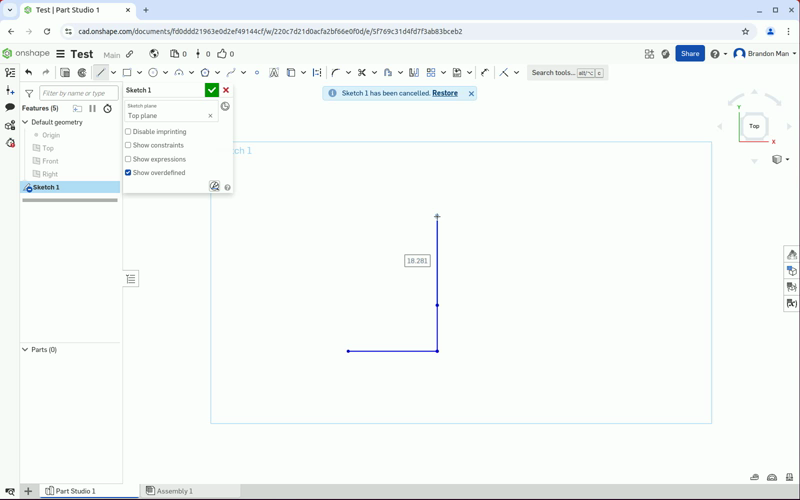
key_down(shift)
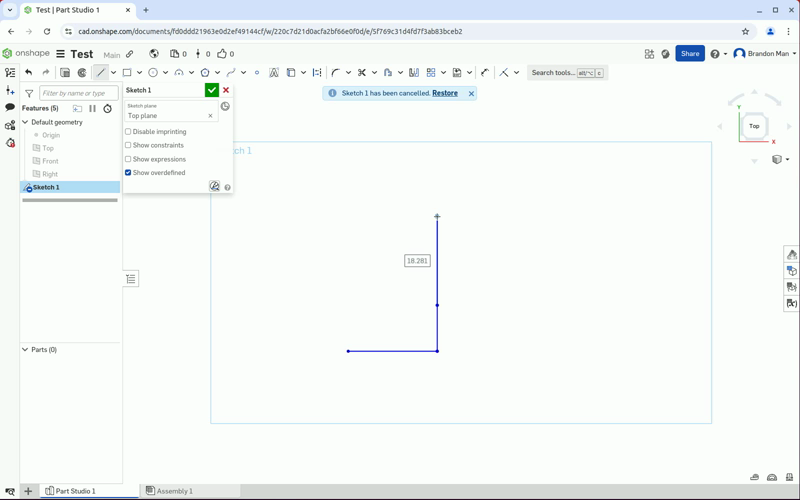
mouse_move(348, 216)
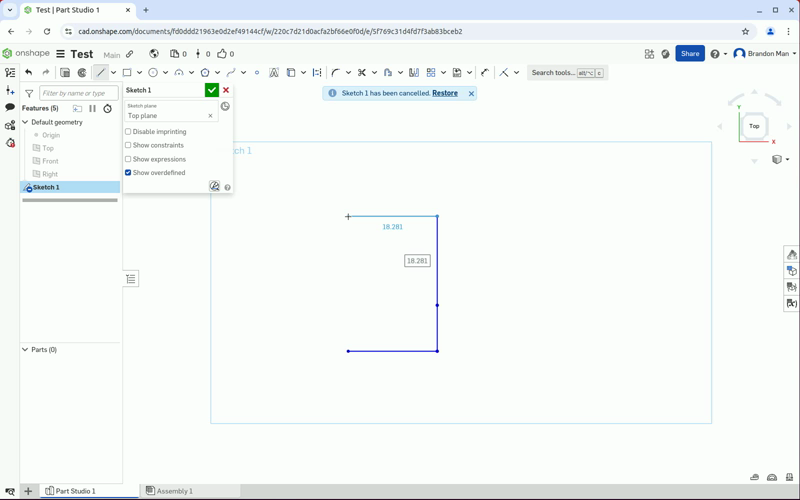
click(348, 216)
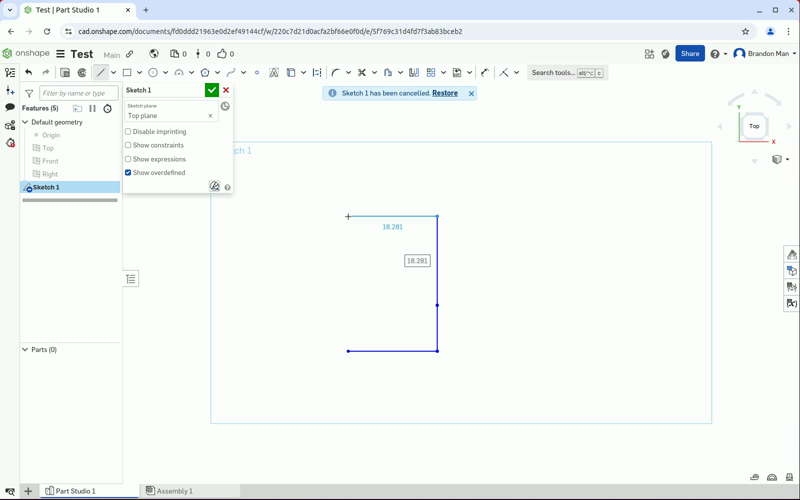
key_up(shift)
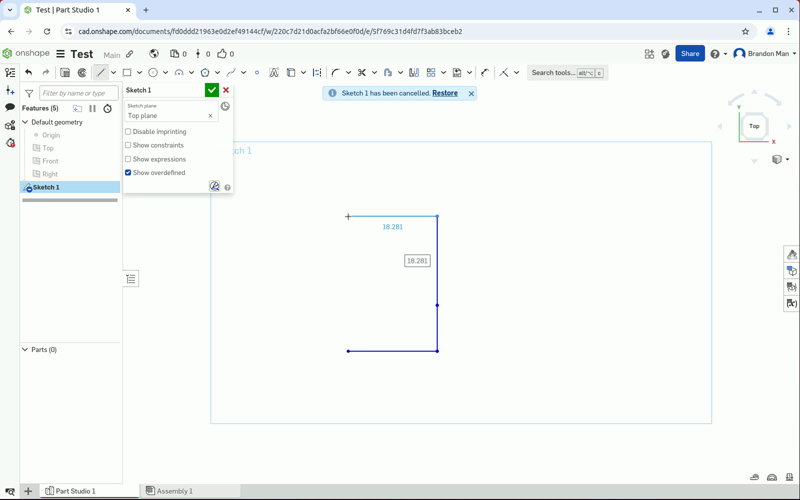
key_down(shift)
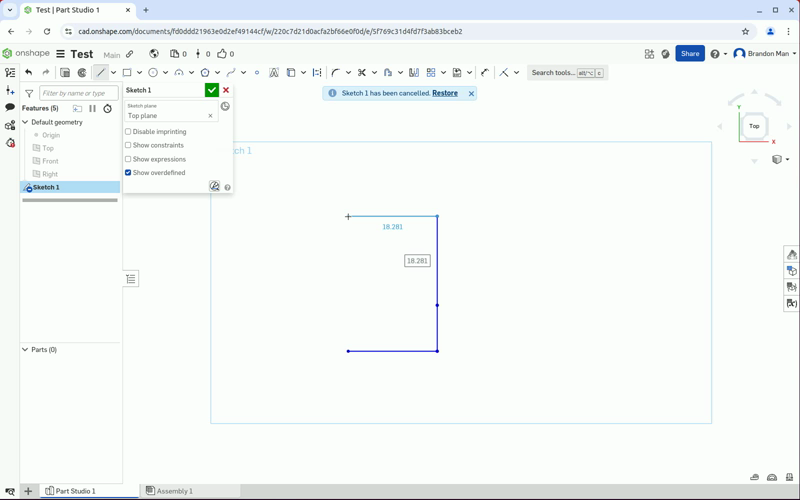
mouse_move(348, 351)
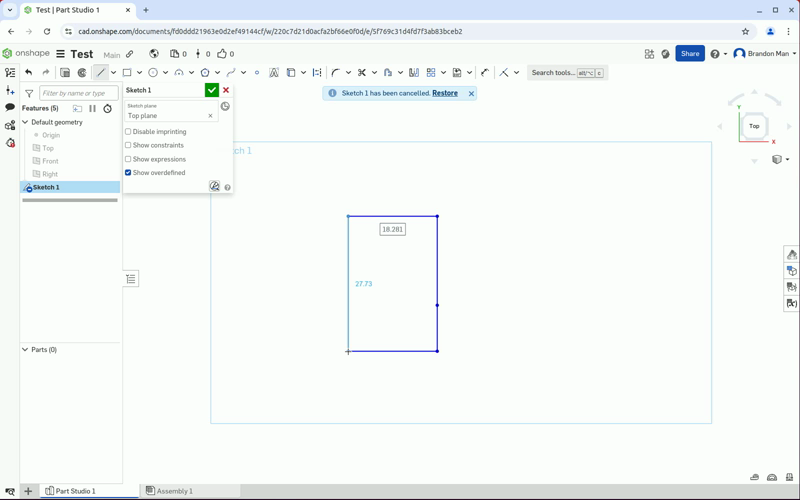
key_up(shift)
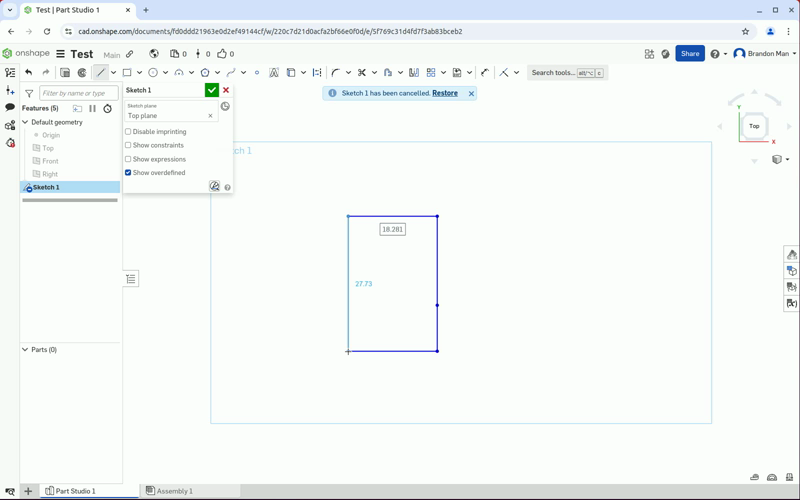
click(348, 351)
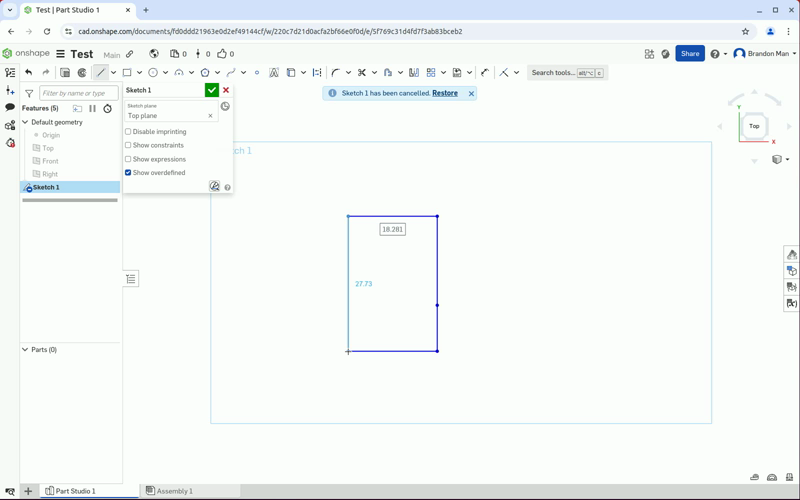
key(esc)
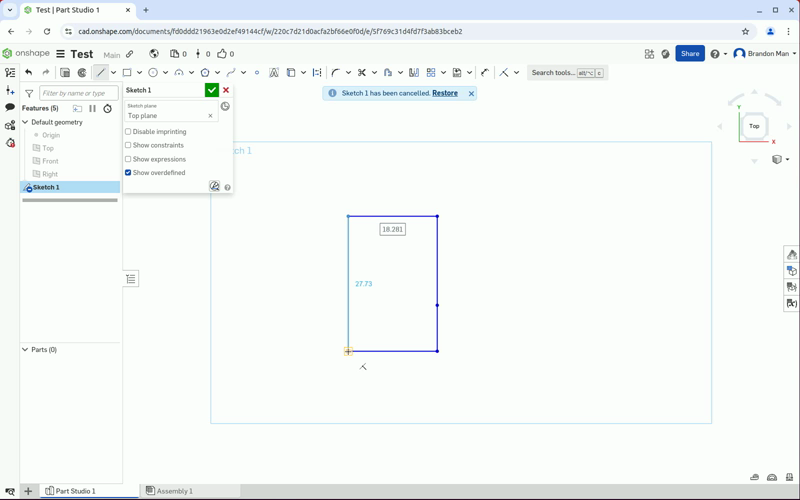
mouse_move(420, 267)
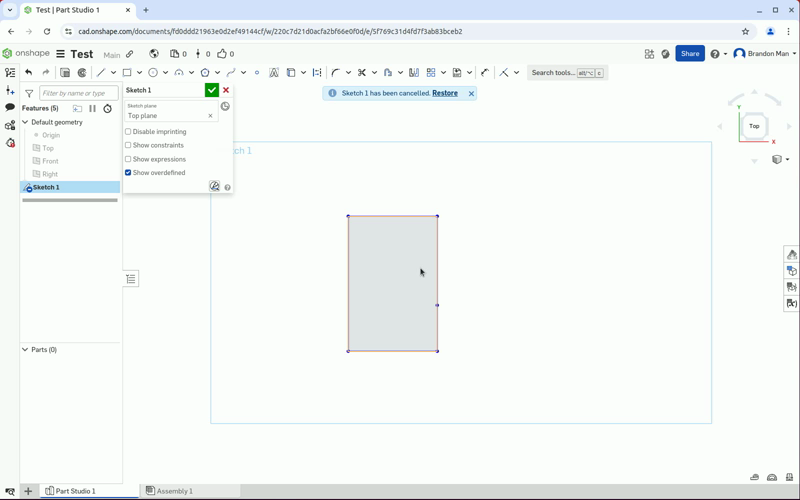
click(420, 267)
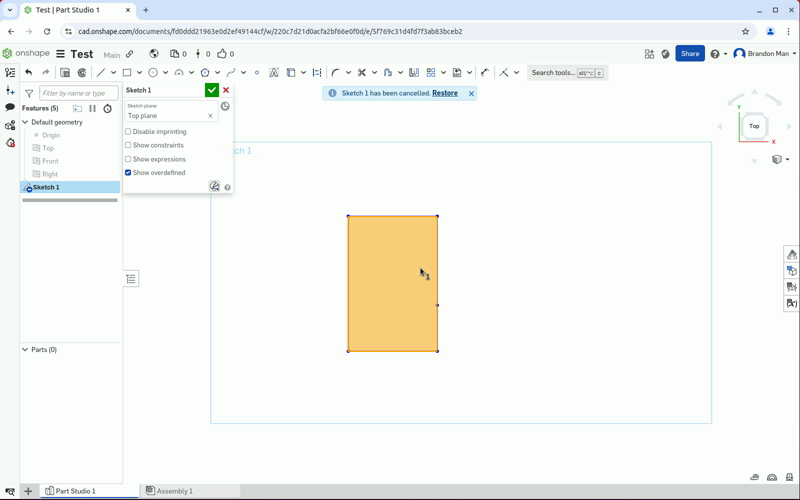
mouse_move(73, 352)
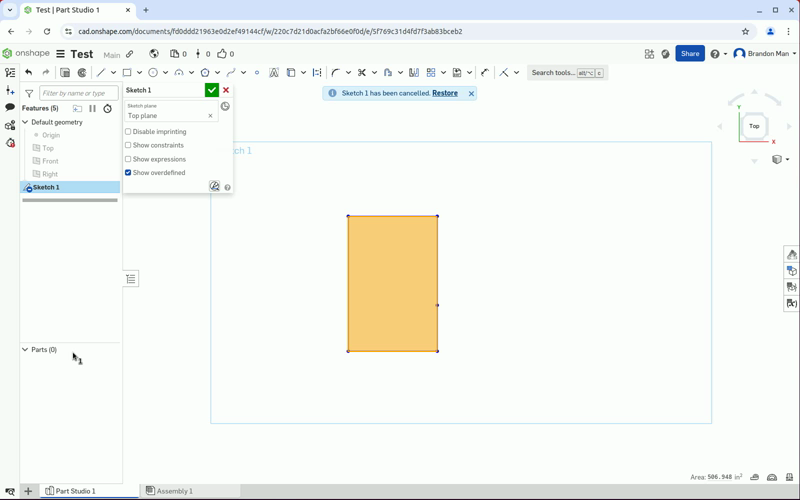
key(shift+y)
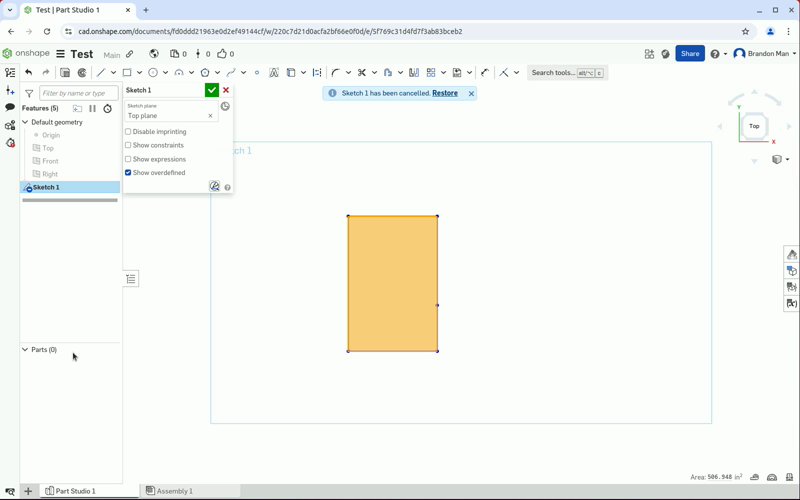
key(shift+e)
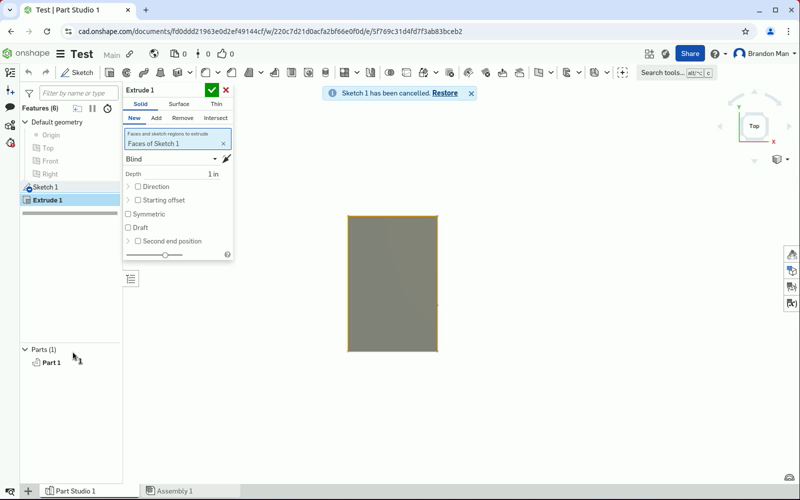
mouse_move(143, 106)
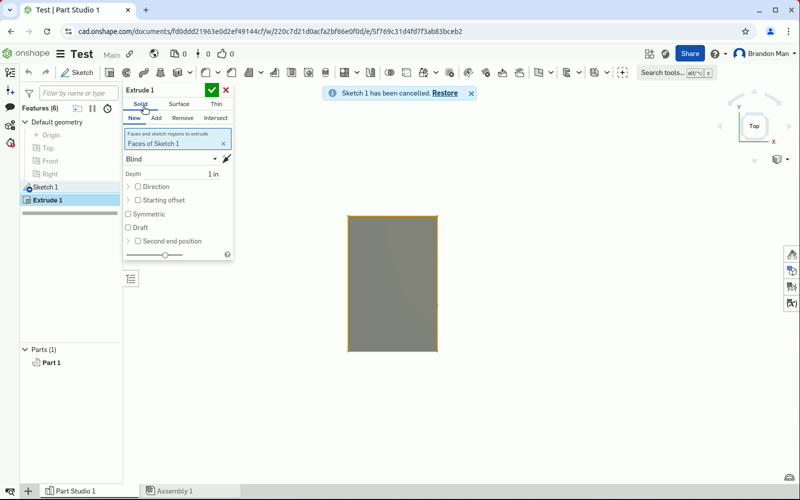
click(143, 106)
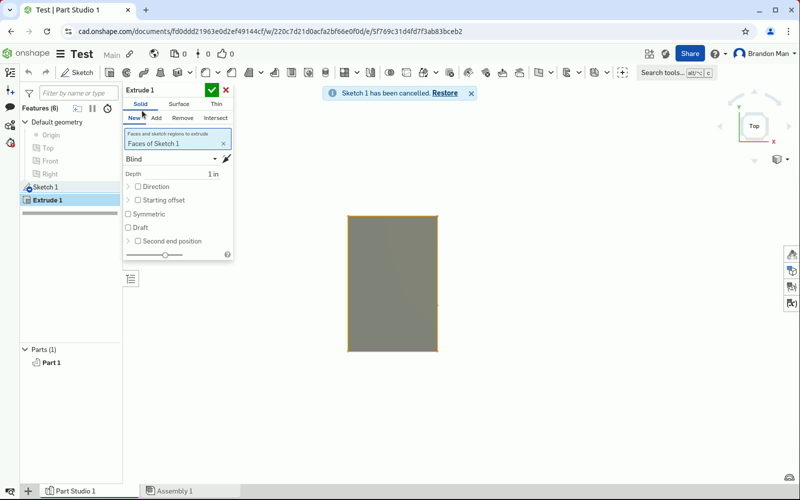
mouse_move(137, 120)
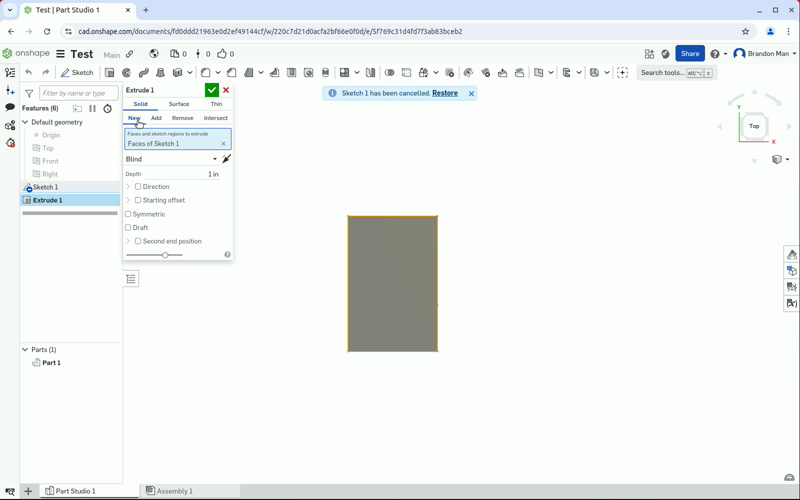
click(137, 120)
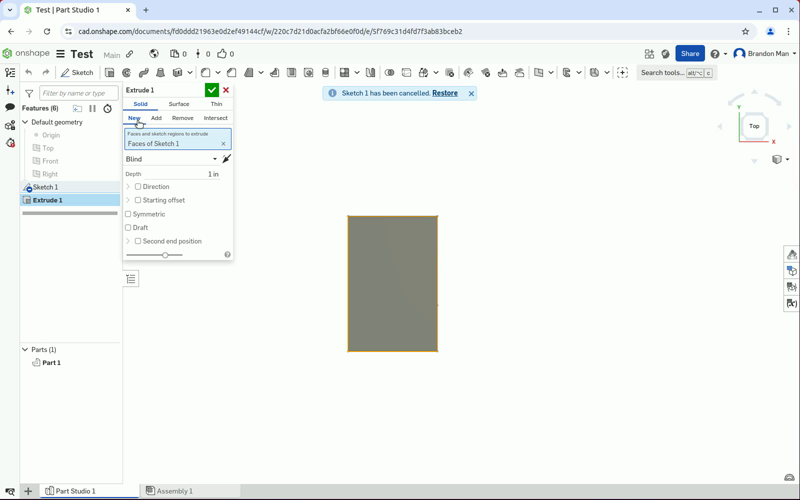
key(tab, 4)
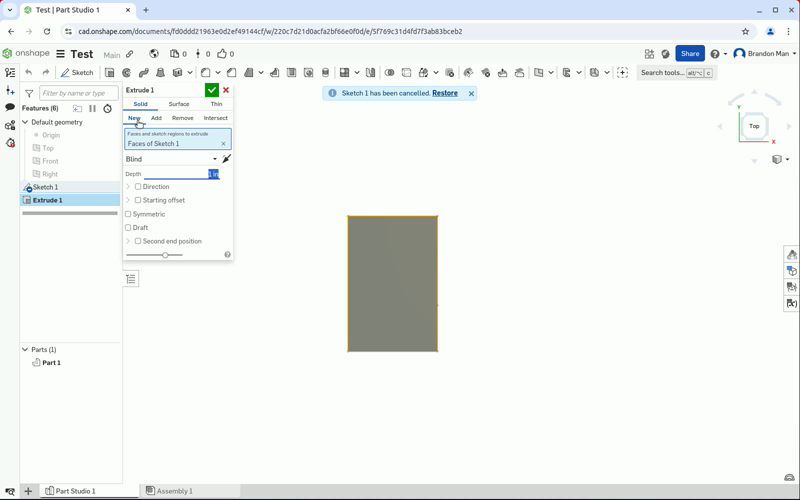
text(3.37)
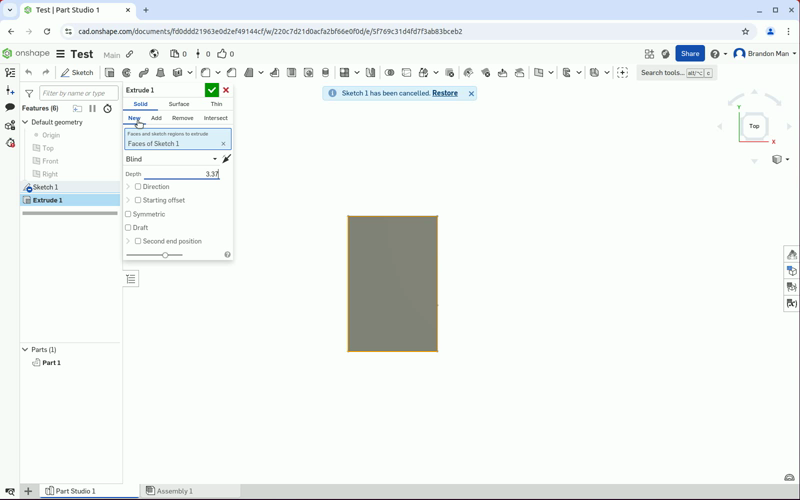
key(enter)
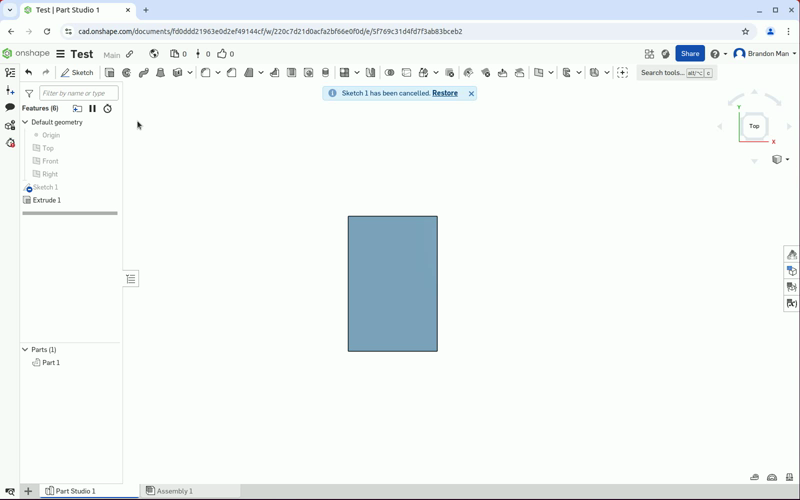
key(shift+h)
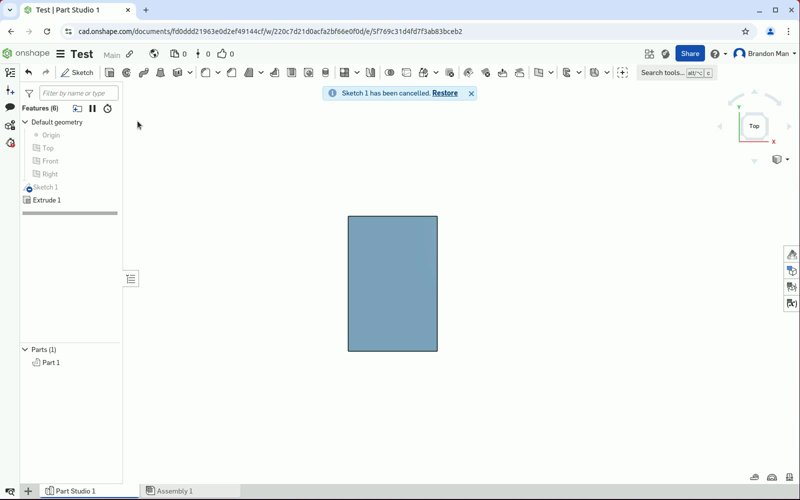
key(shift+h)
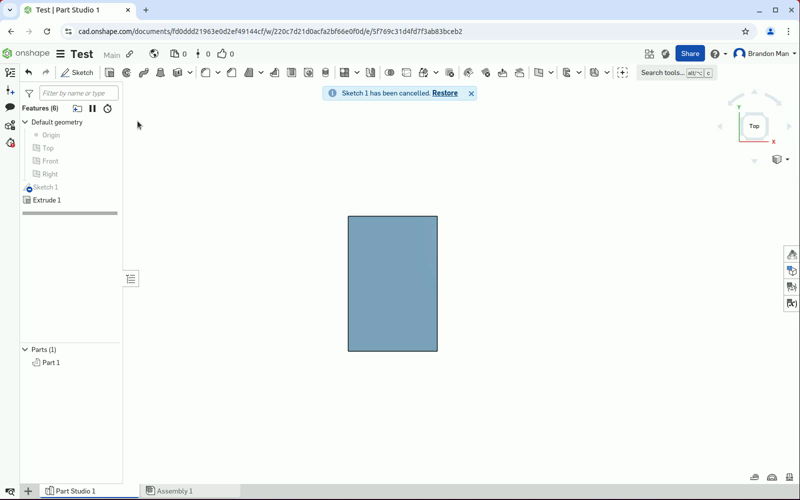
mouse_move(73, 189)
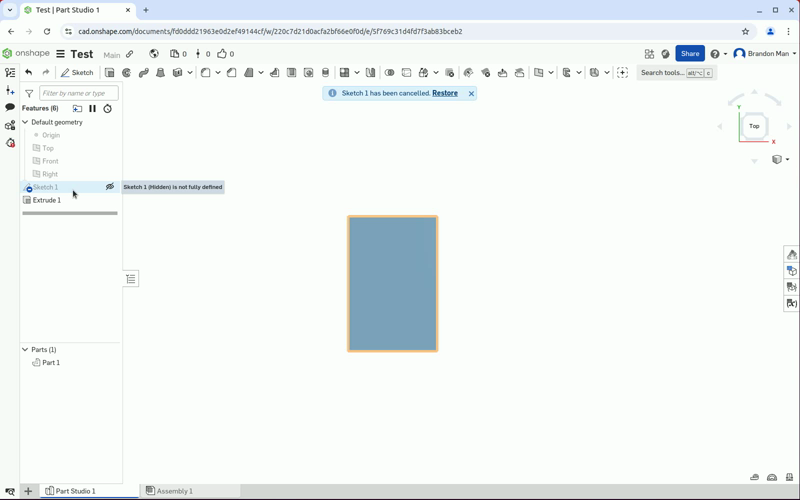
click(73, 189)
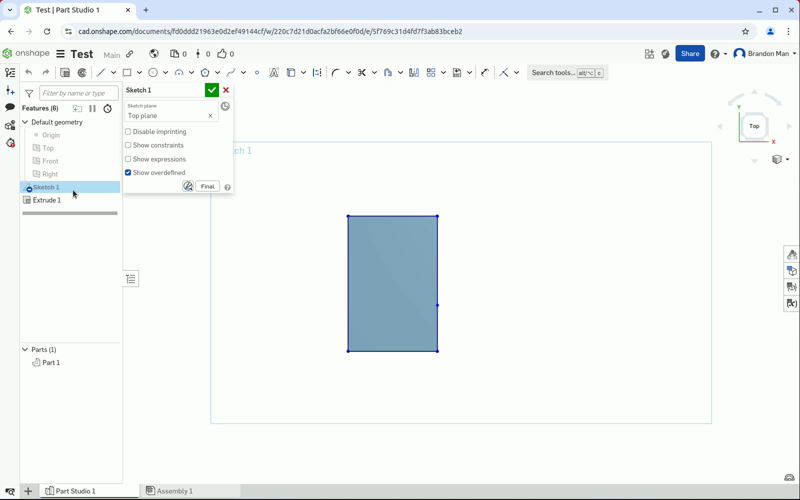
mouse_move(229, 92)
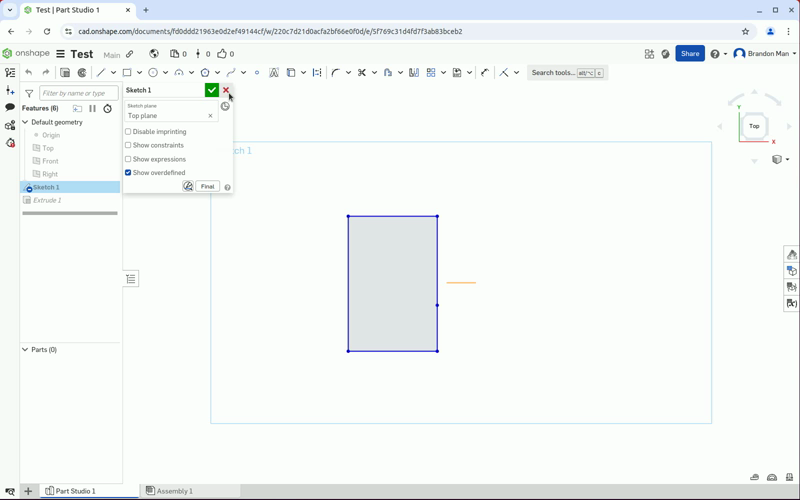
click(229, 92)
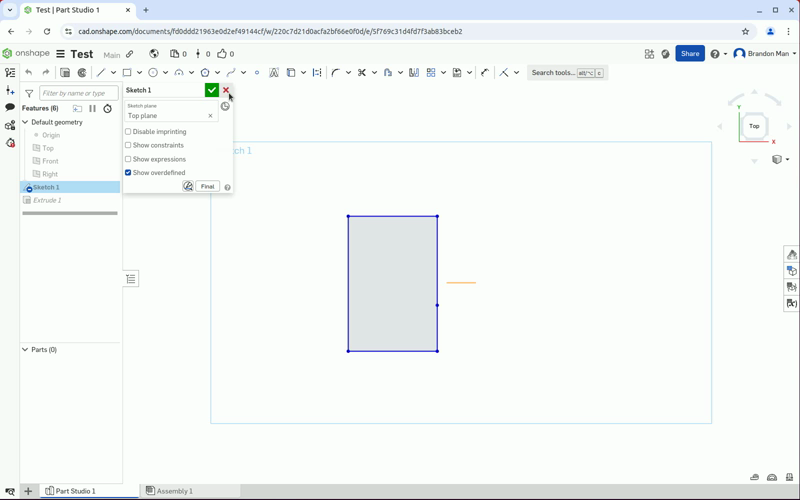
key(shift+s)
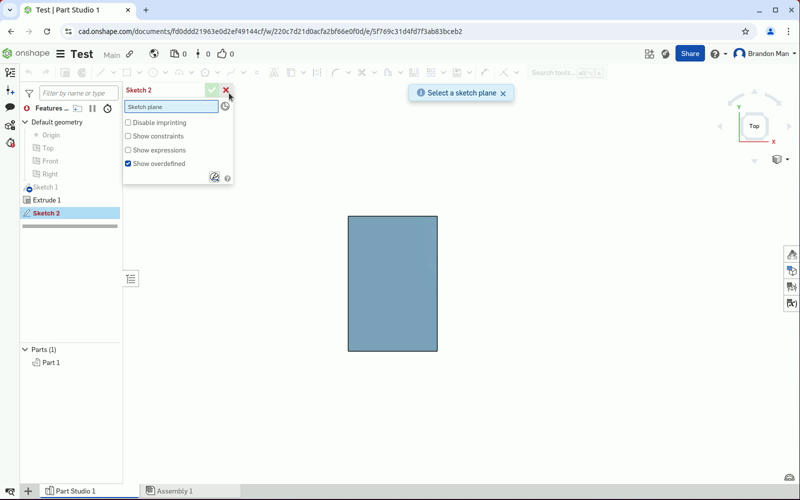
mouse_move(73, 150)
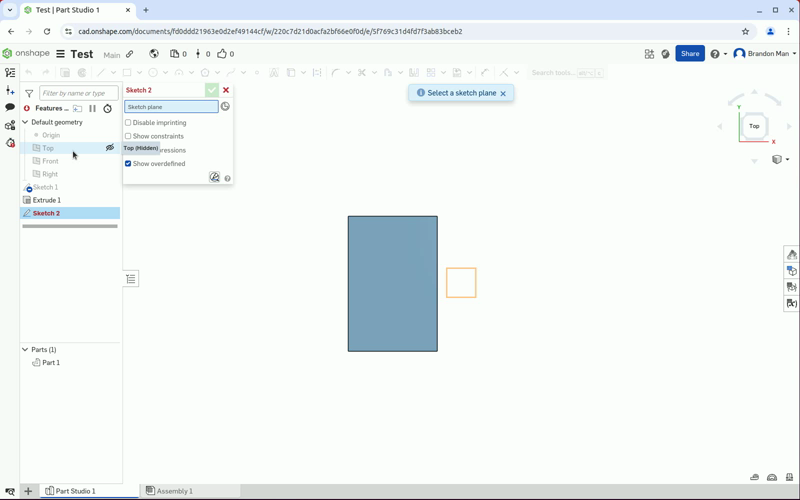
click(73, 150)
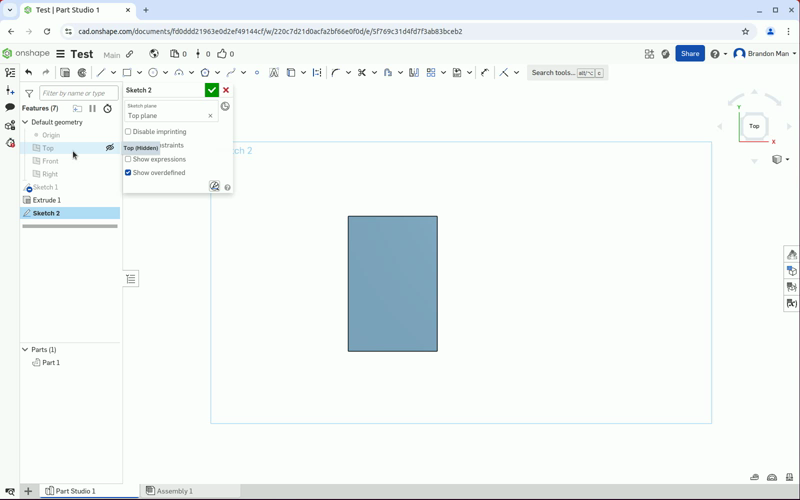
mouse_move(73, 352)
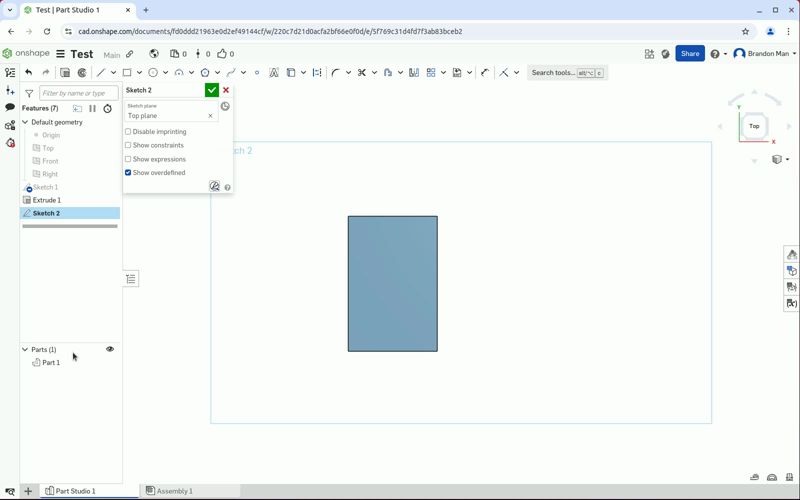
key(y)
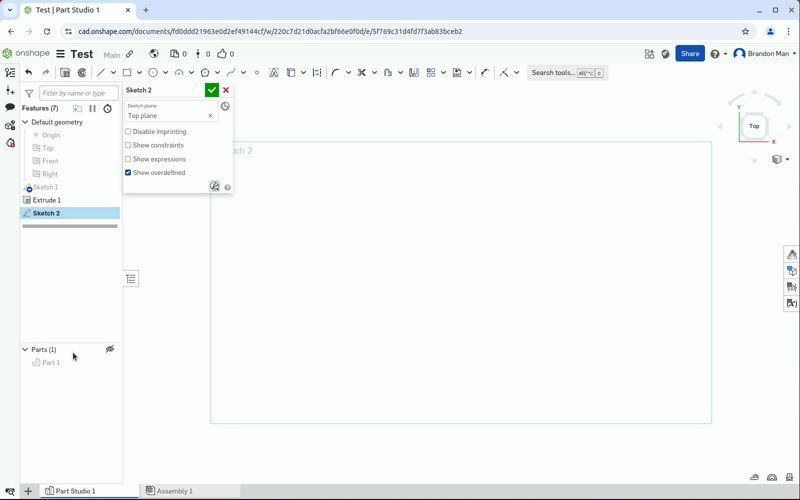
key(l)
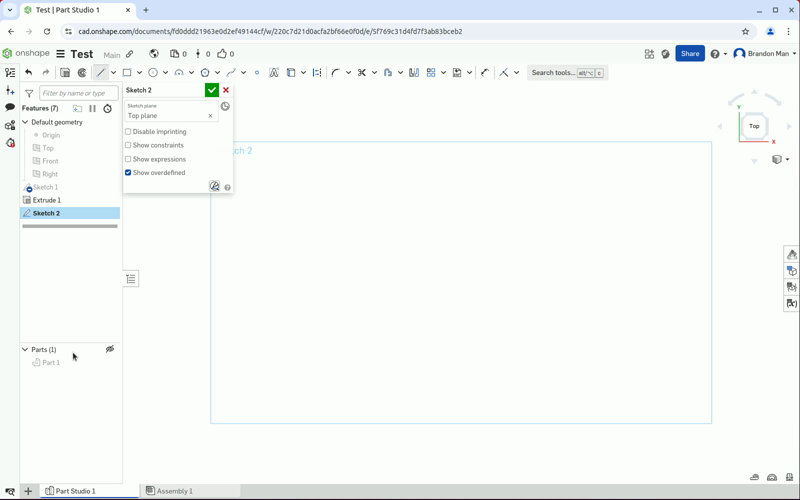
key_down(shift)
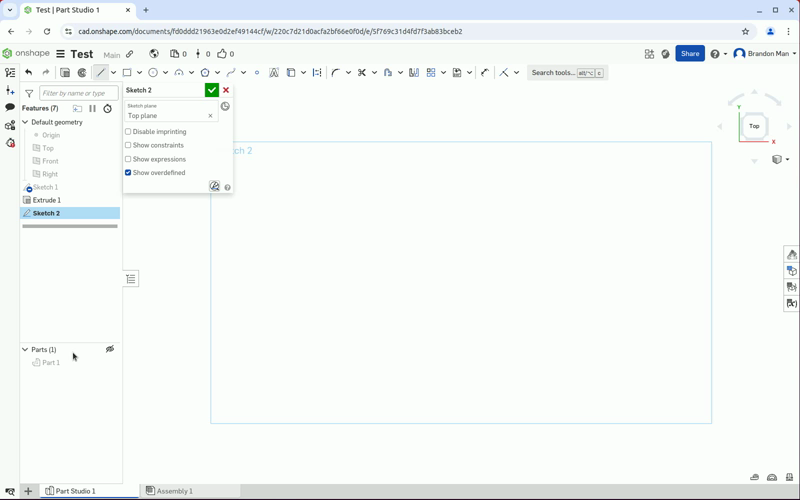
mouse_move(438, 305)
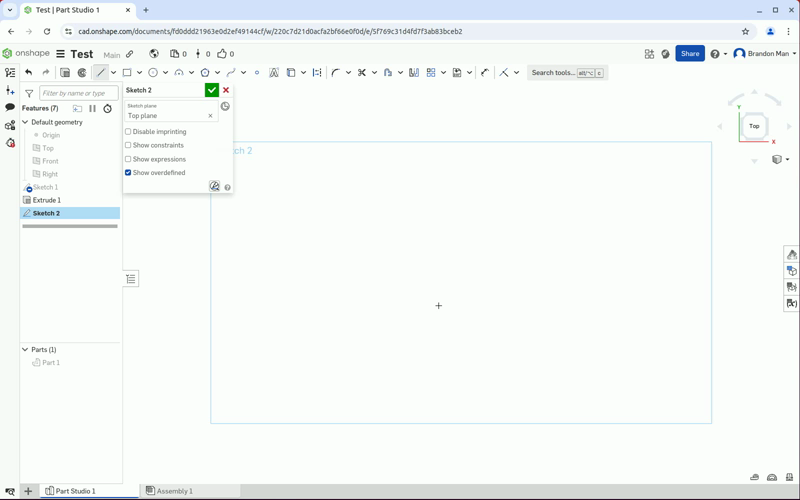
click(438, 305)
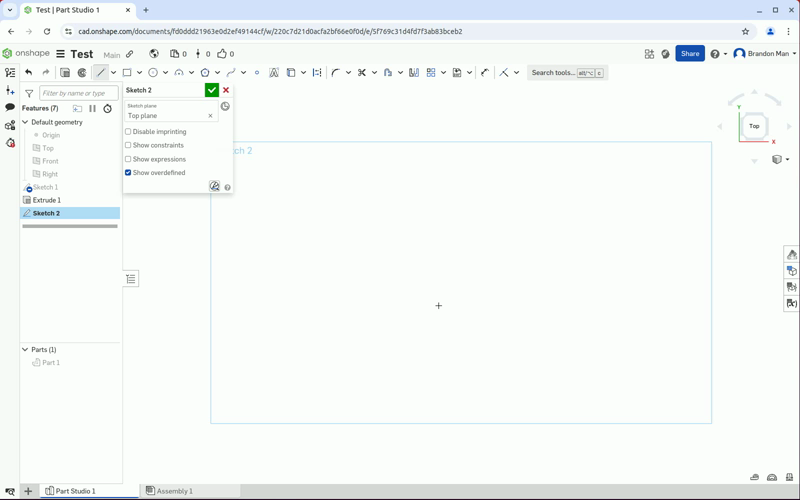
key_up(shift)
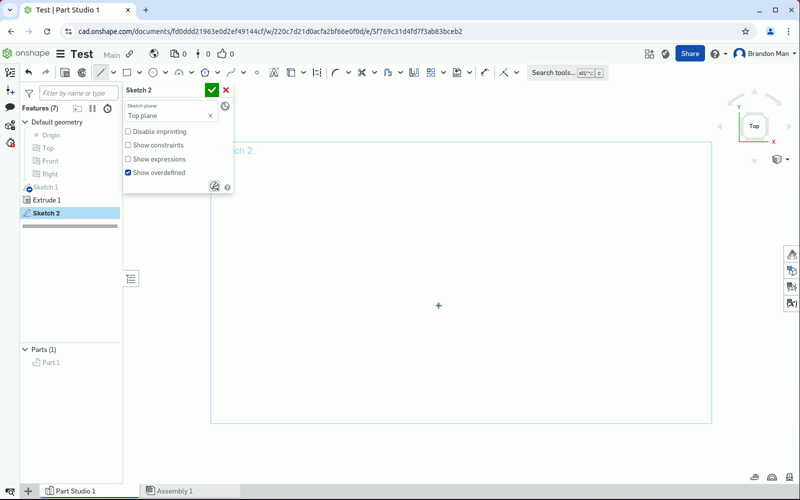
key_down(shift)
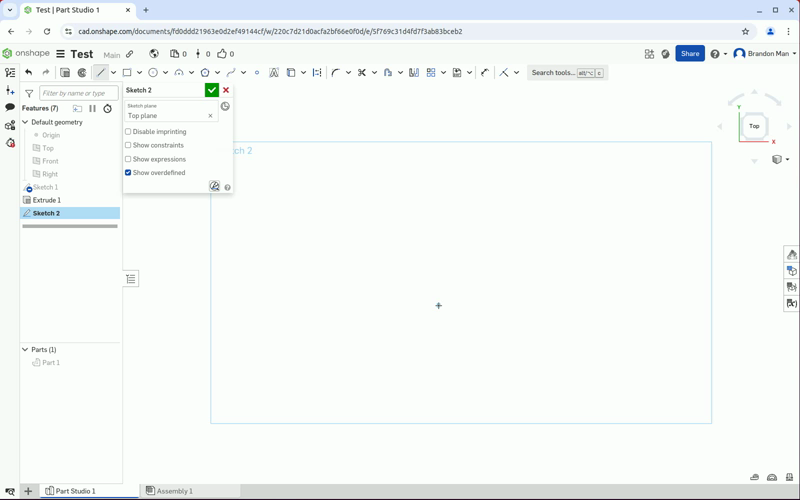
mouse_move(573, 305)
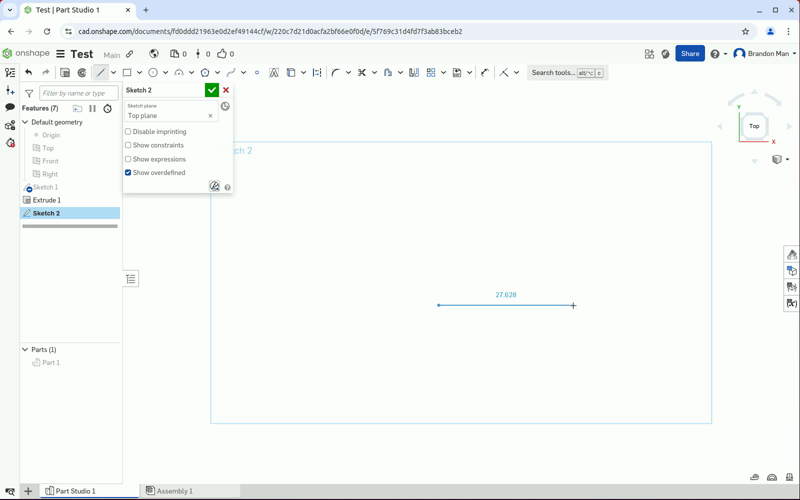
click(573, 305)
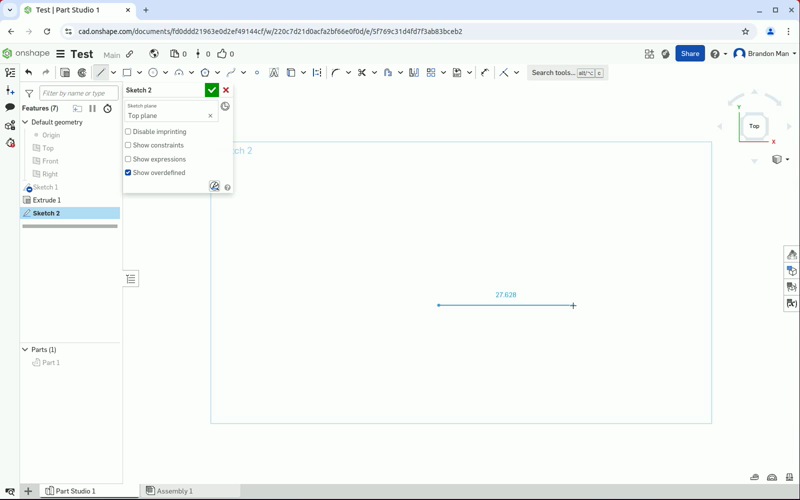
key_up(shift)
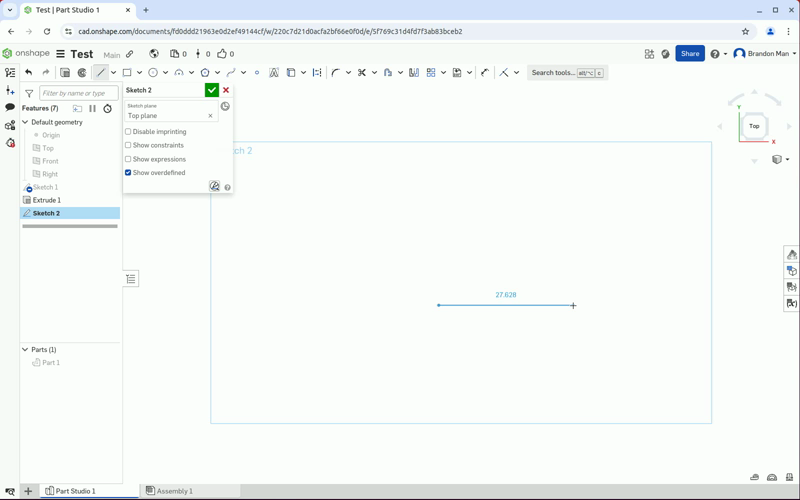
key_down(shift)
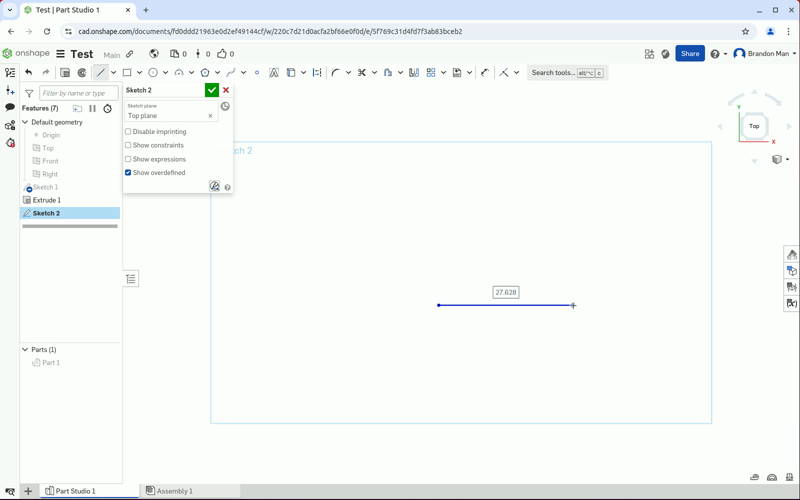
mouse_move(573, 216)
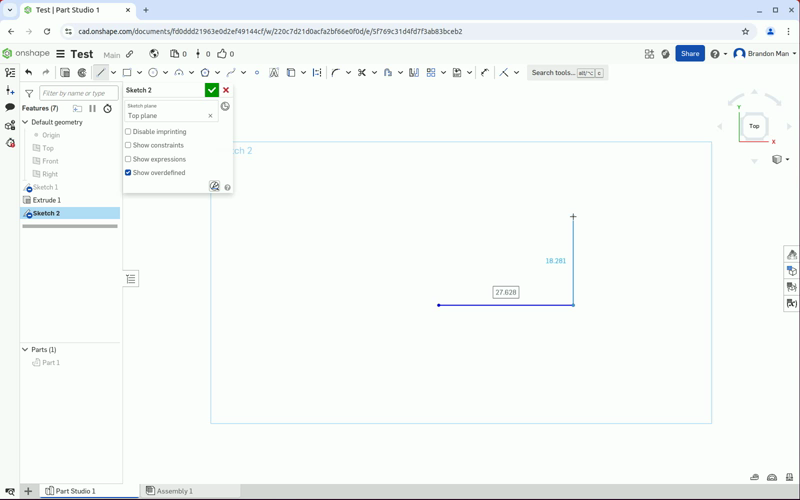
click(573, 216)
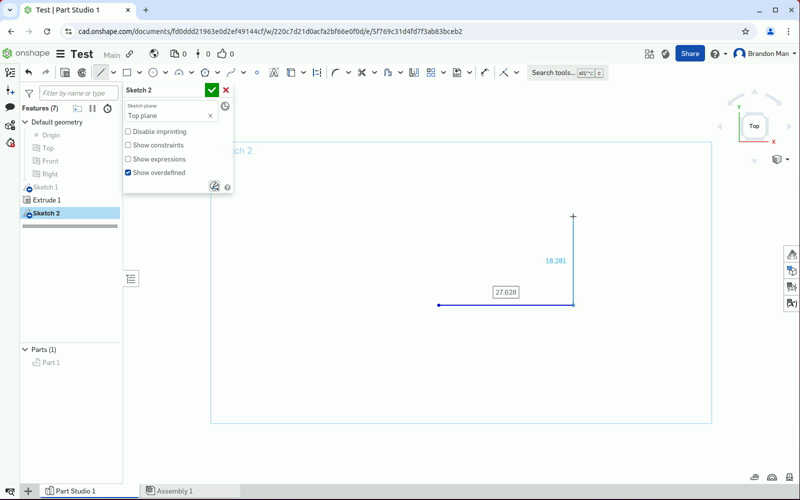
key_up(shift)
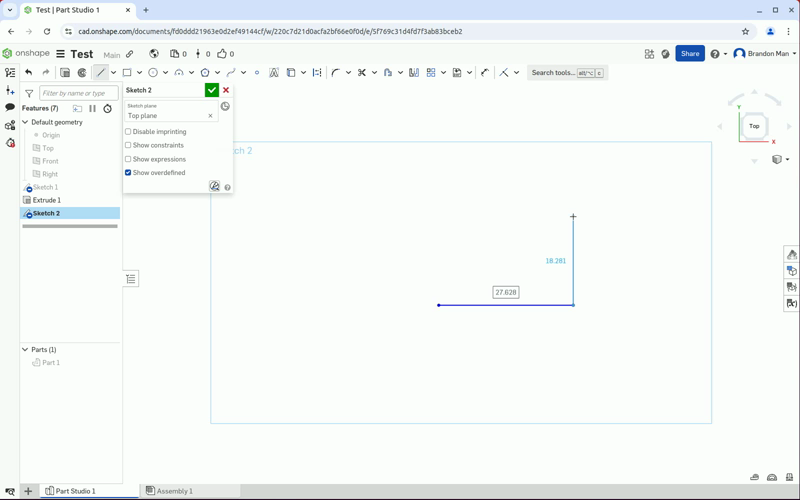
key_down(shift)
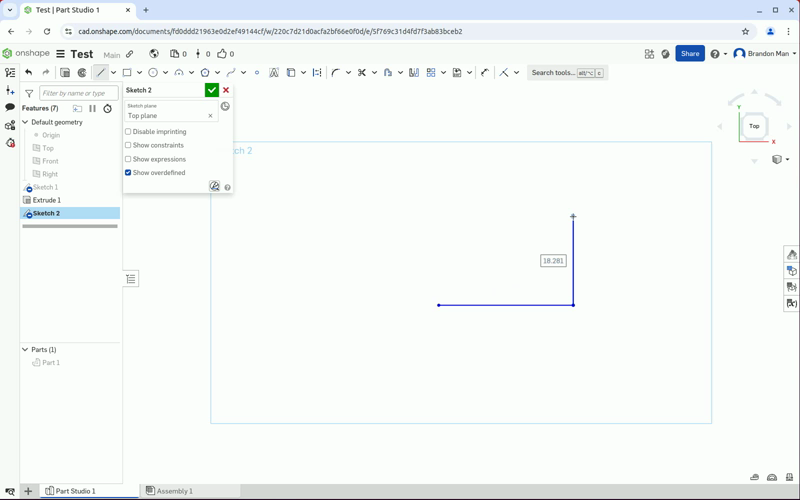
mouse_move(438, 216)
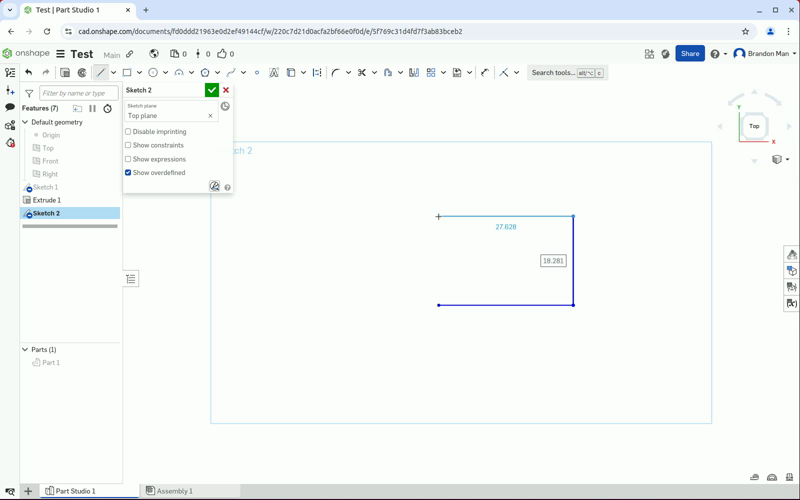
click(438, 216)
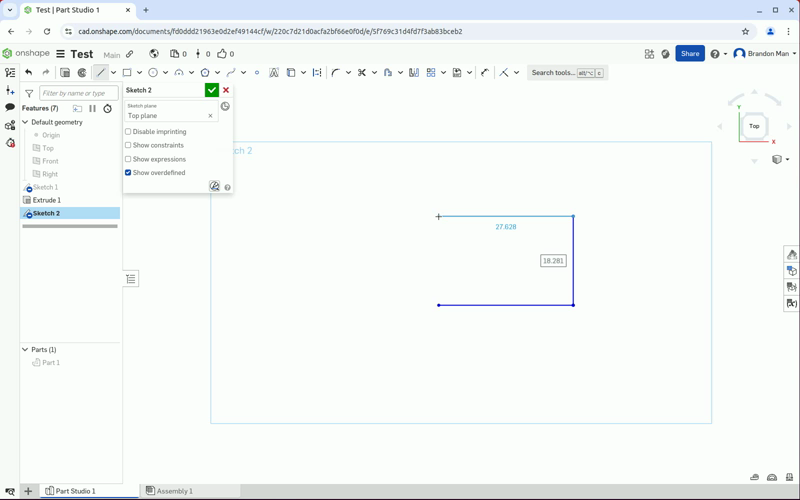
key_up(shift)
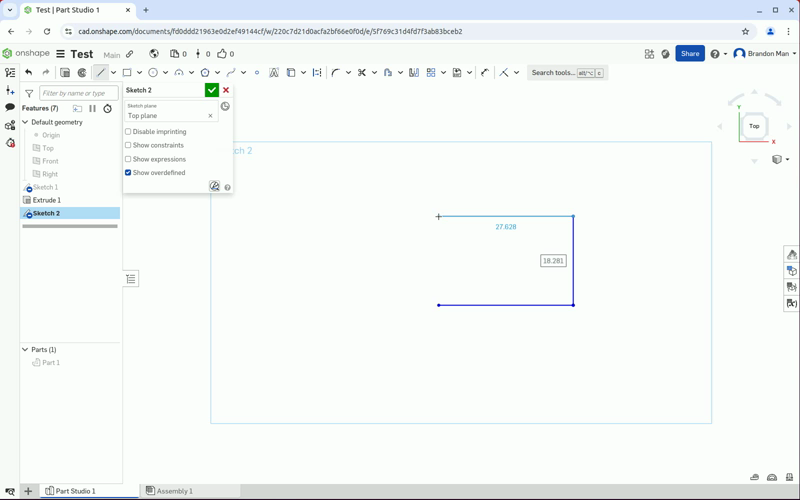
key_down(shift)
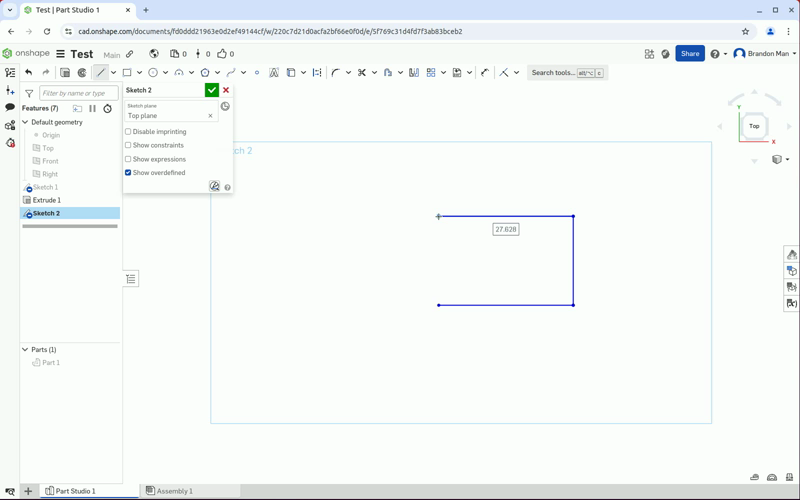
mouse_move(438, 305)
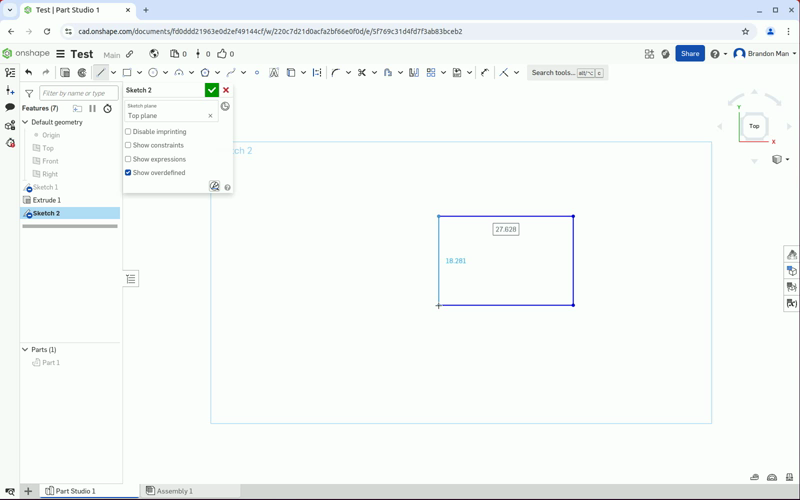
key_up(shift)
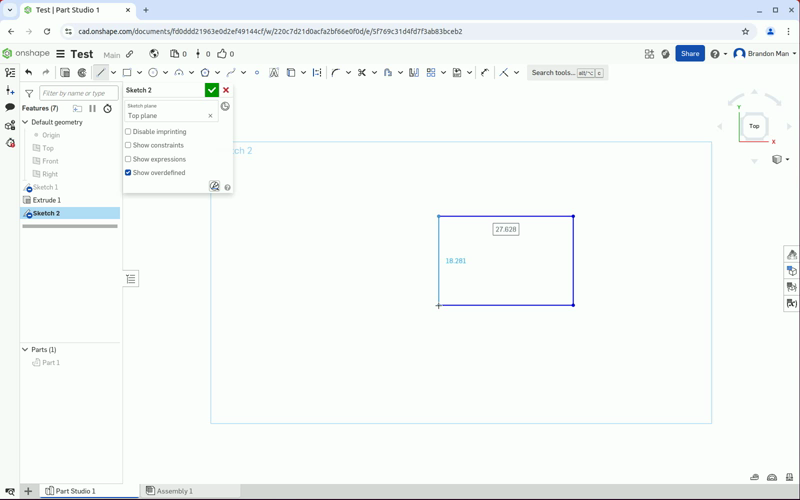
click(438, 305)
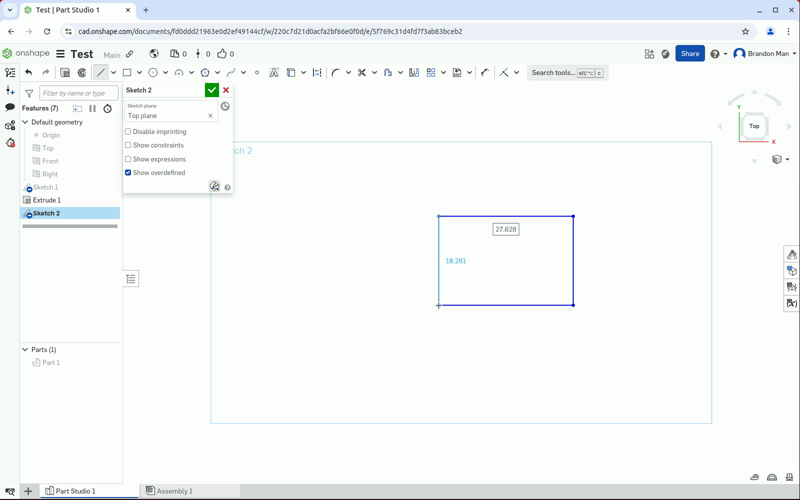
key(esc)
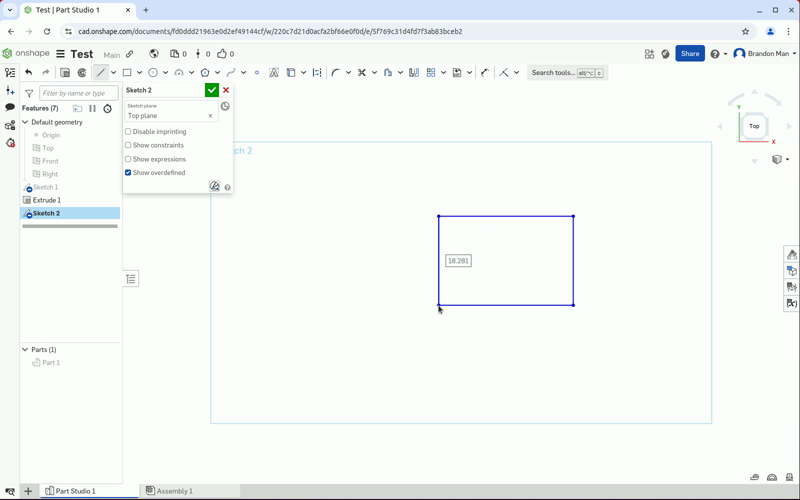
mouse_move(476, 288)
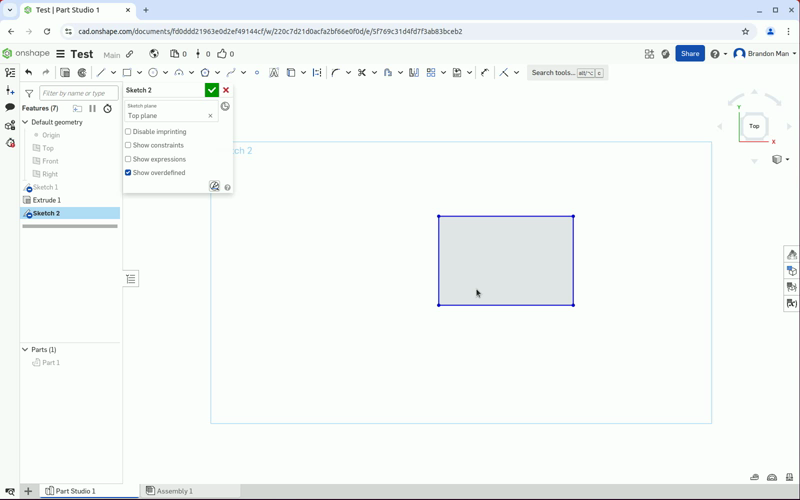
click(476, 288)
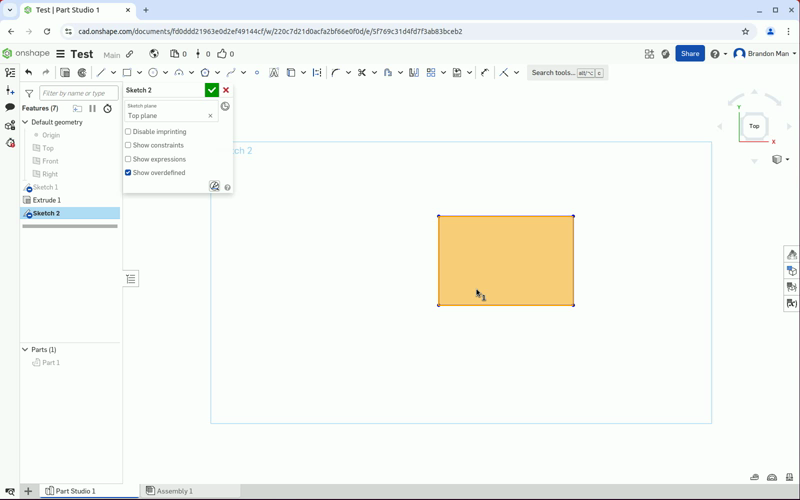
mouse_move(73, 352)
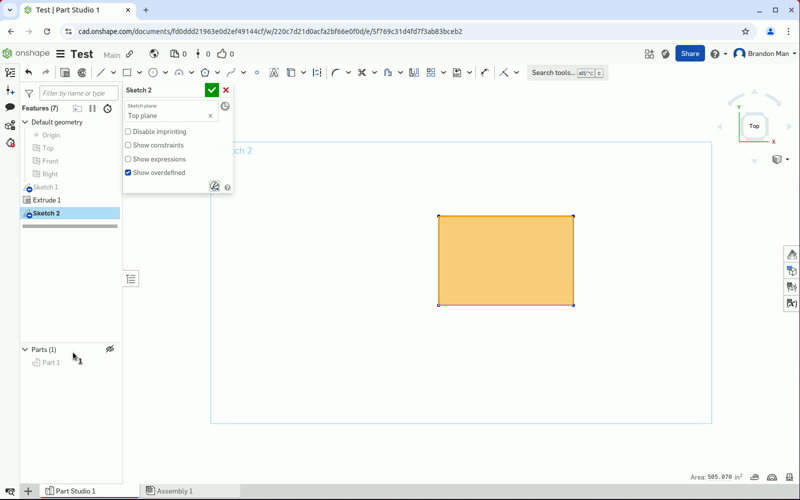
key(shift+y)
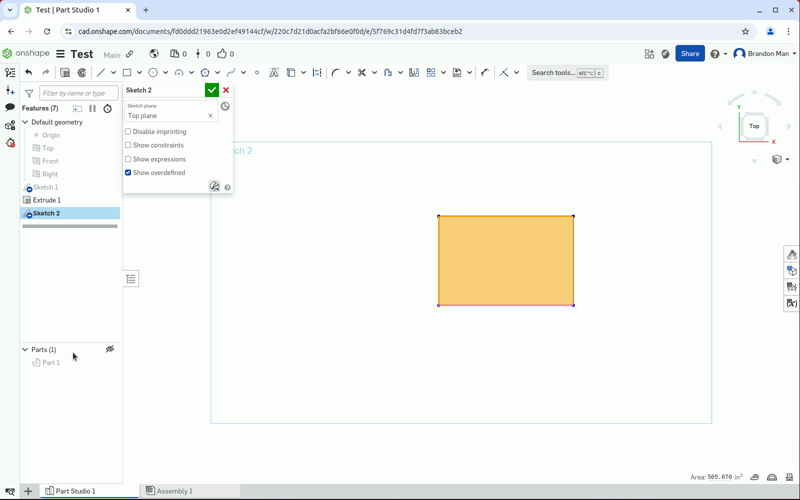
key(shift+e)
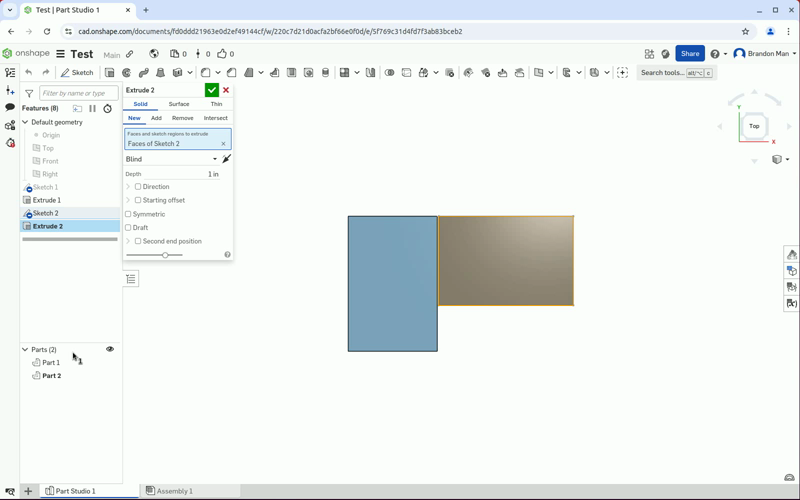
mouse_move(143, 106)
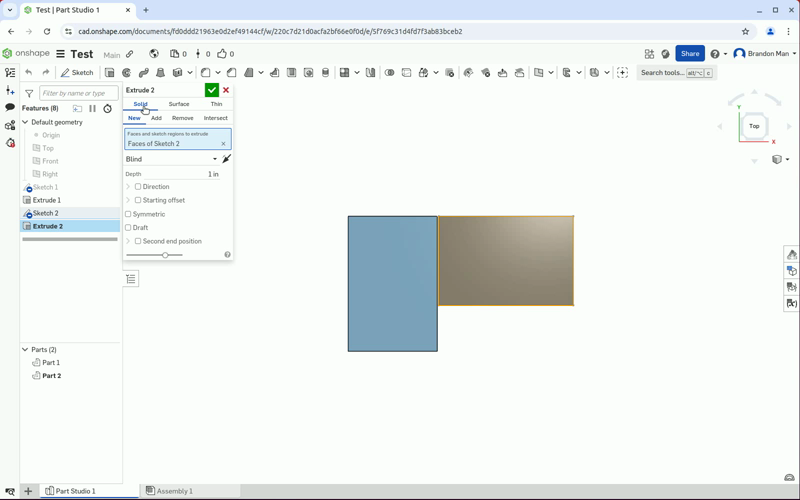
click(143, 106)
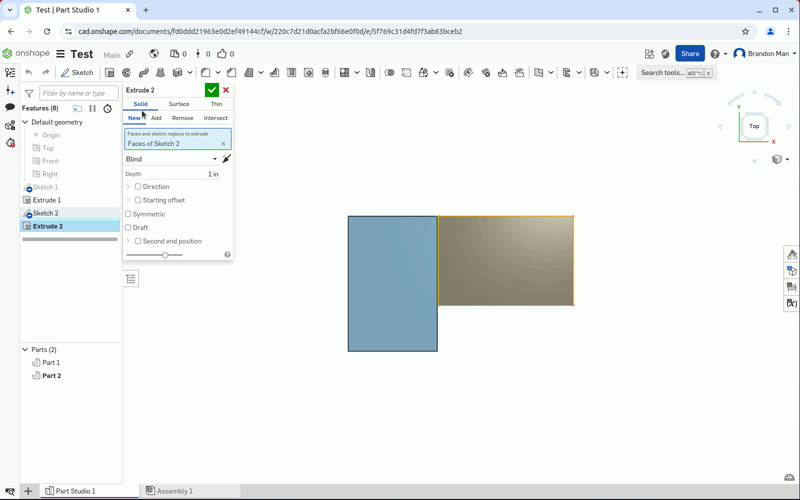
mouse_move(137, 120)
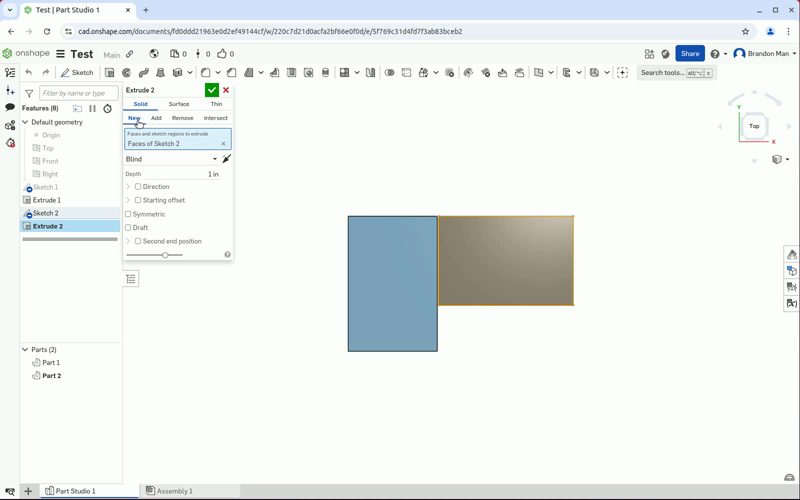
click(137, 120)
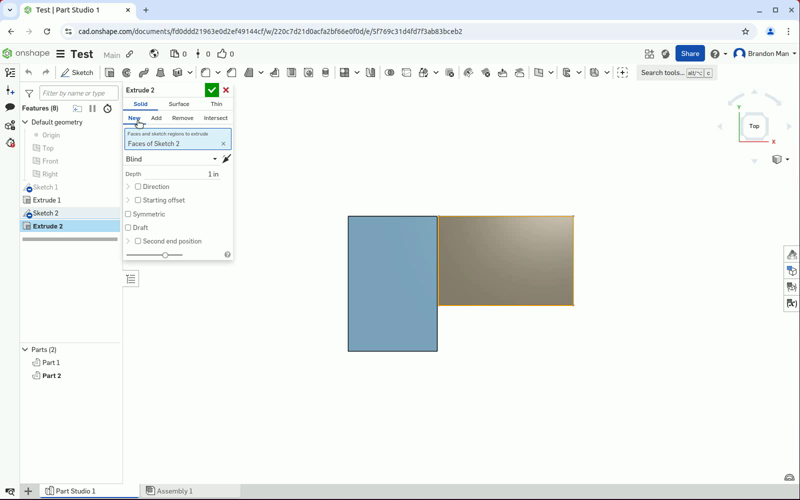
key(tab, 4)
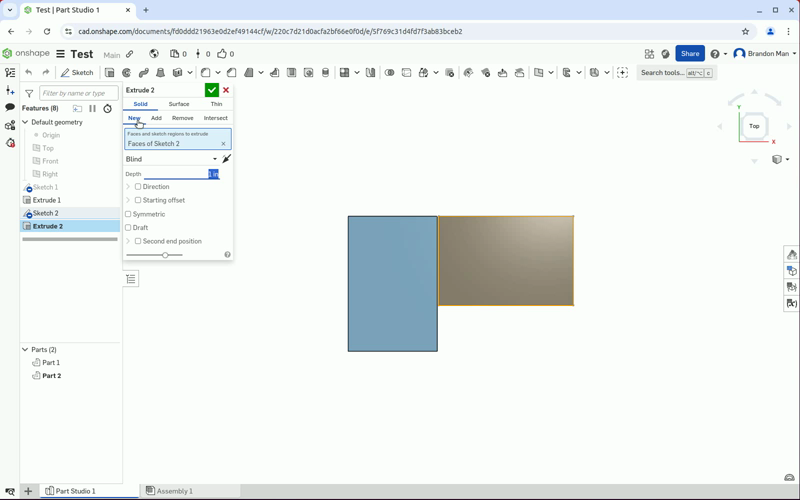
text(3.37)
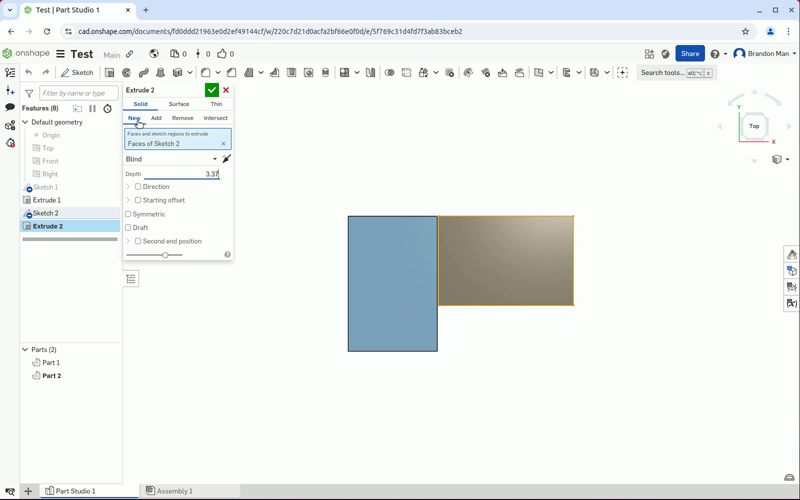
key(enter)
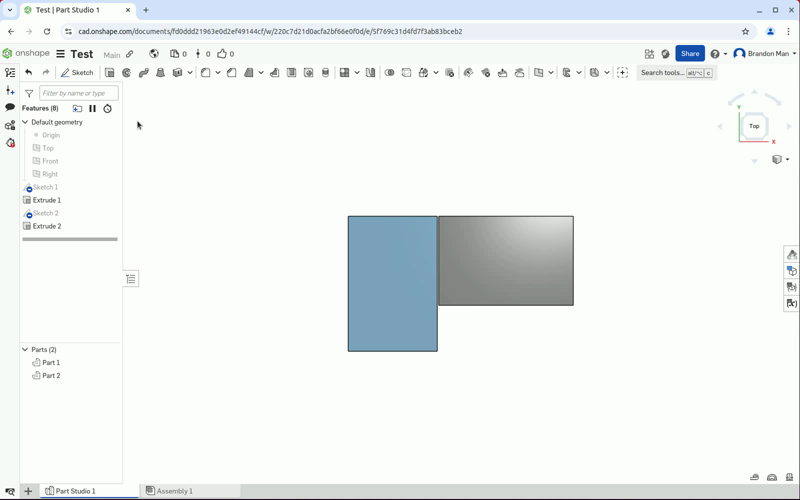
key(shift+h)
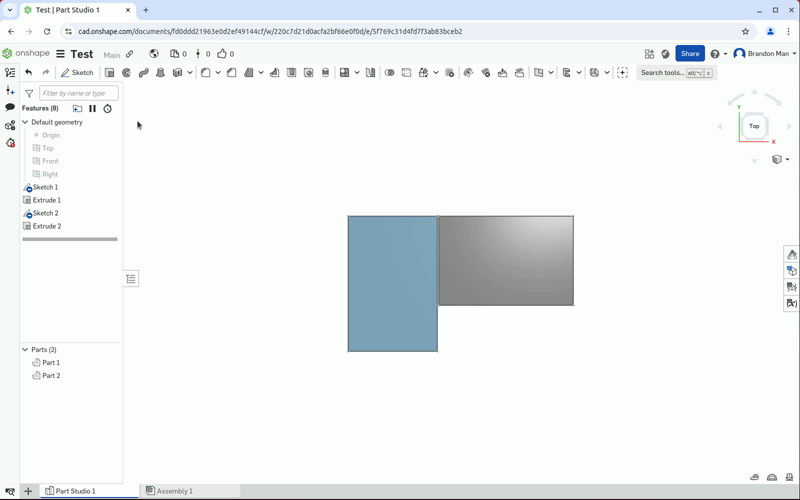
key(shift+h)
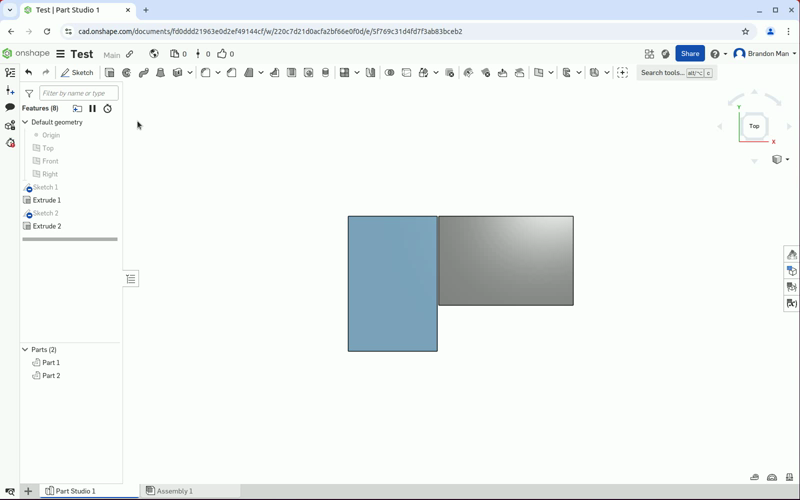
mouse_move(73, 189)
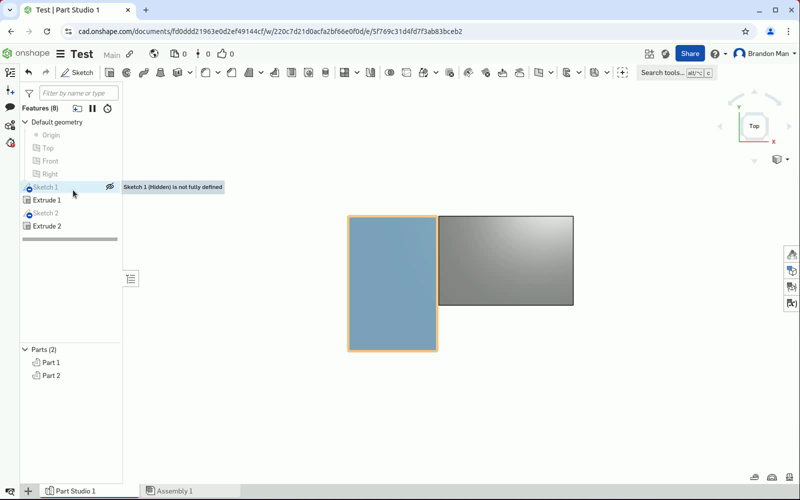
click(73, 189)
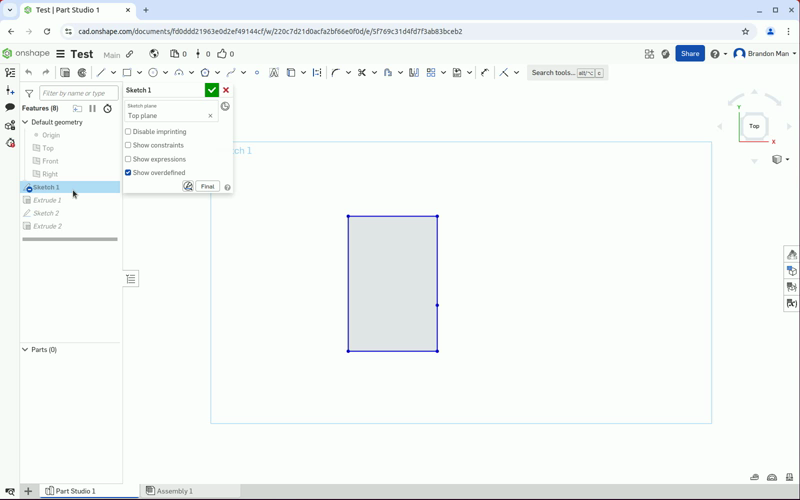
mouse_move(229, 92)
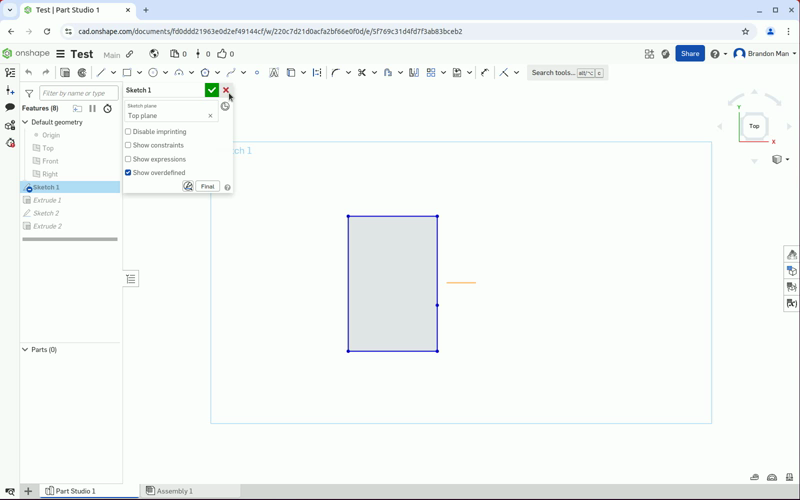
click(229, 92)
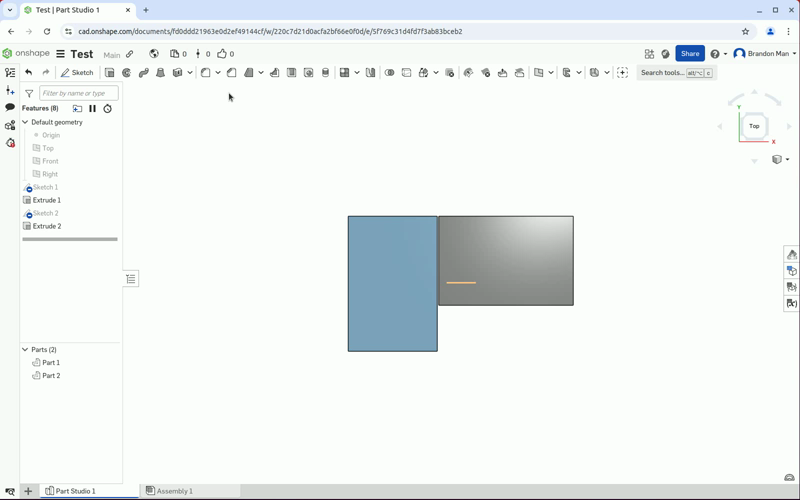
mouse_move(541, 75)
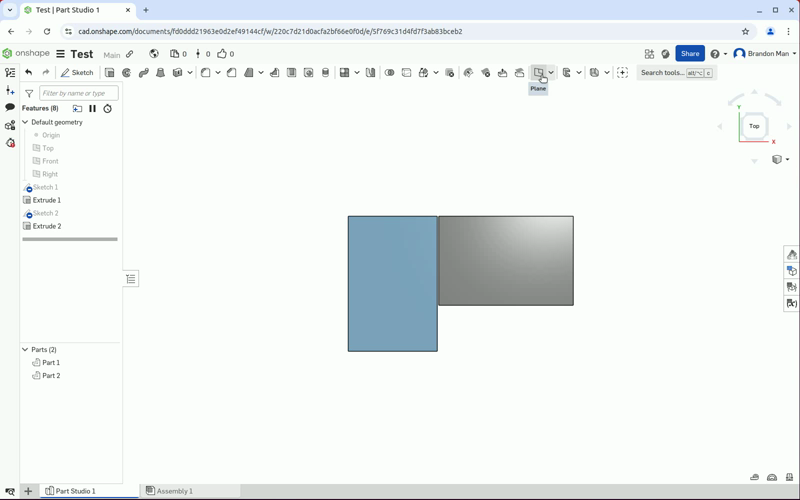
click(541, 75)
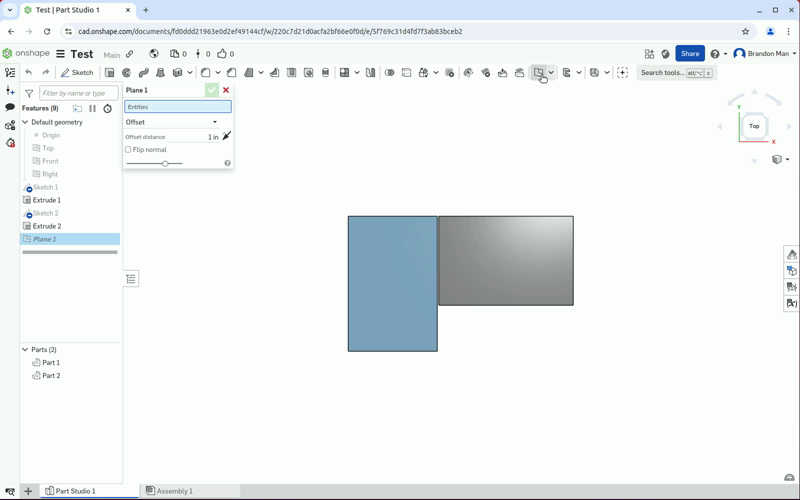
mouse_move(73, 150)
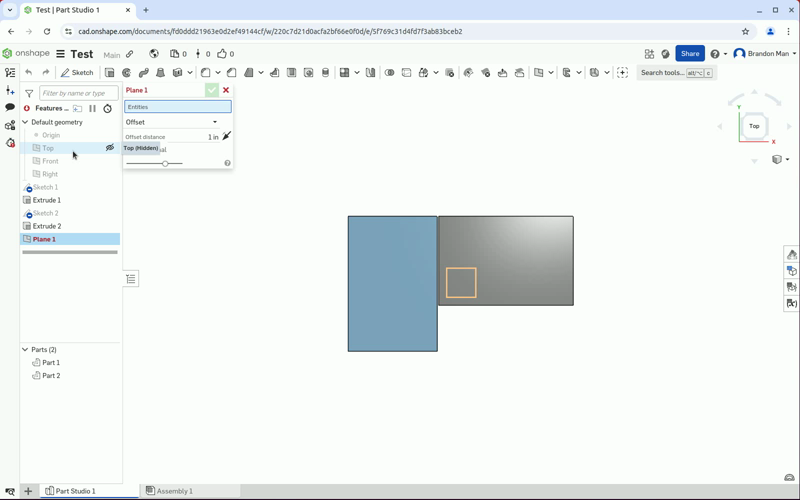
click(73, 150)
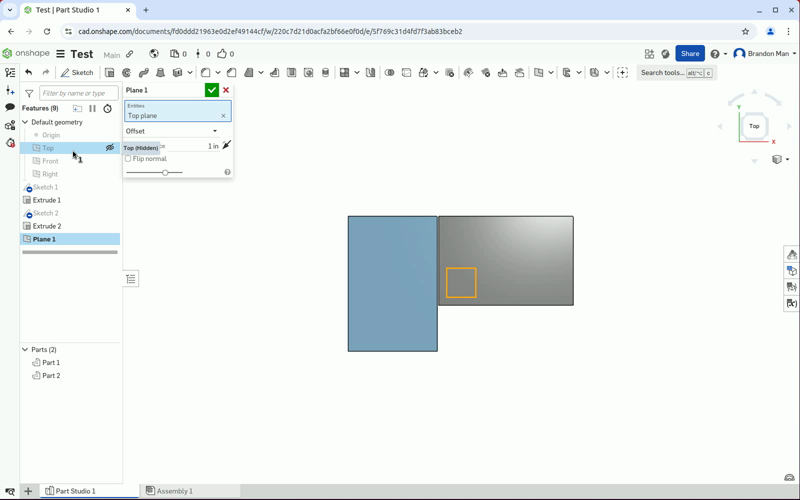
key(tab, 2)
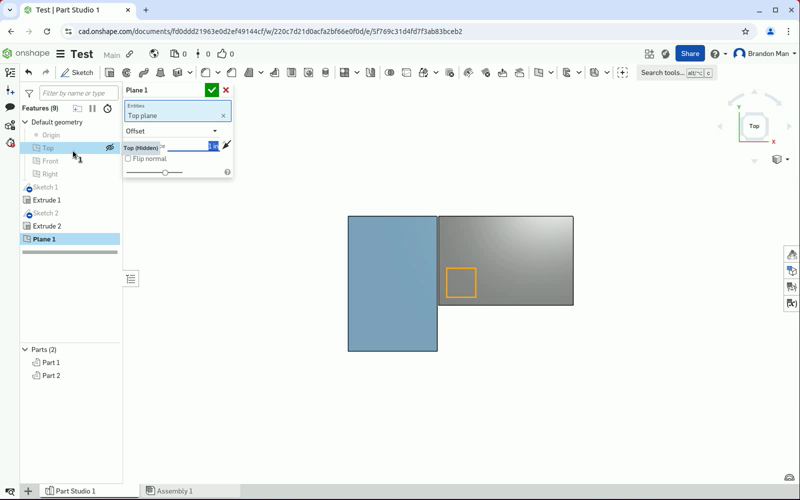
text(3.358)
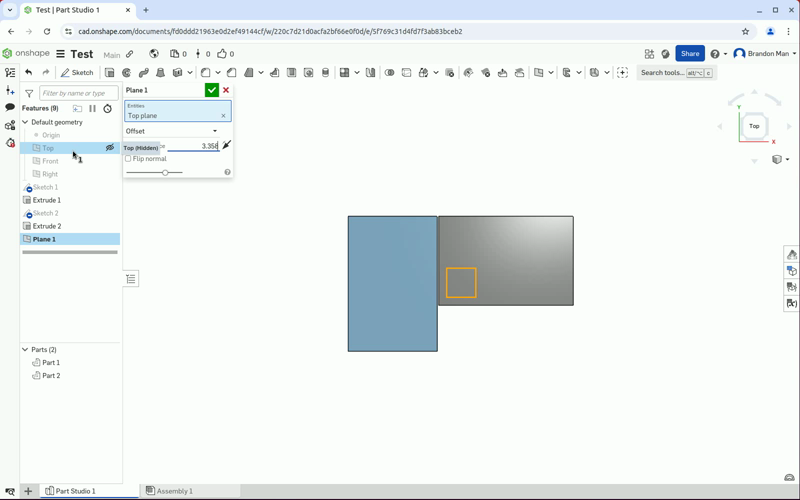
key(enter, 2)
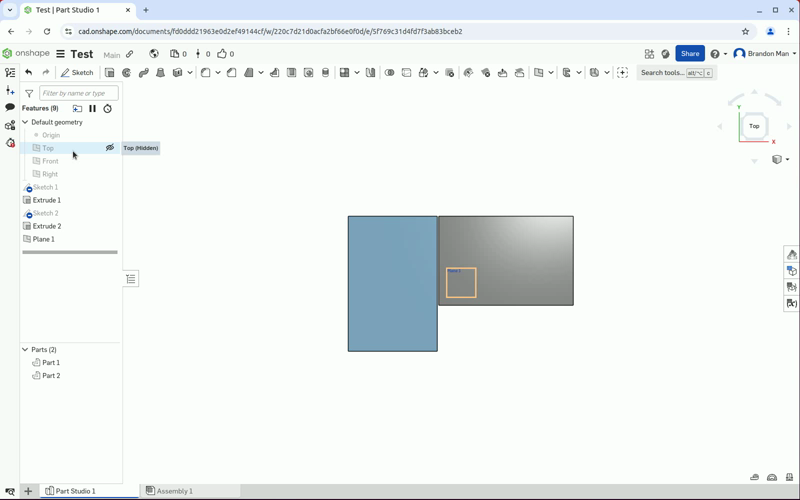
key(shift+s)
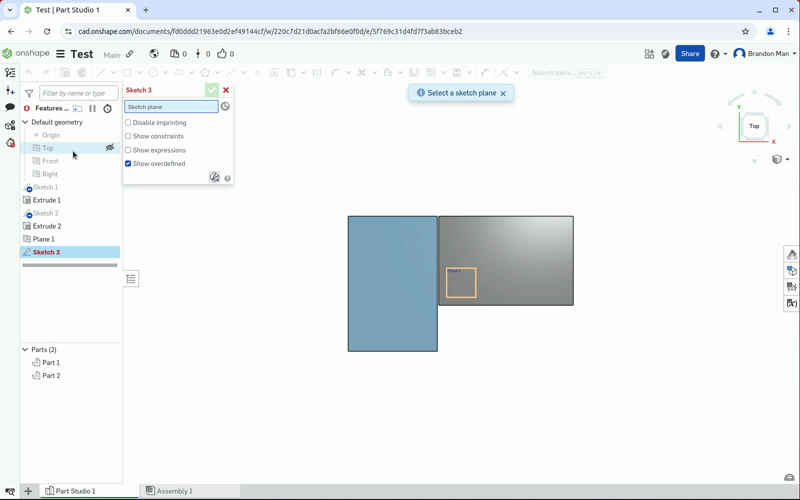
mouse_move(73, 241)
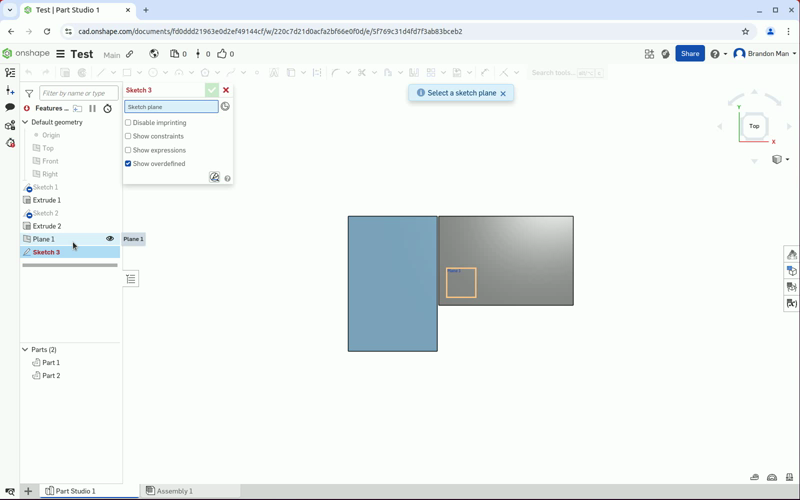
click(73, 241)
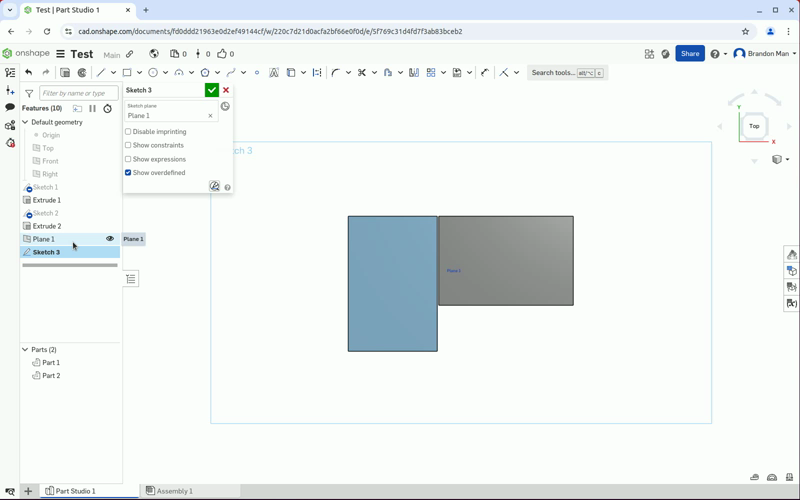
mouse_move(73, 352)
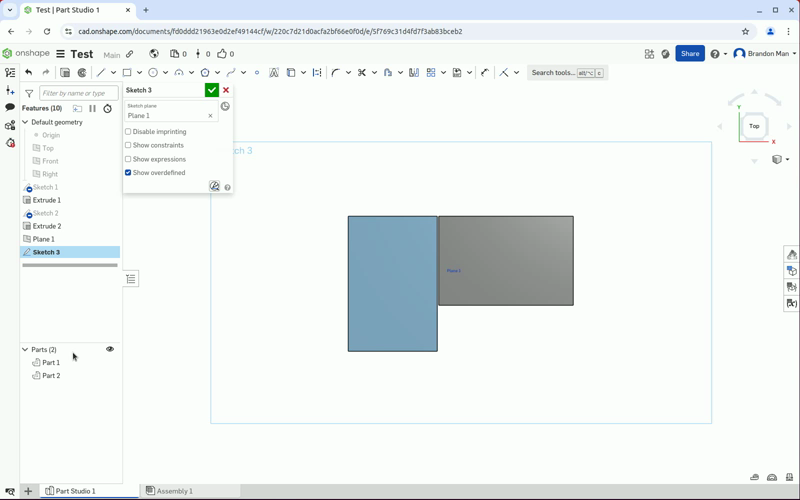
key(y)
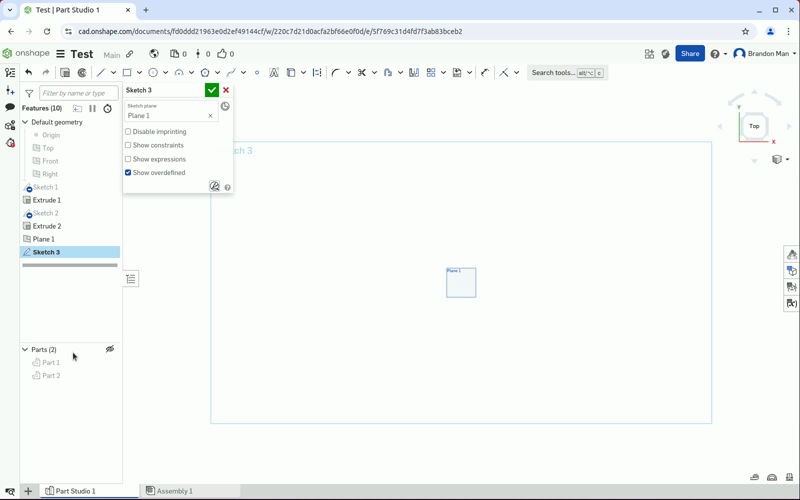
key(l)
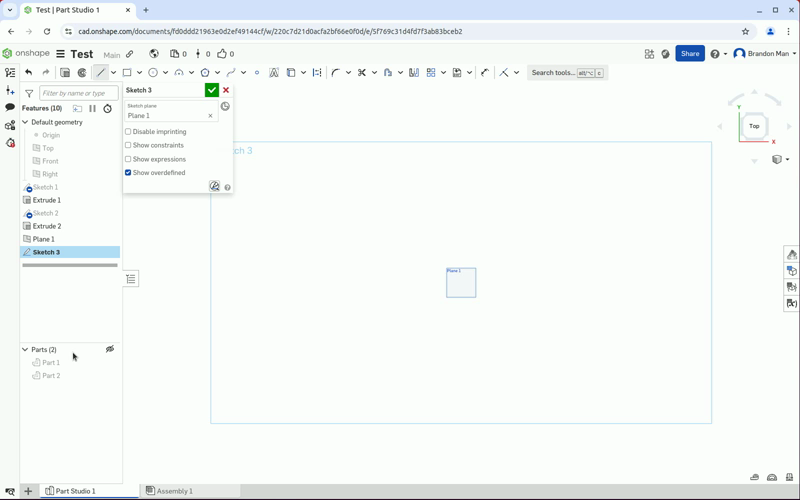
key_down(shift)
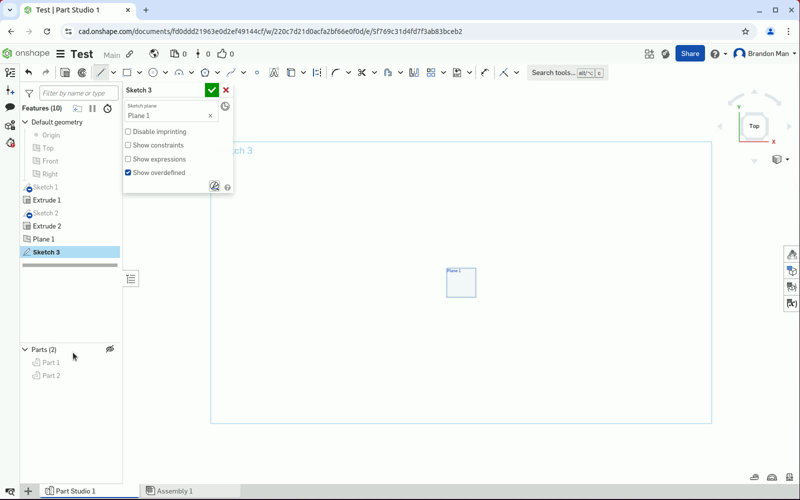
mouse_move(348, 351)
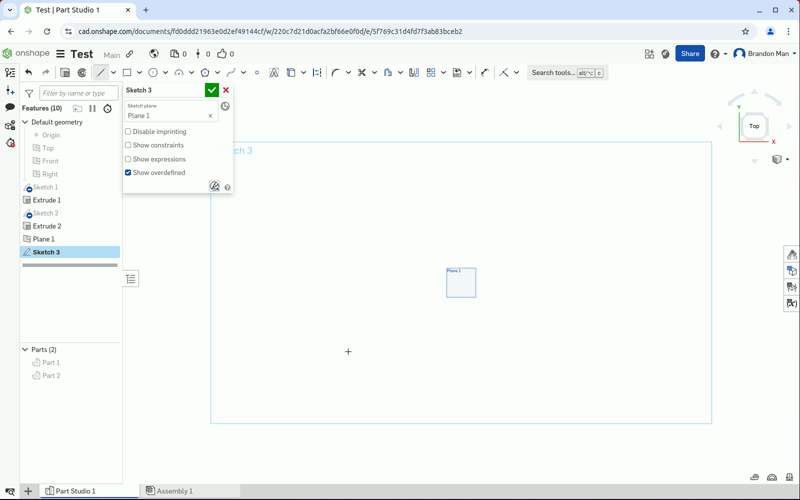
click(348, 351)
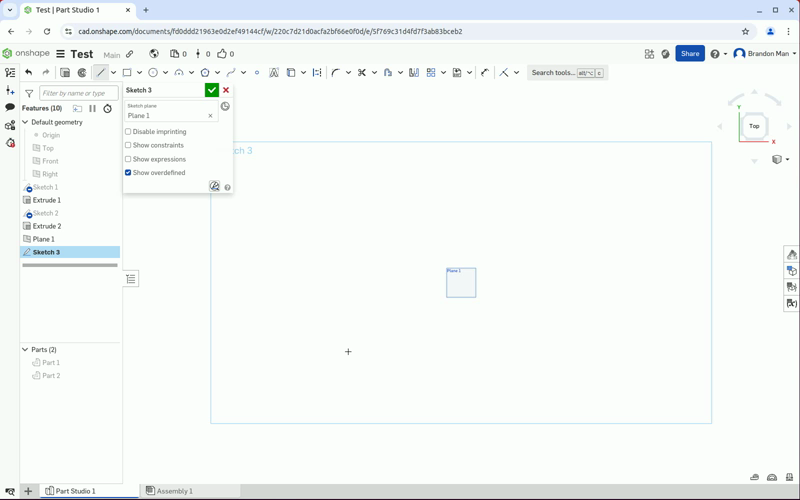
key_up(shift)
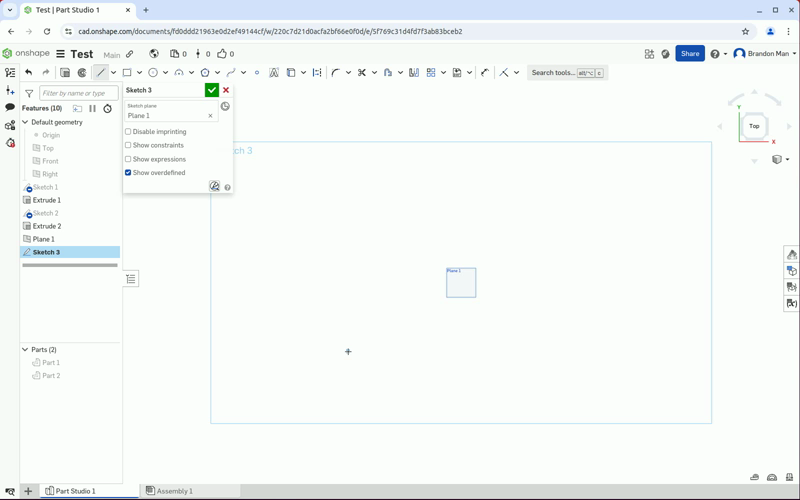
key_down(shift)
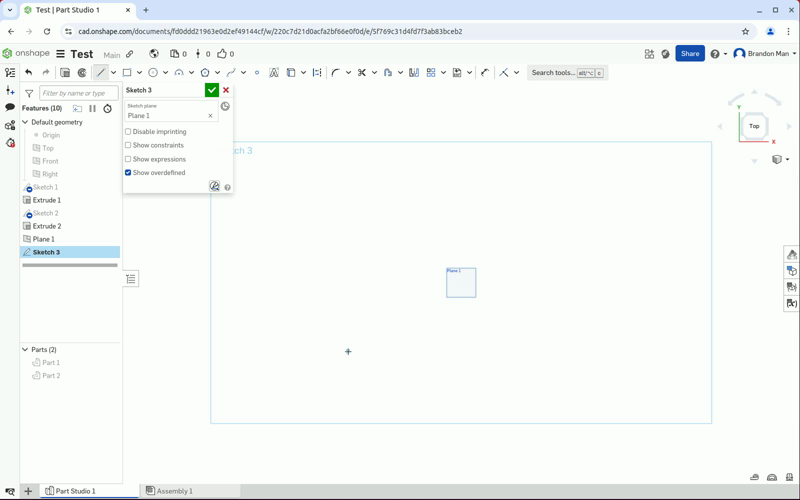
mouse_move(437, 351)
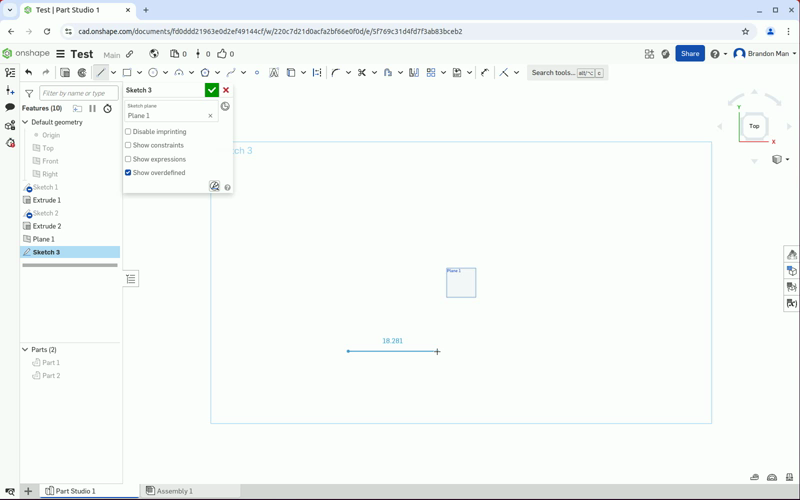
click(437, 351)
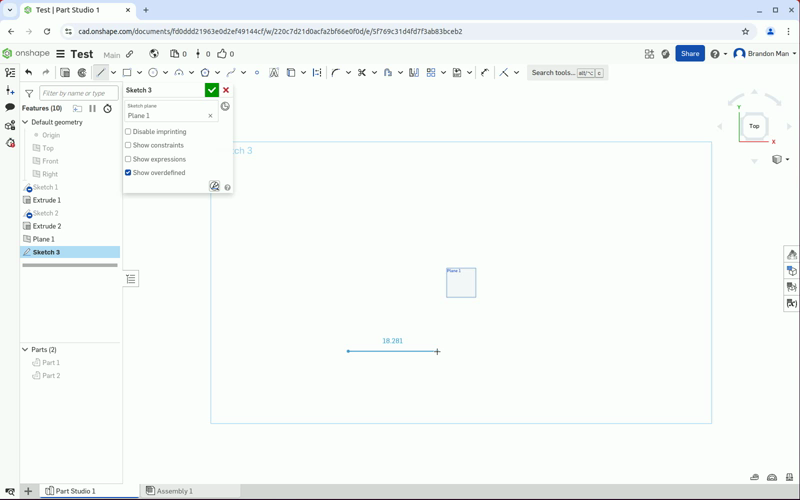
key_up(shift)
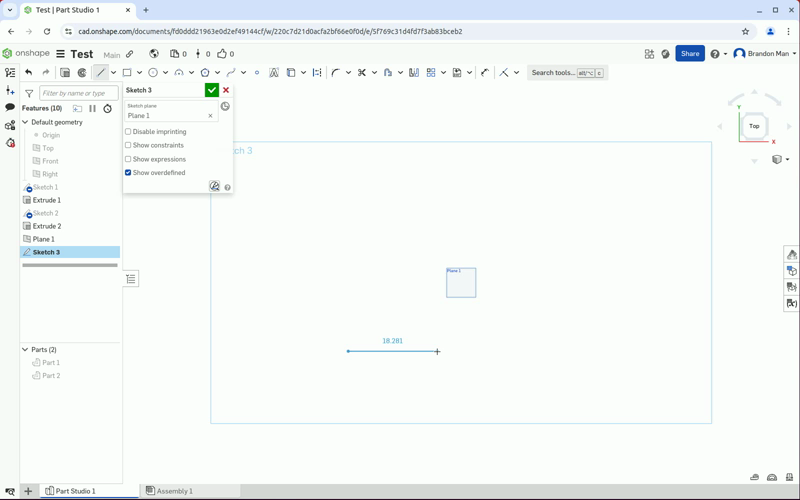
key_down(shift)
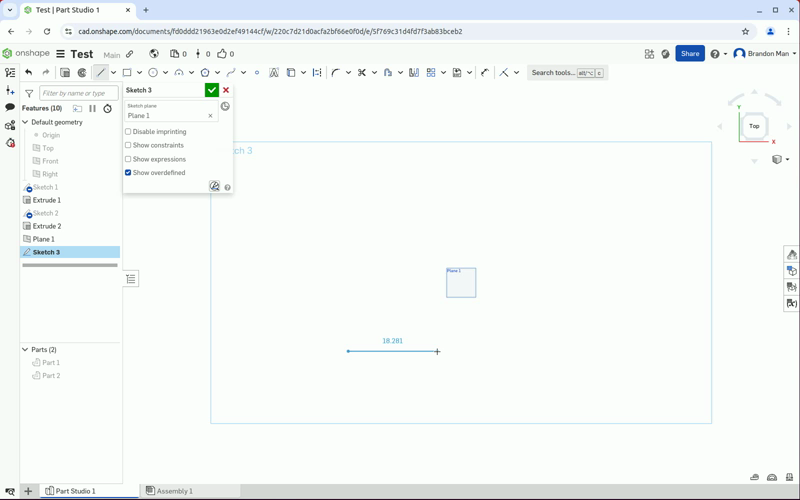
mouse_move(467, 351)
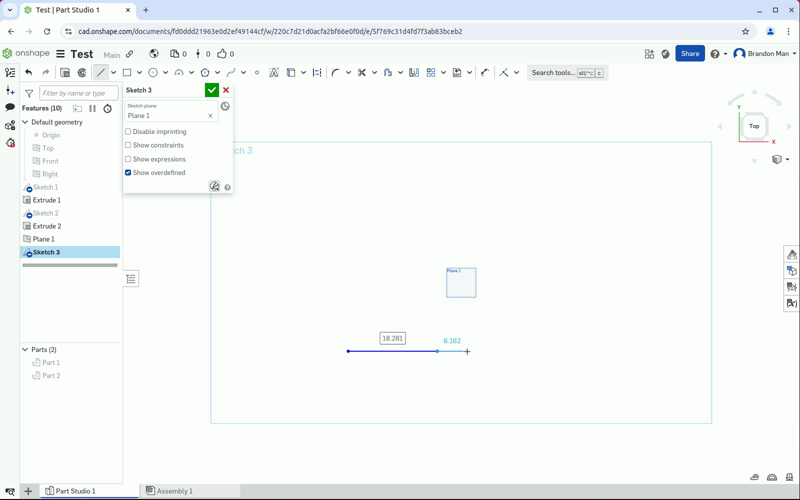
mouse_move(437, 305)
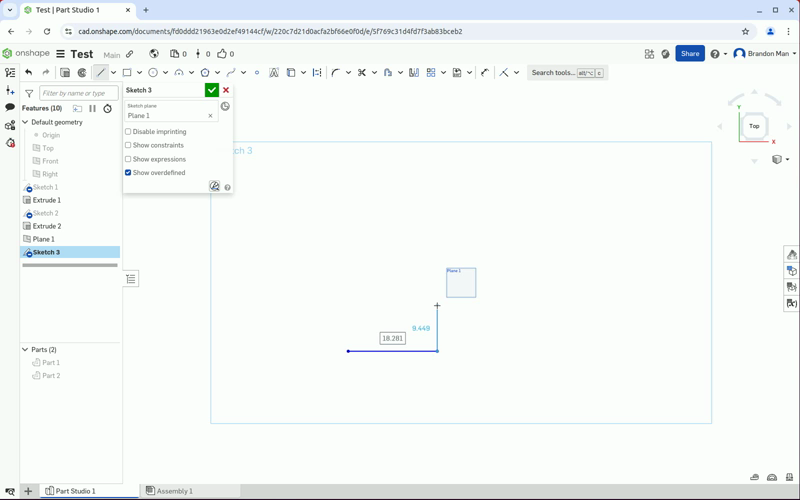
click(437, 305)
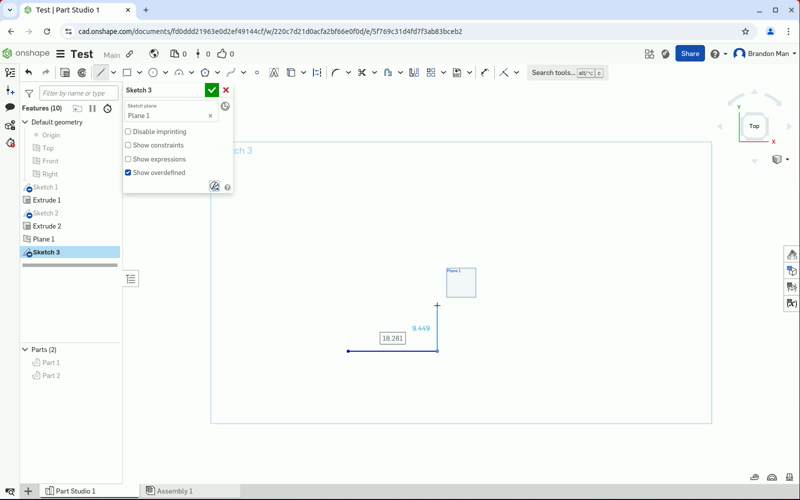
key_up(shift)
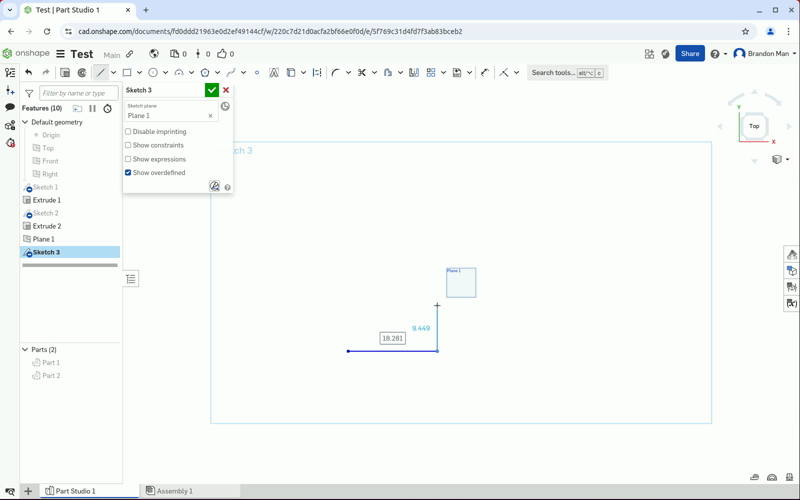
key_down(shift)
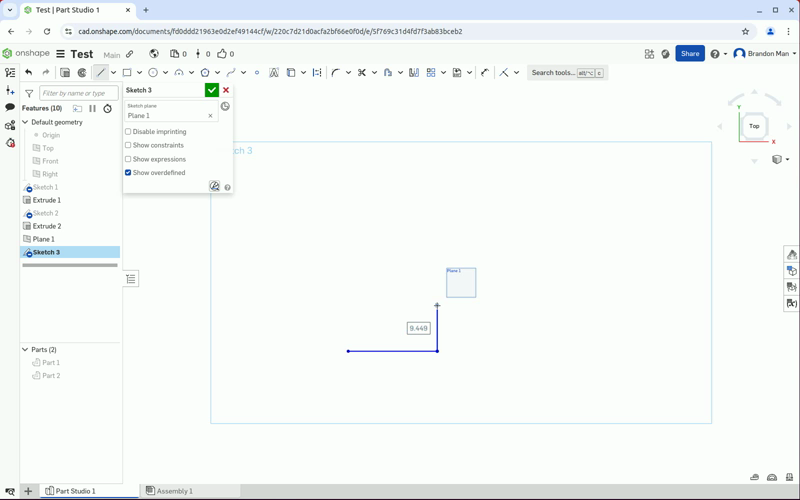
mouse_move(437, 216)
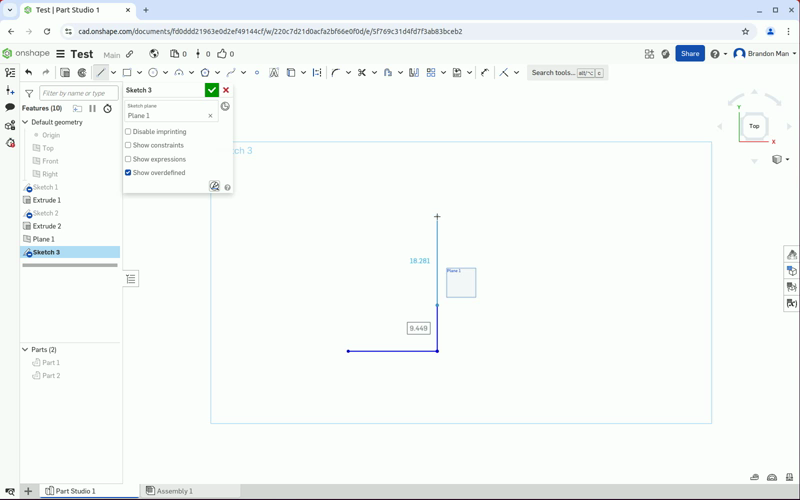
click(437, 216)
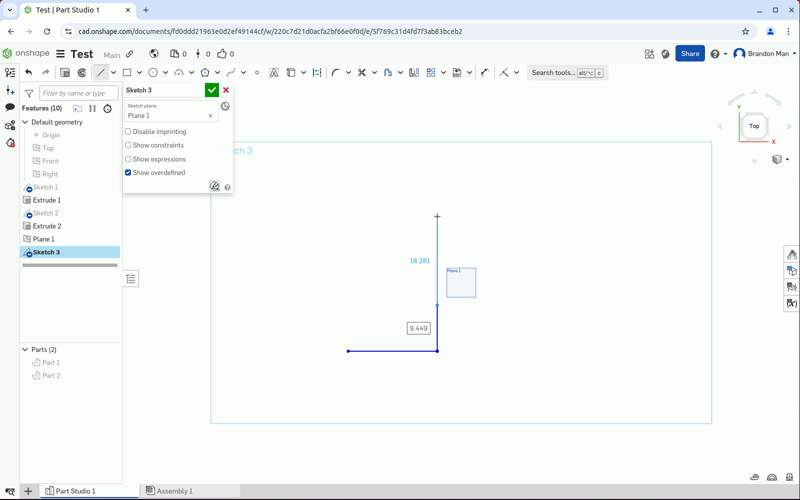
key_up(shift)
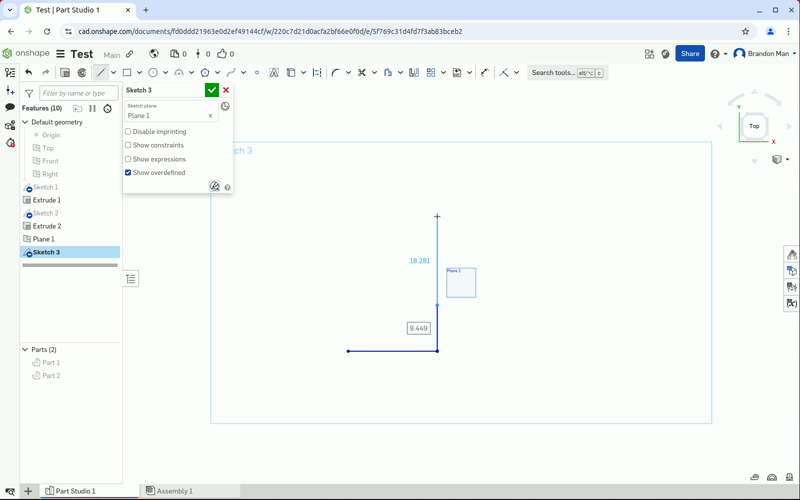
key_down(shift)
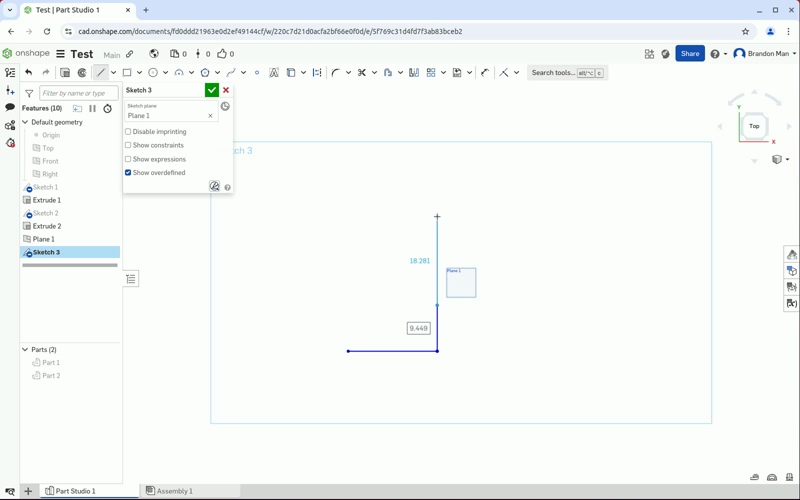
mouse_move(348, 216)
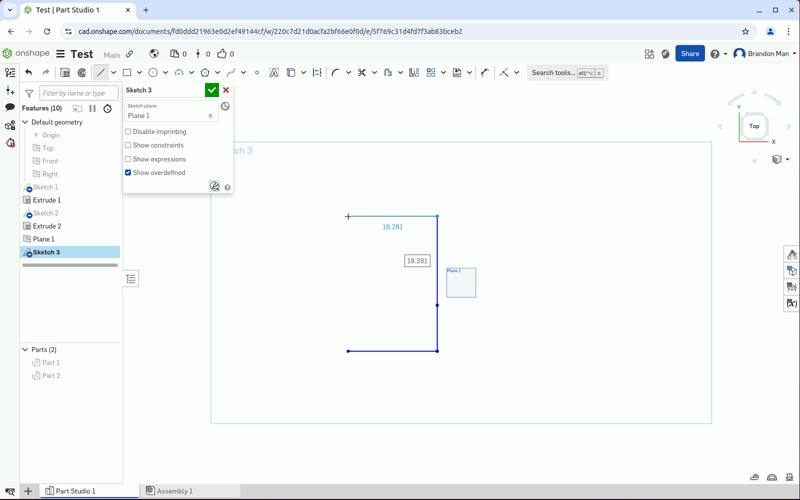
click(348, 216)
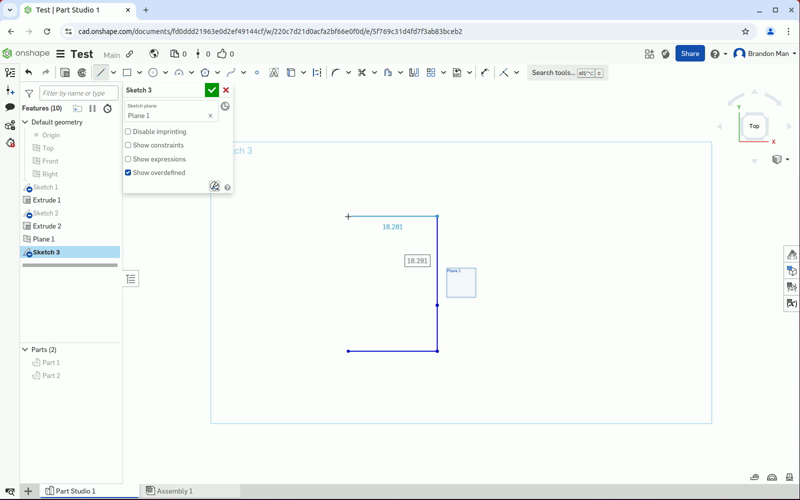
key_up(shift)
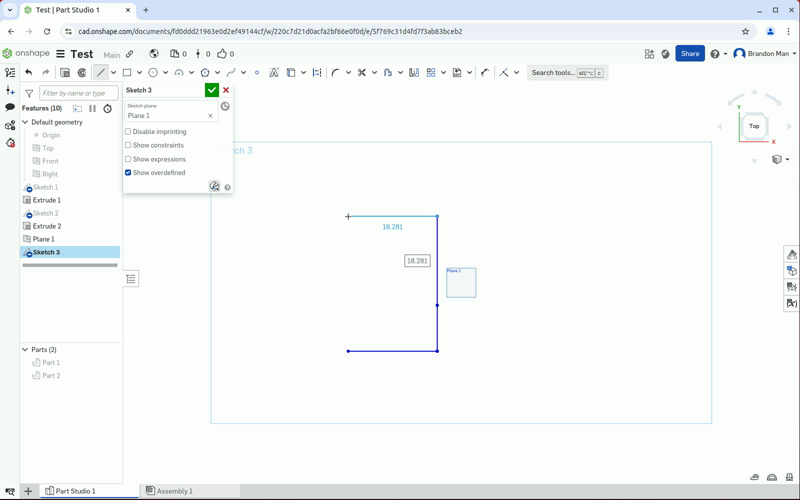
key_down(shift)
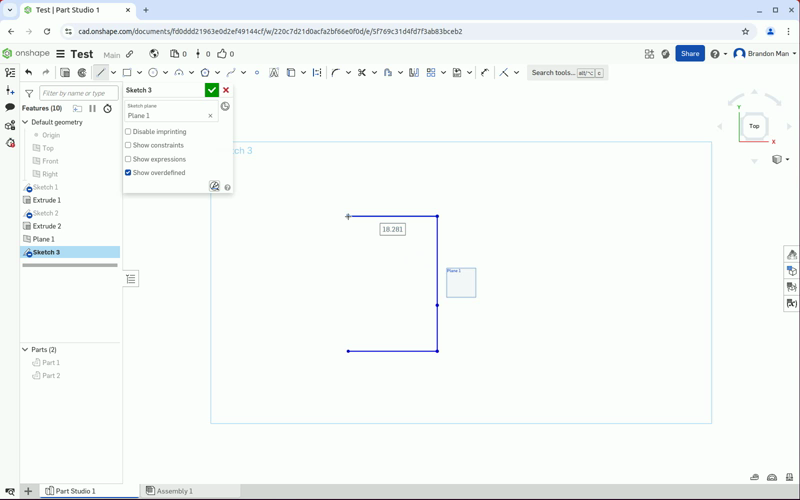
mouse_move(348, 351)
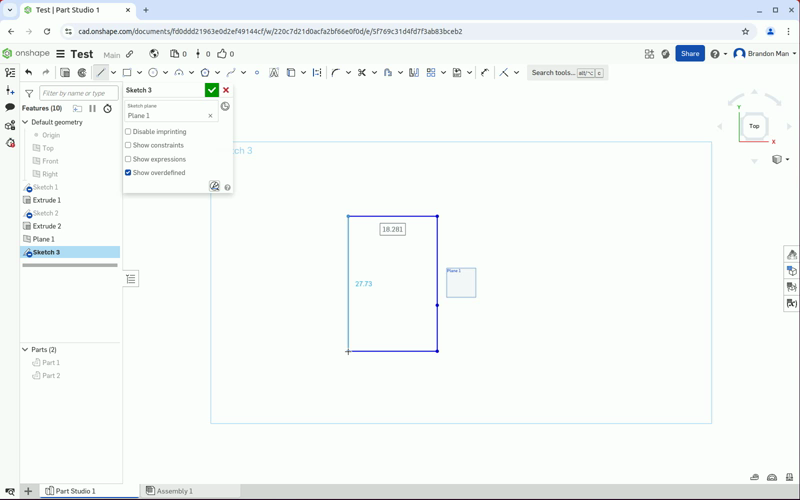
key_up(shift)
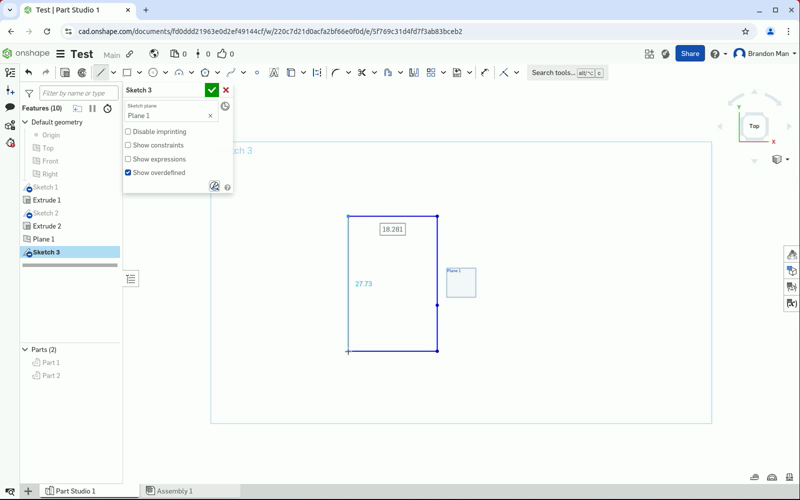
click(348, 351)
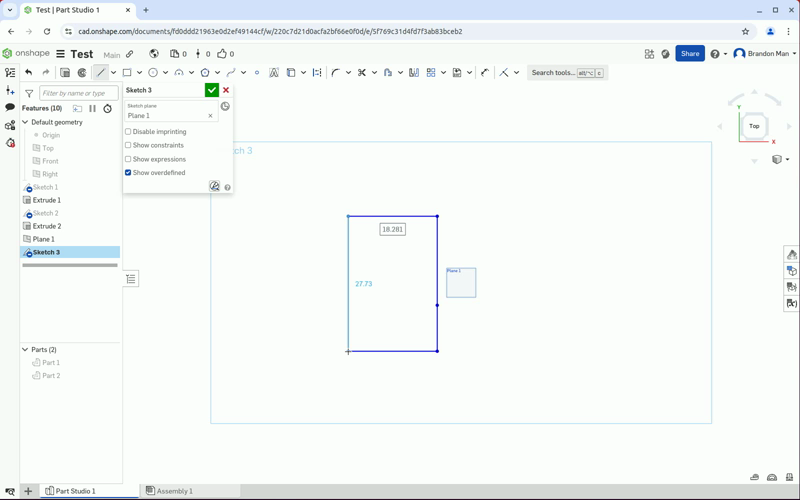
key(esc)
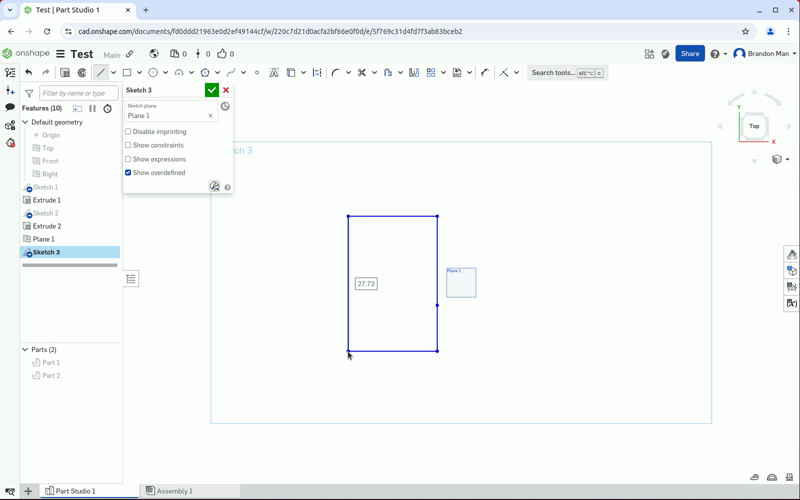
mouse_move(416, 233)
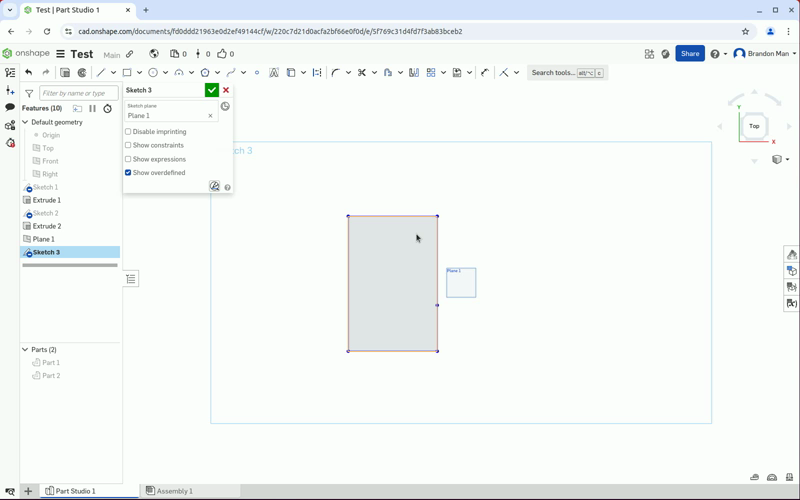
click(416, 233)
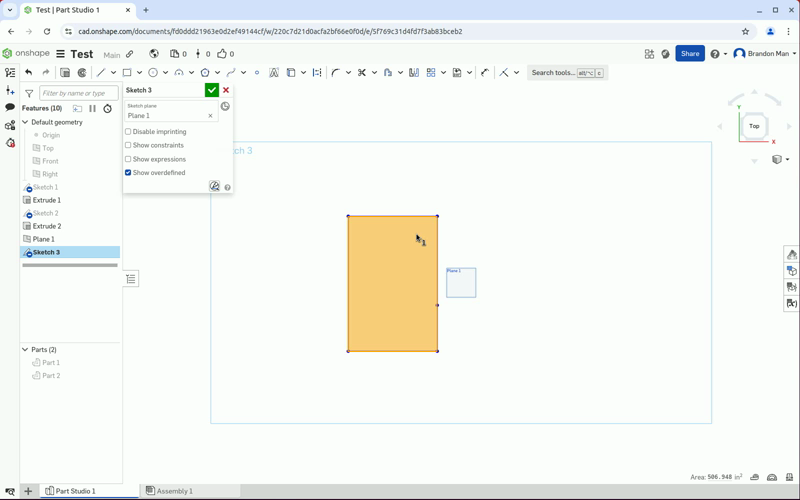
mouse_move(73, 352)
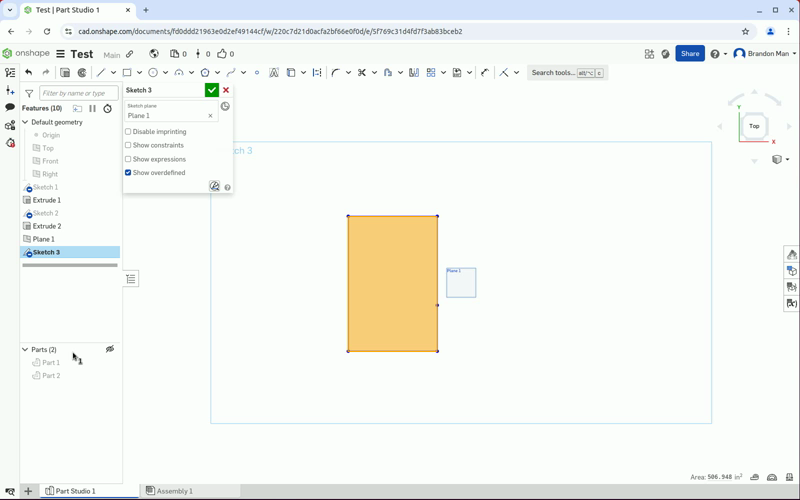
key(shift+y)
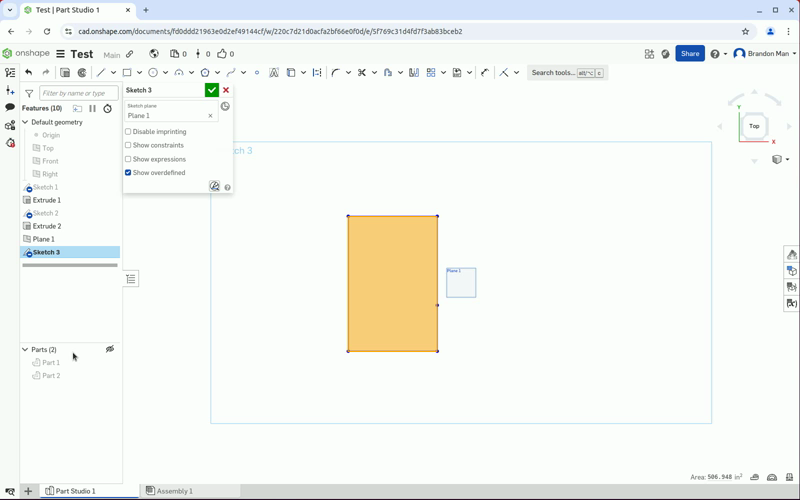
key(shift+e)
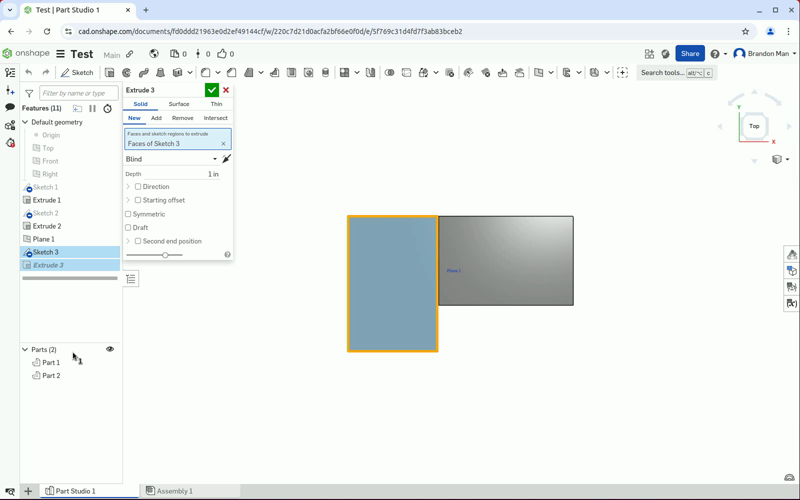
mouse_move(143, 106)
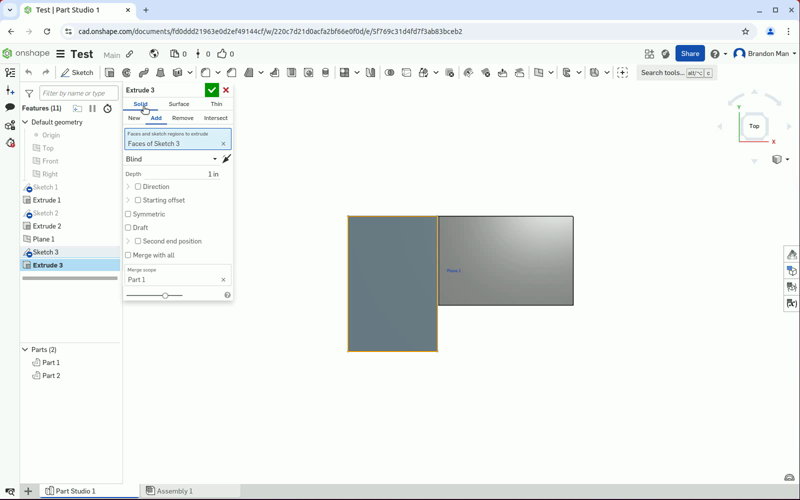
click(143, 106)
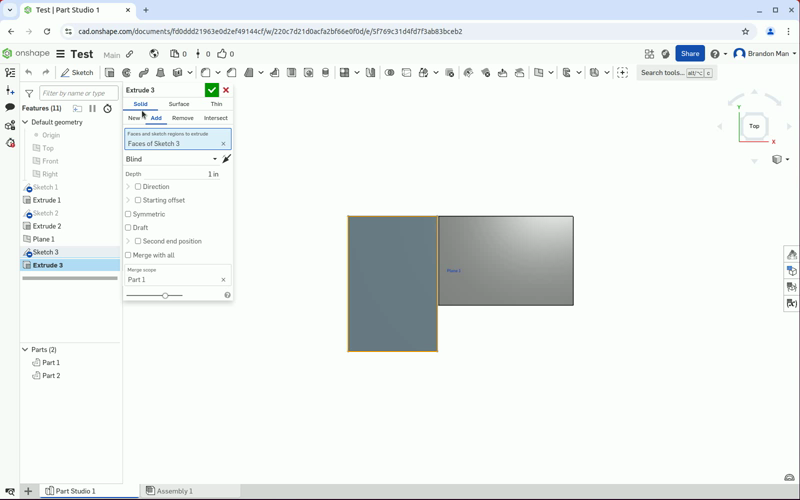
mouse_move(137, 120)
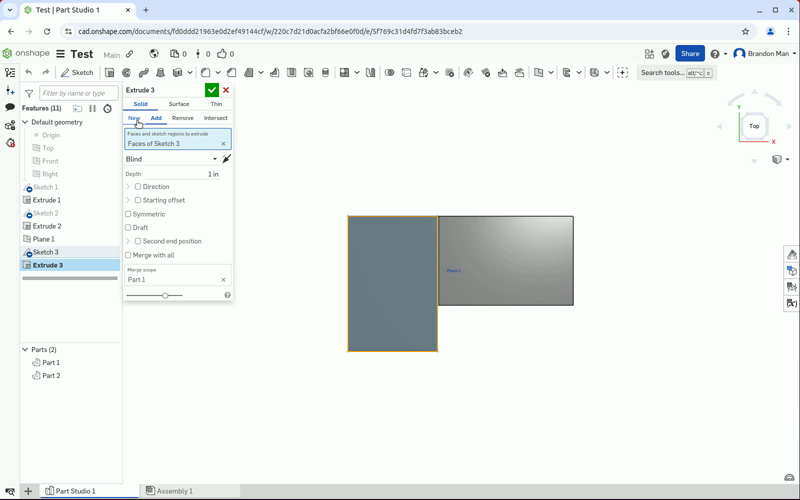
click(137, 120)
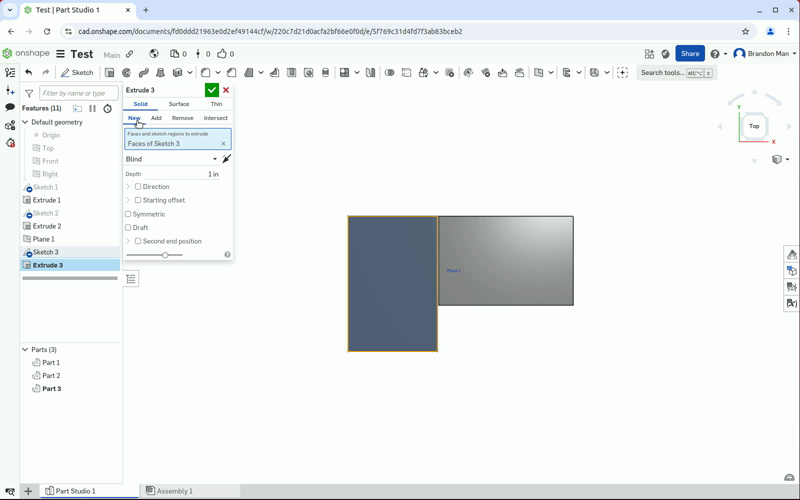
key(tab, 4)
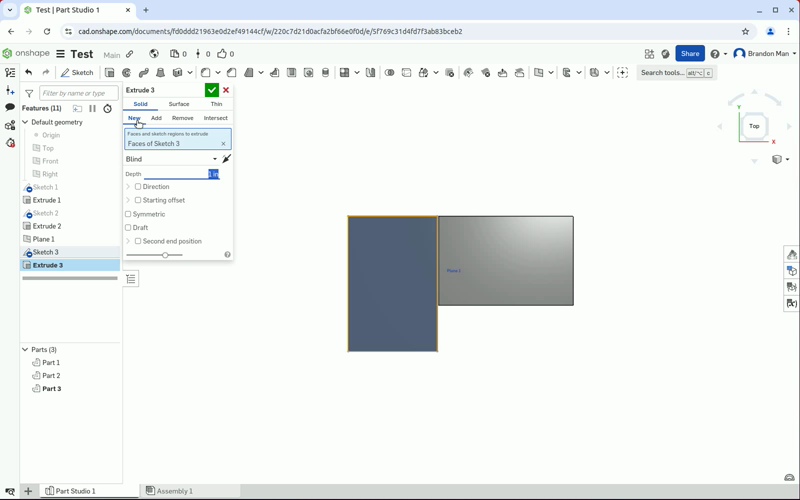
text(3.37)
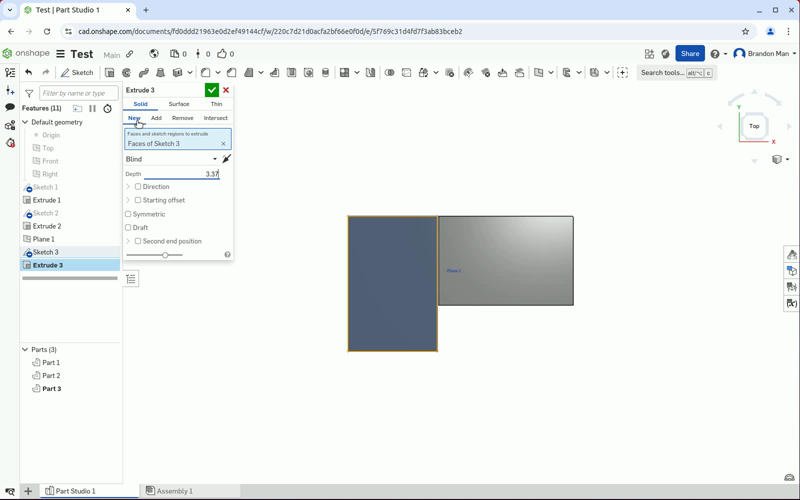
key(enter)
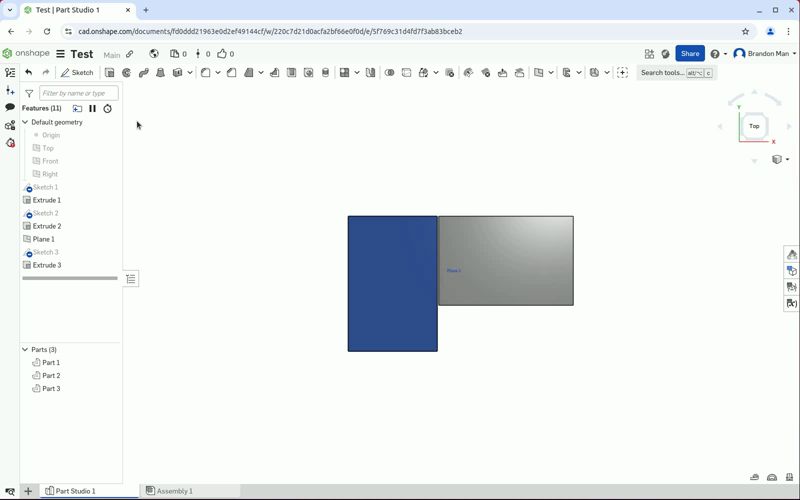
key(shift+h)
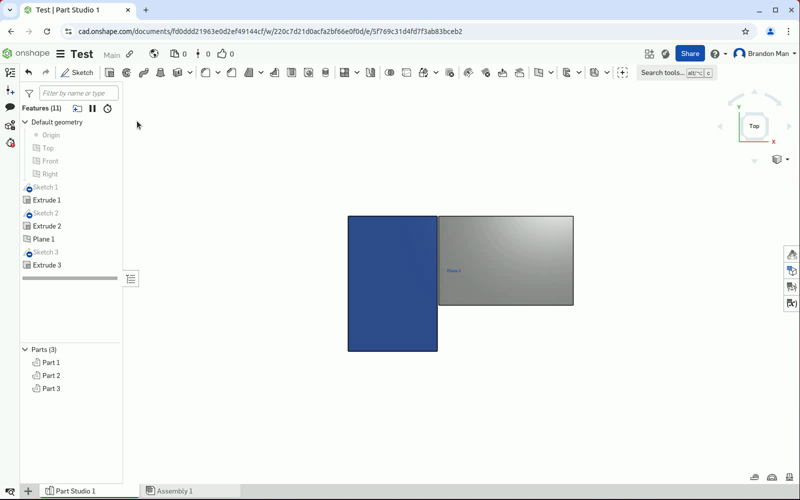
key(shift+h)
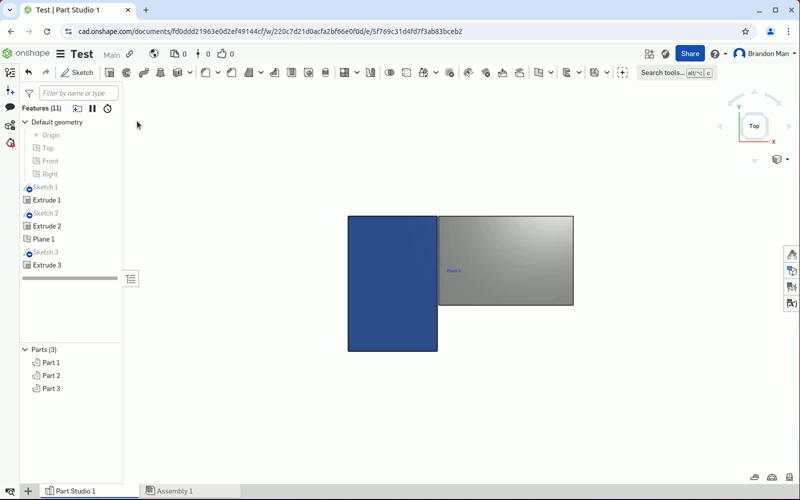
mouse_move(73, 189)
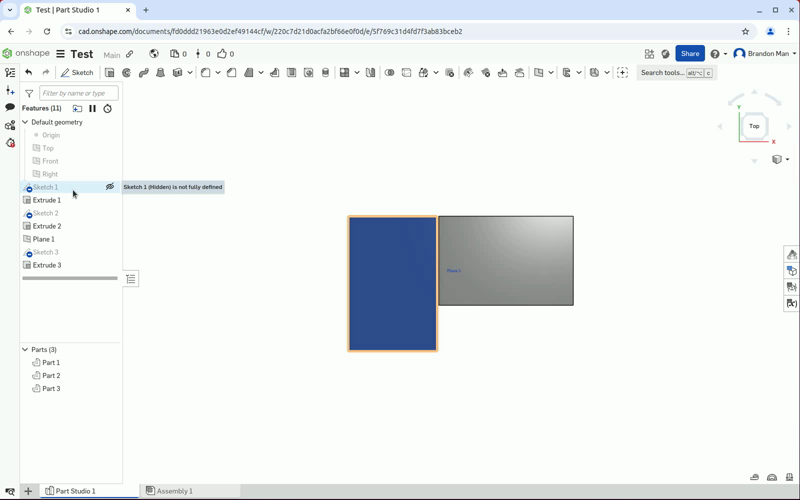
click(73, 189)
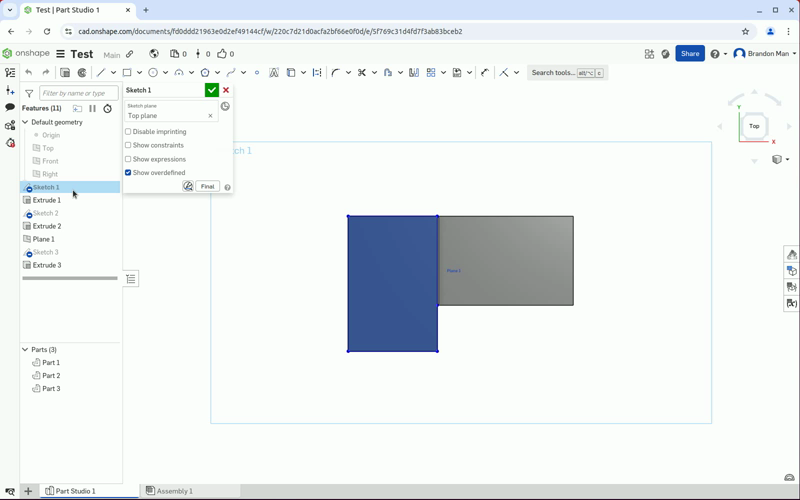
mouse_move(229, 92)
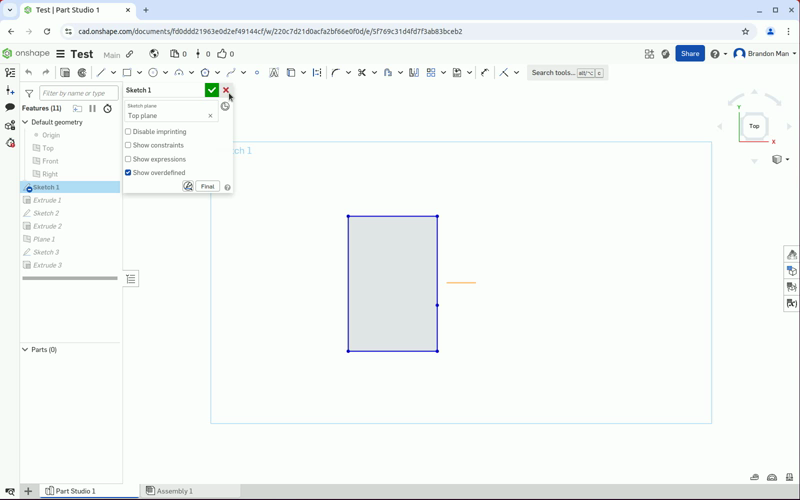
click(229, 92)
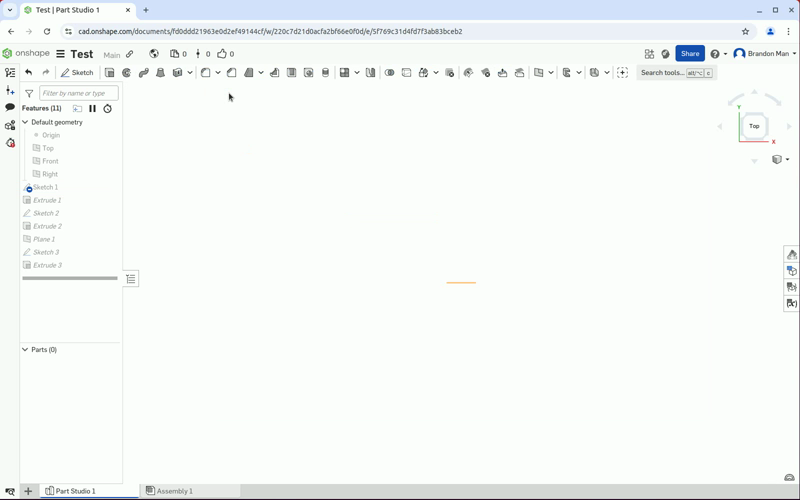
key(shift+s)
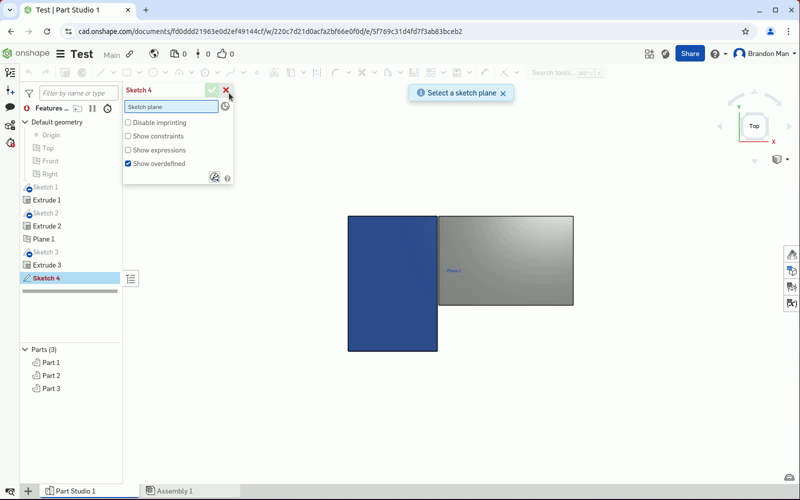
mouse_move(73, 241)
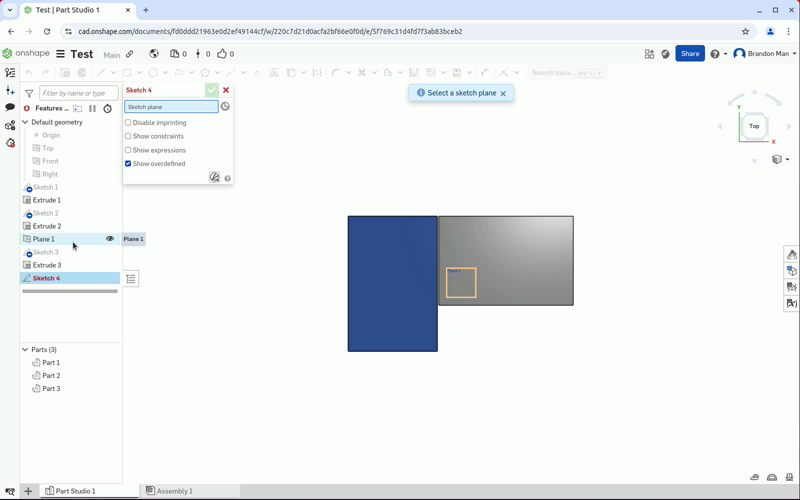
click(73, 241)
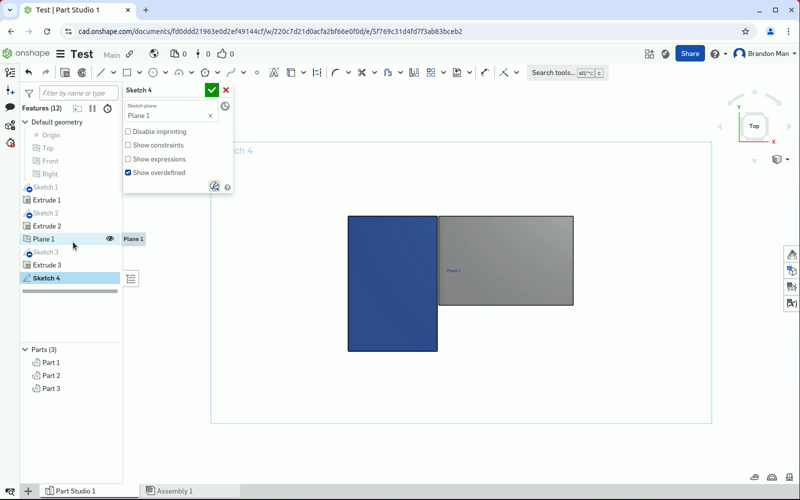
mouse_move(73, 352)
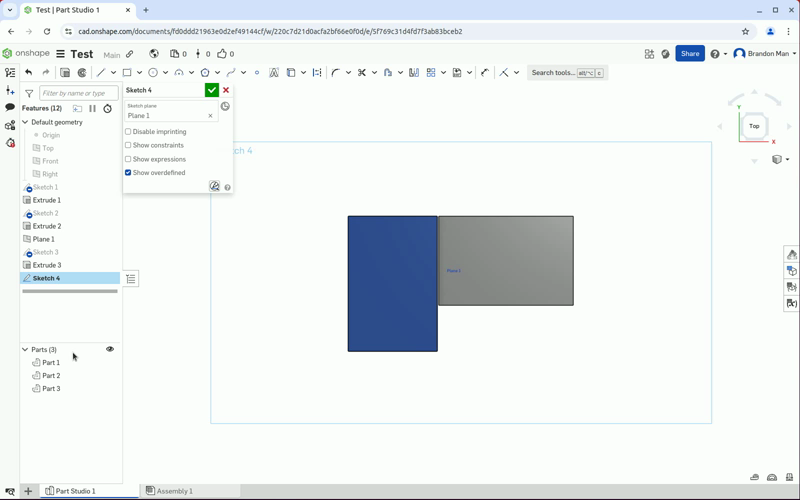
key(y)
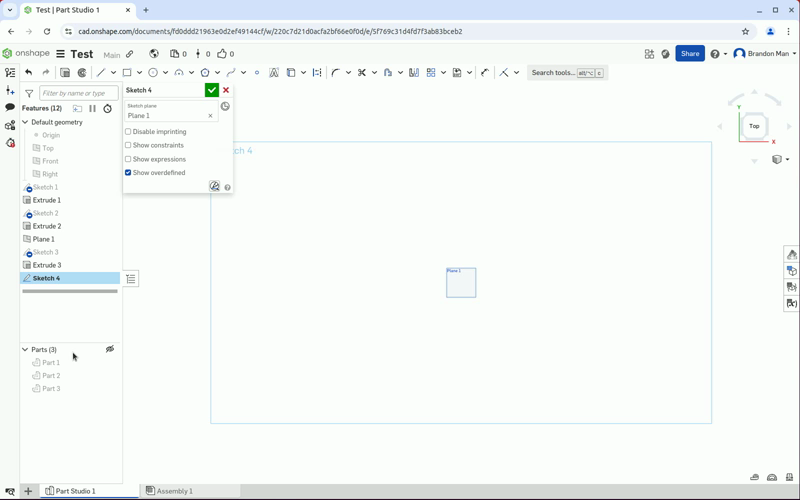
key(l)
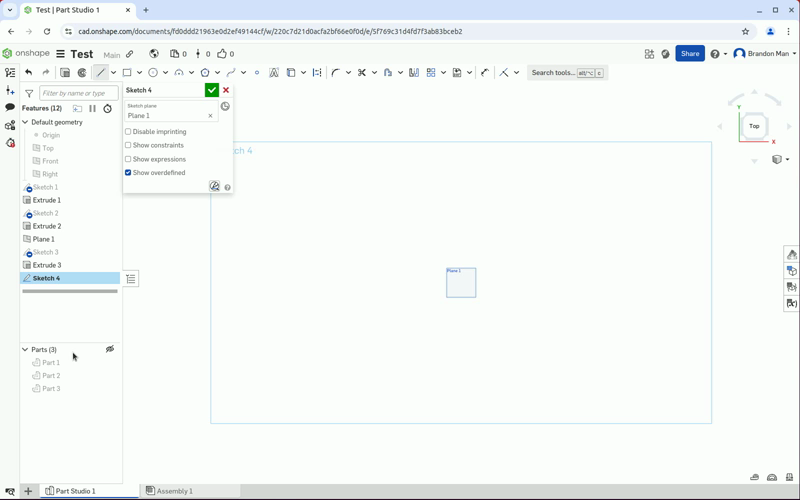
key_down(shift)
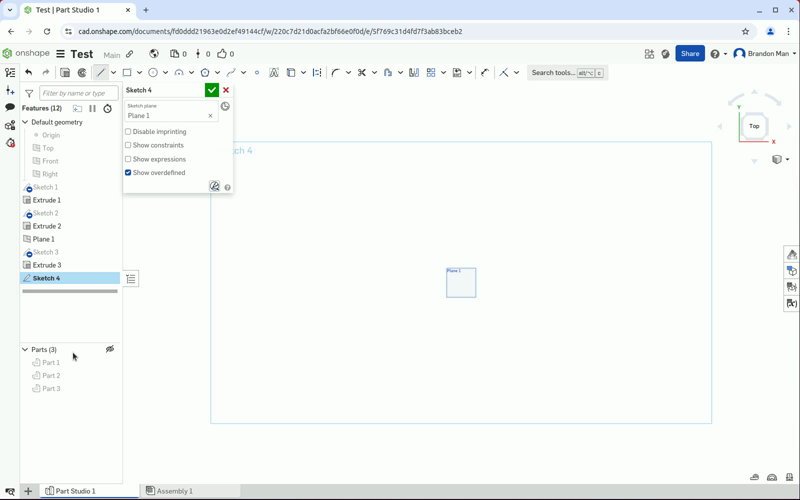
mouse_move(438, 305)
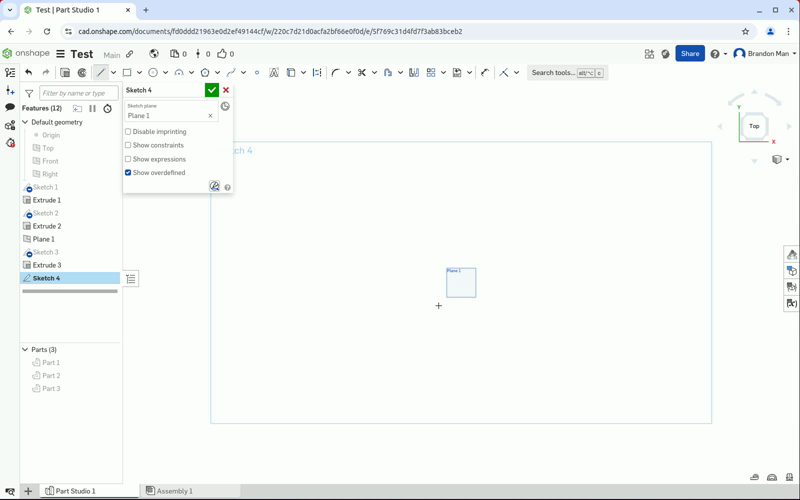
click(438, 305)
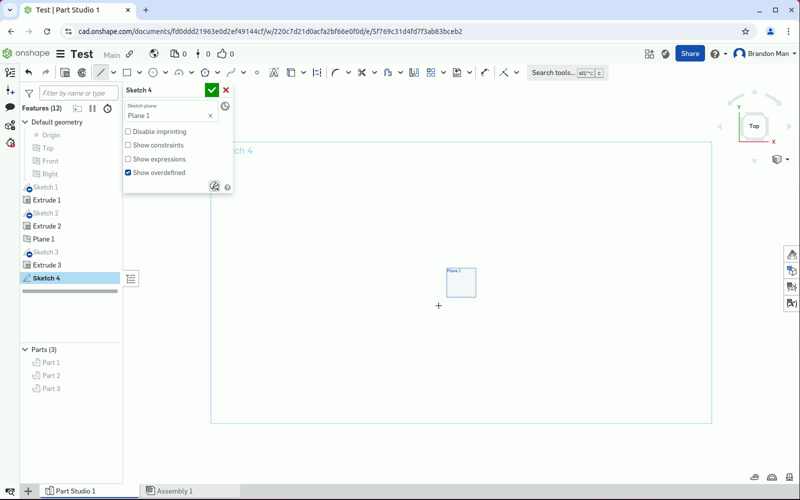
key_up(shift)
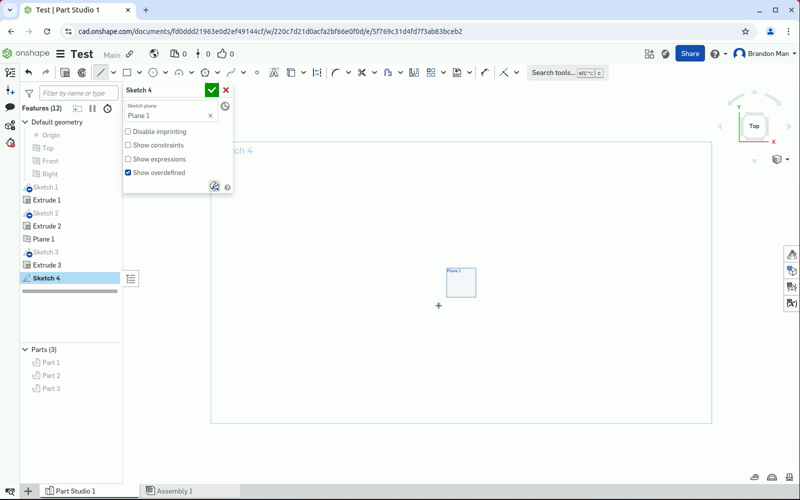
key_down(shift)
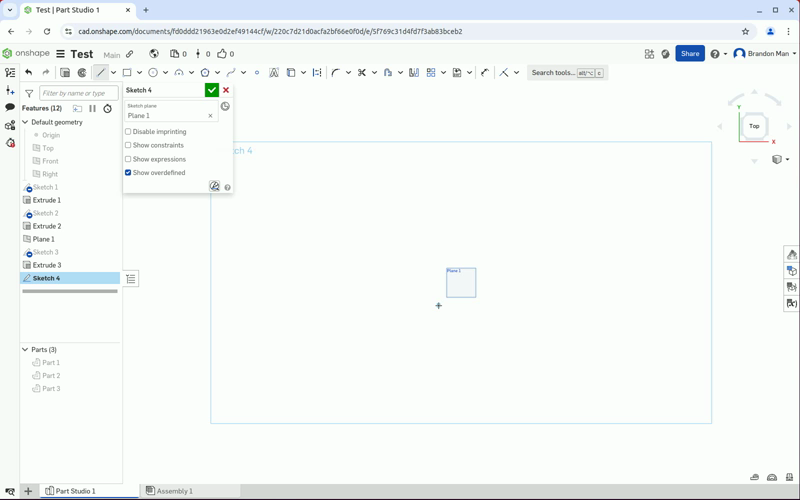
mouse_move(573, 305)
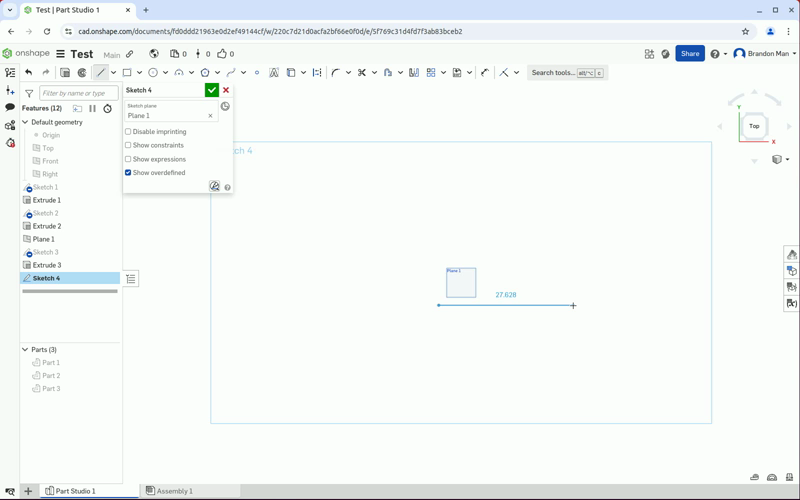
click(573, 305)
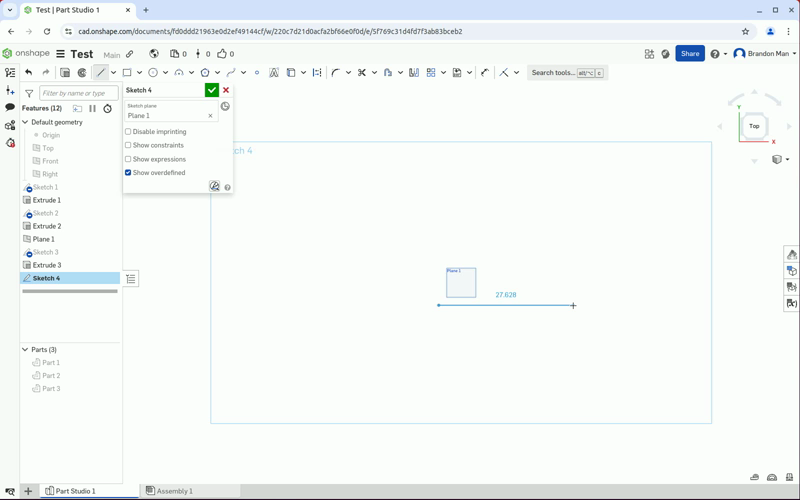
key_up(shift)
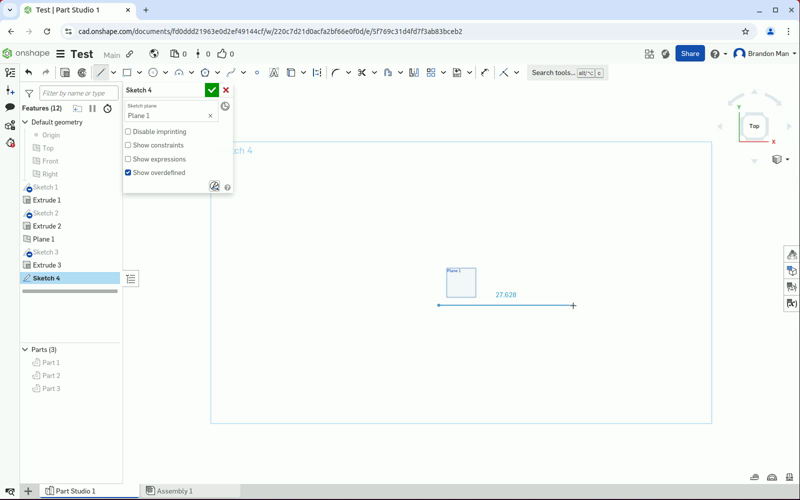
key_down(shift)
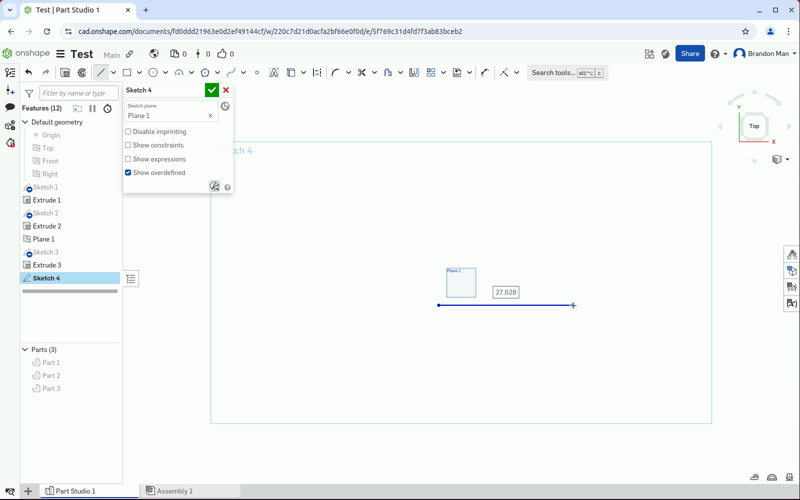
mouse_move(573, 216)
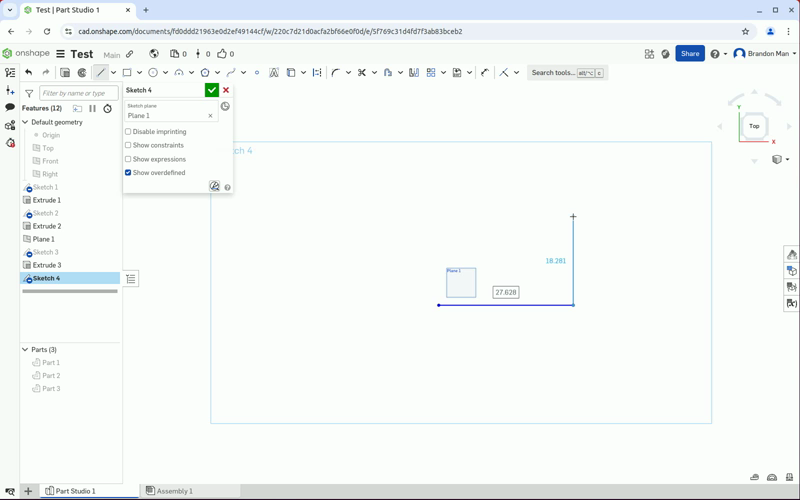
click(573, 216)
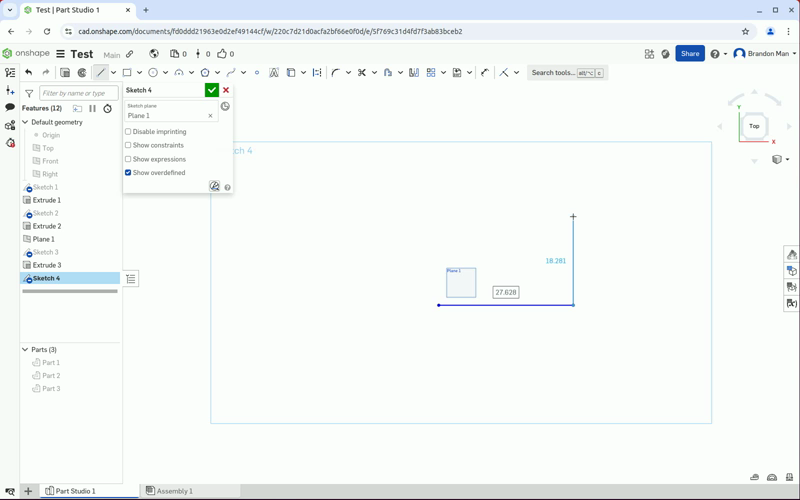
key_up(shift)
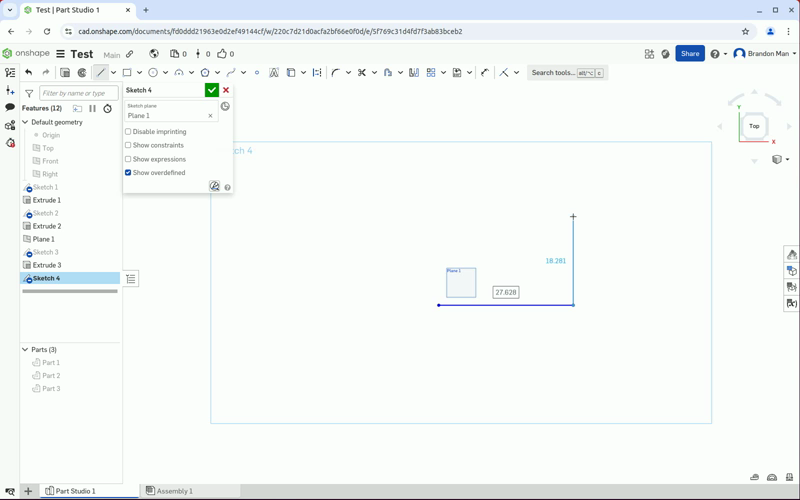
key_down(shift)
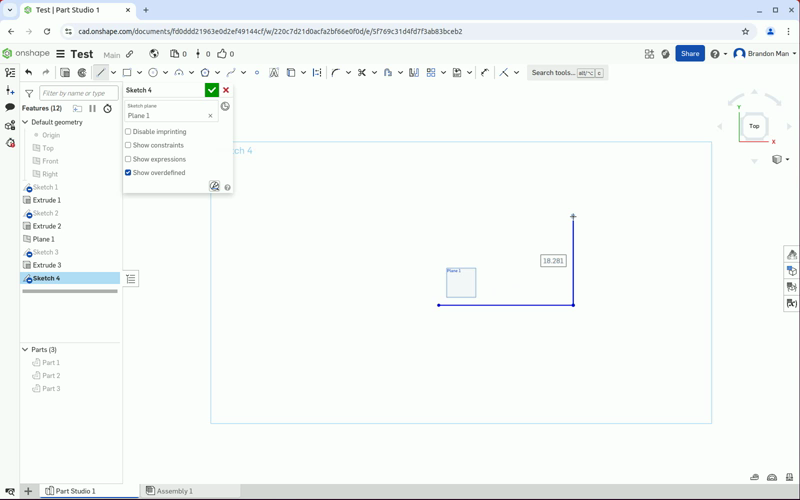
mouse_move(438, 216)
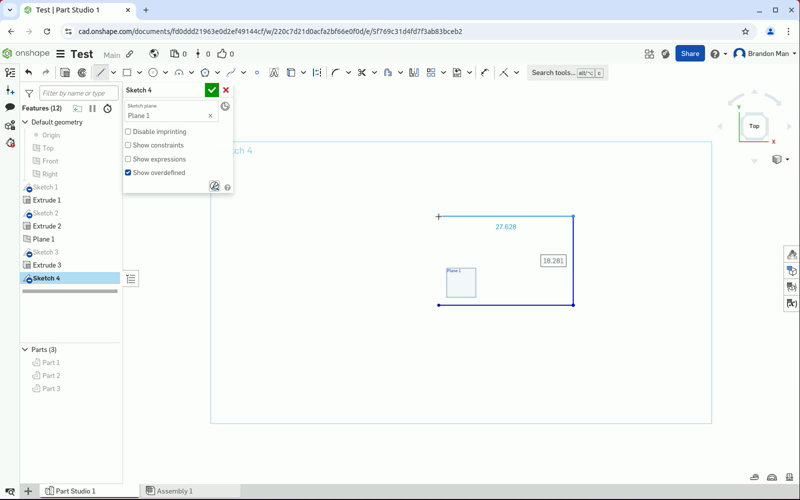
click(438, 216)
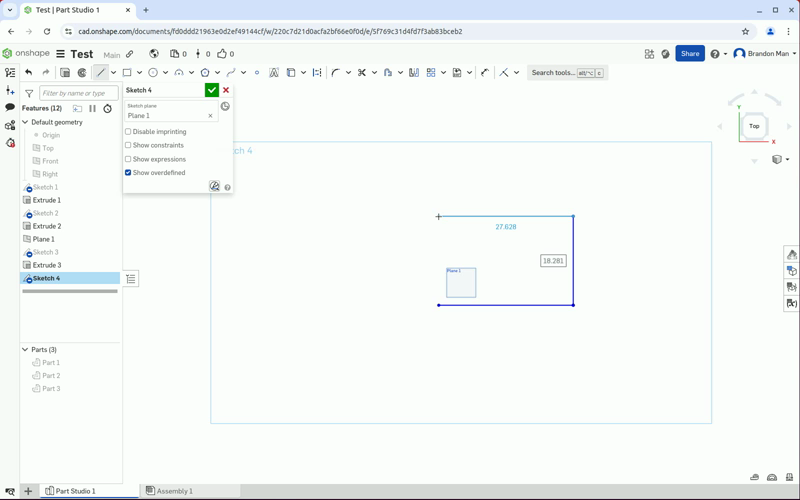
key_up(shift)
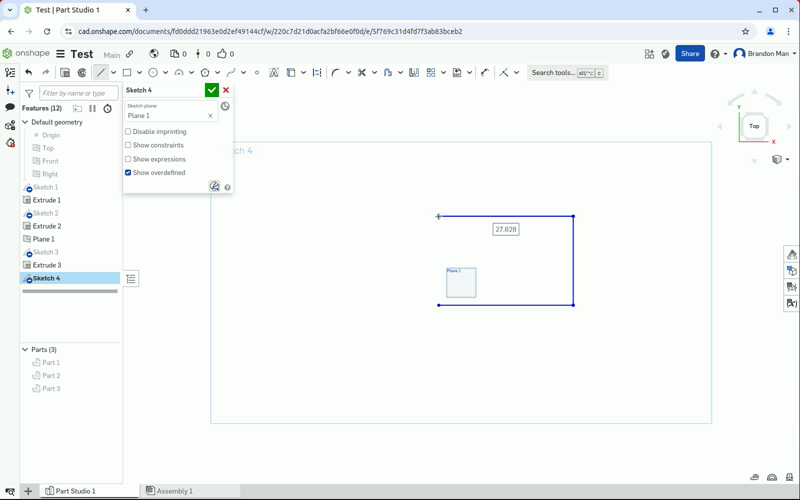
key_down(shift)
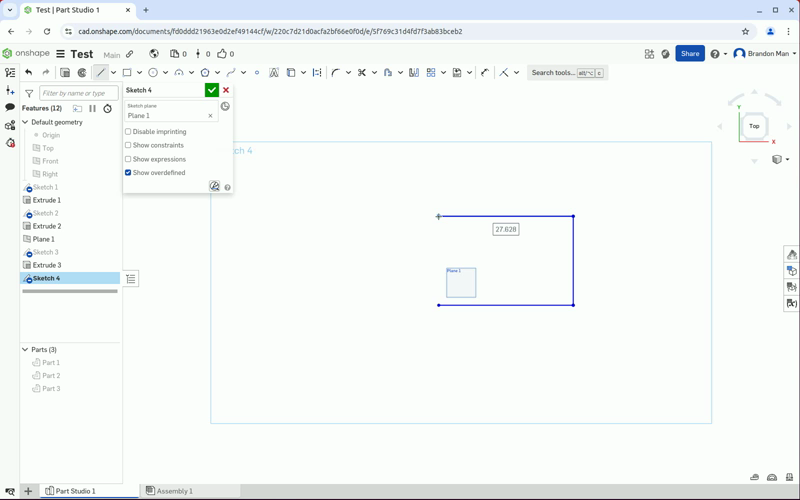
mouse_move(438, 305)
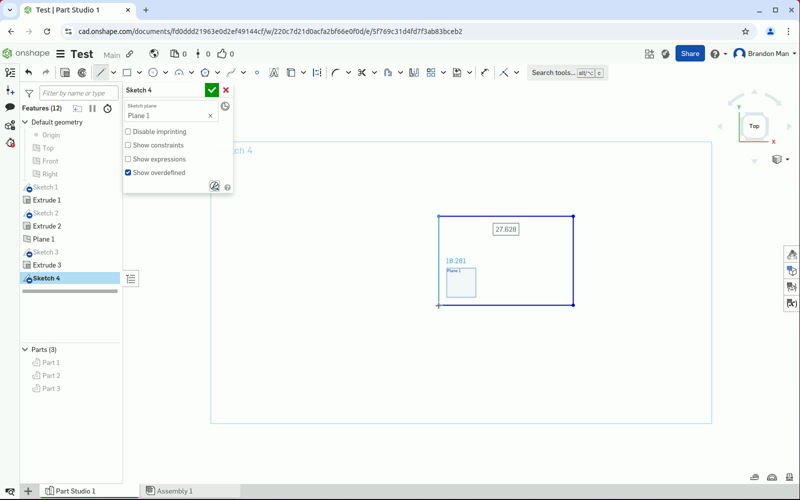
key_up(shift)
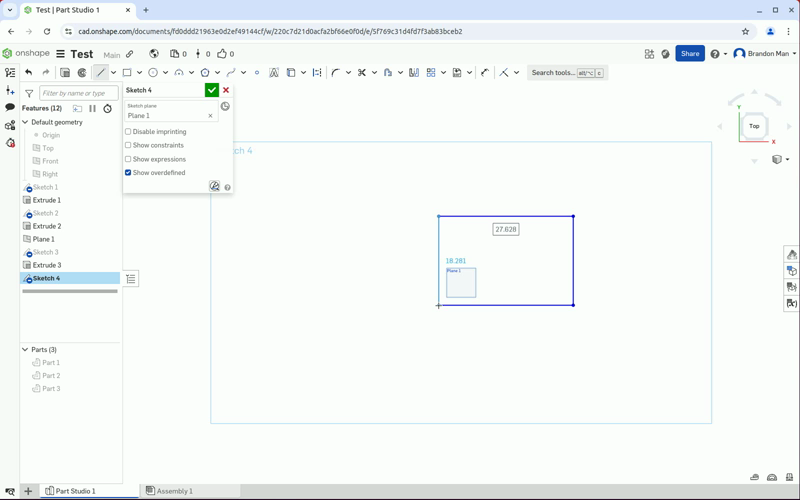
click(438, 305)
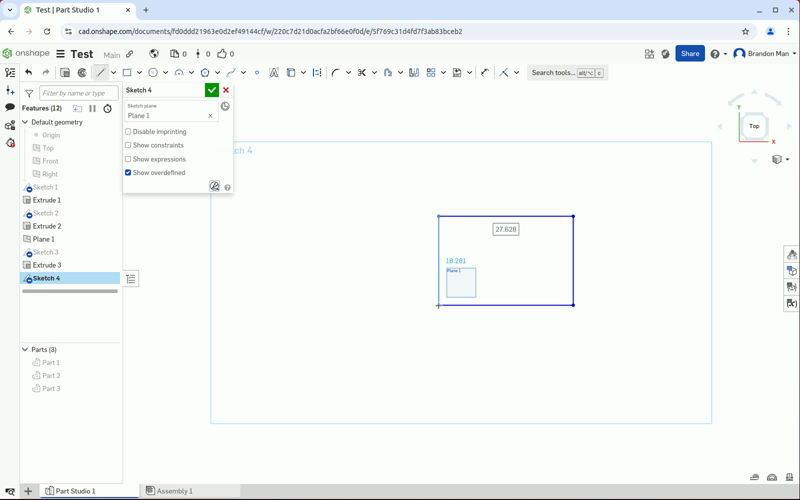
key(esc)
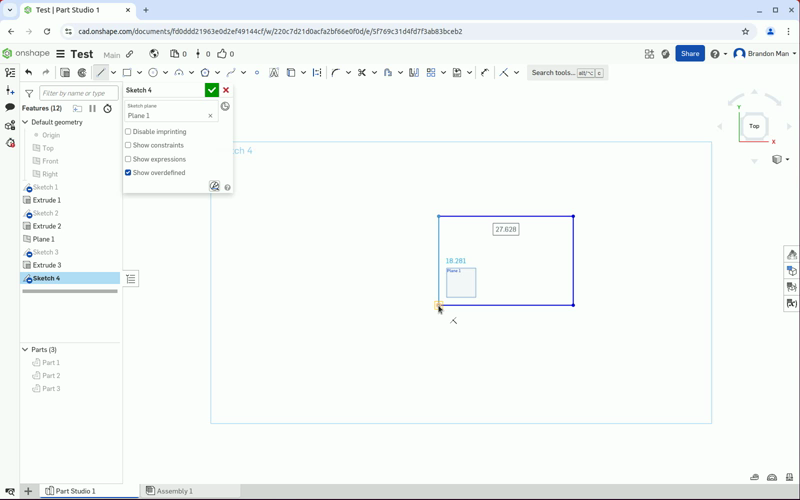
mouse_move(510, 244)
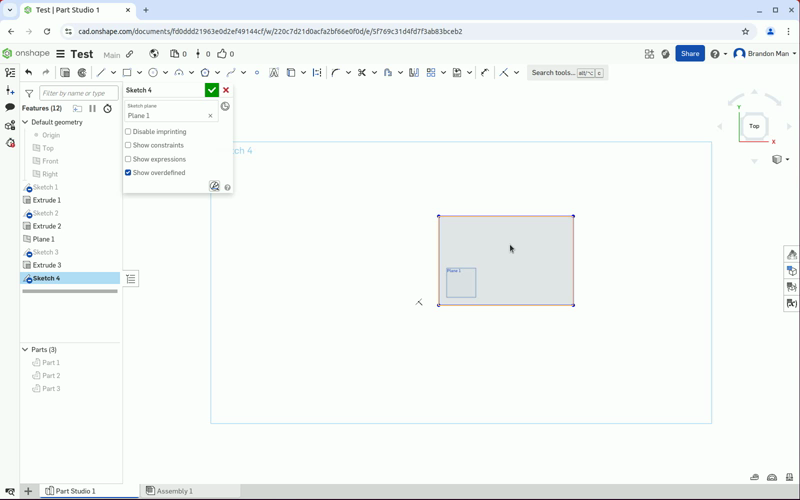
click(510, 244)
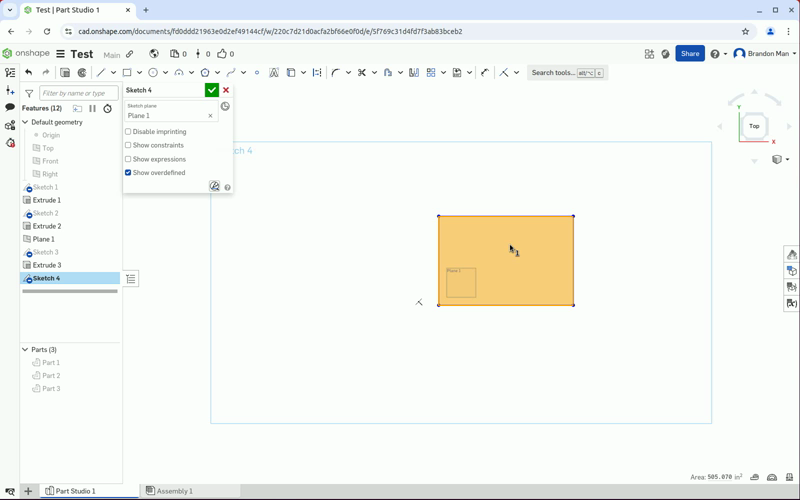
mouse_move(73, 352)
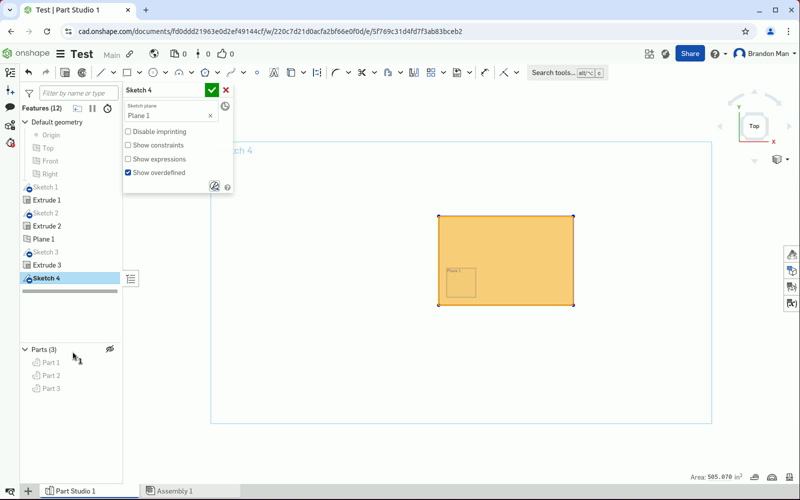
key(shift+y)
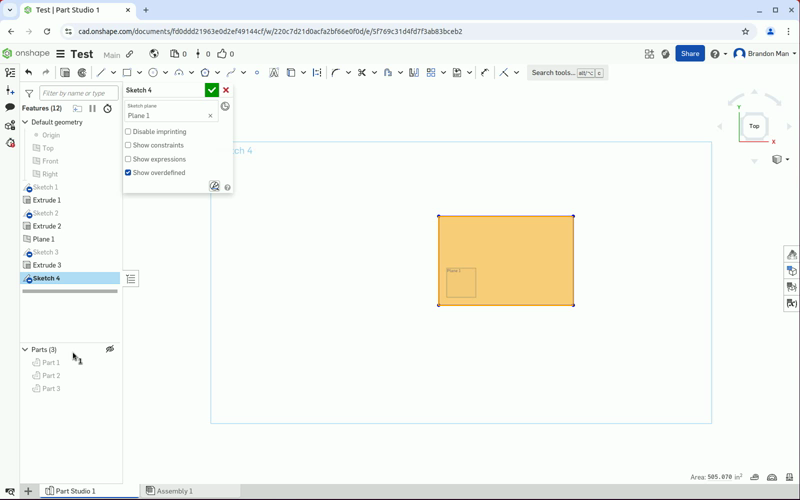
key(shift+e)
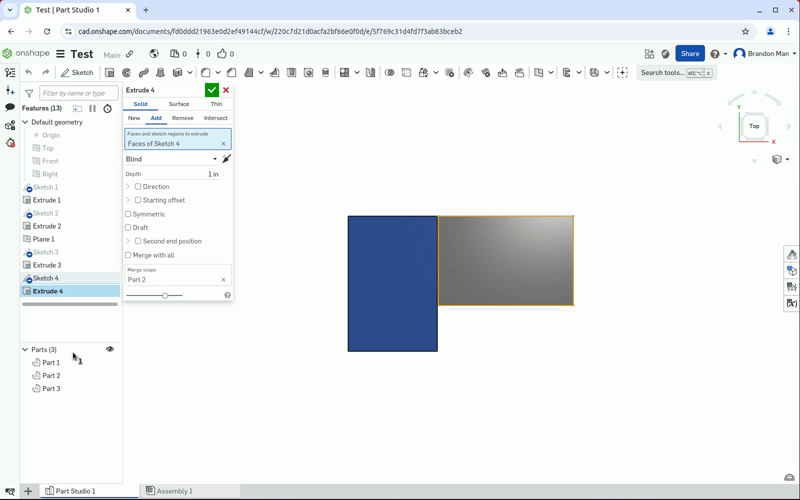
mouse_move(143, 106)
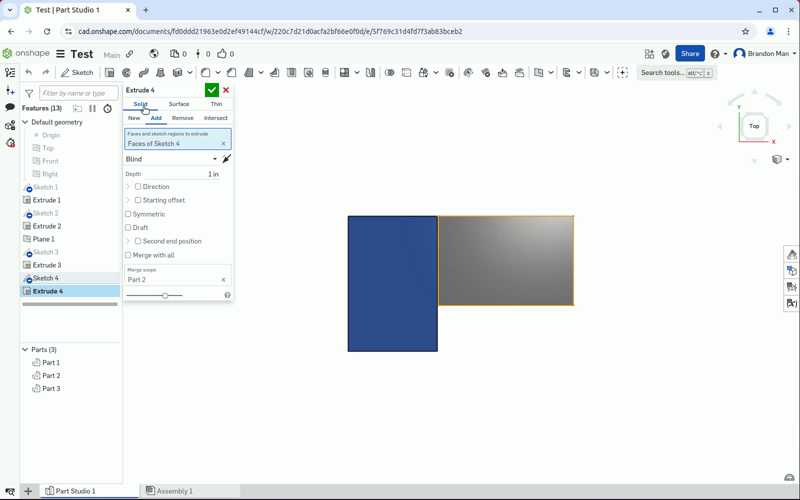
click(143, 106)
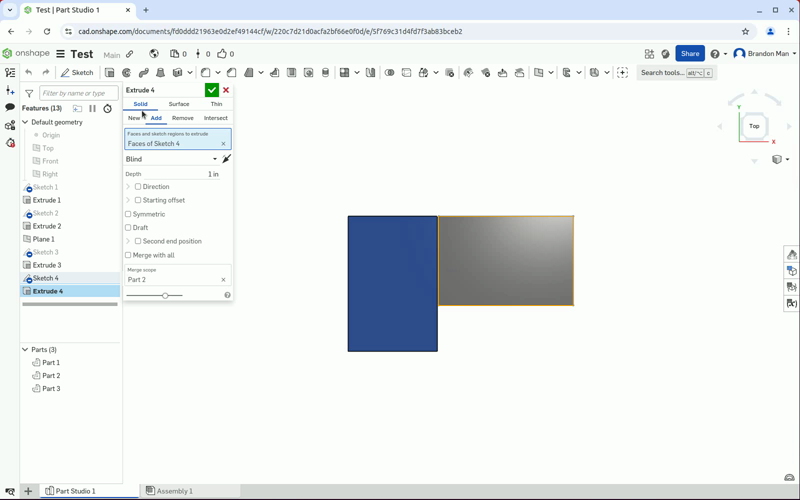
mouse_move(137, 120)
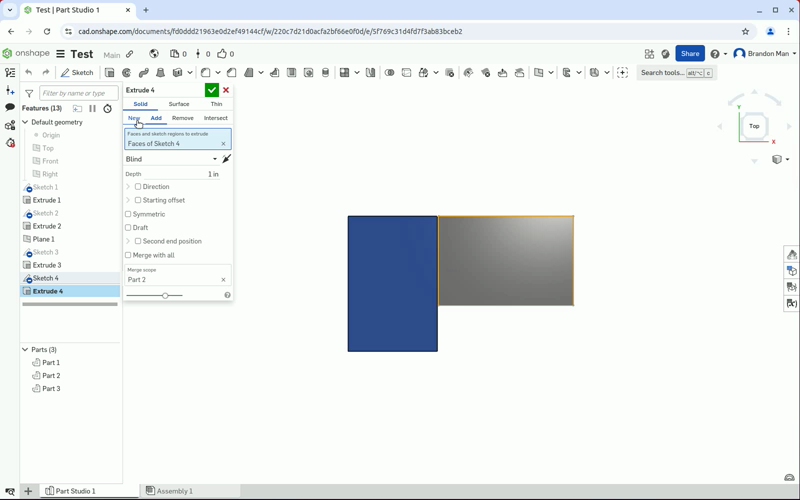
click(137, 120)
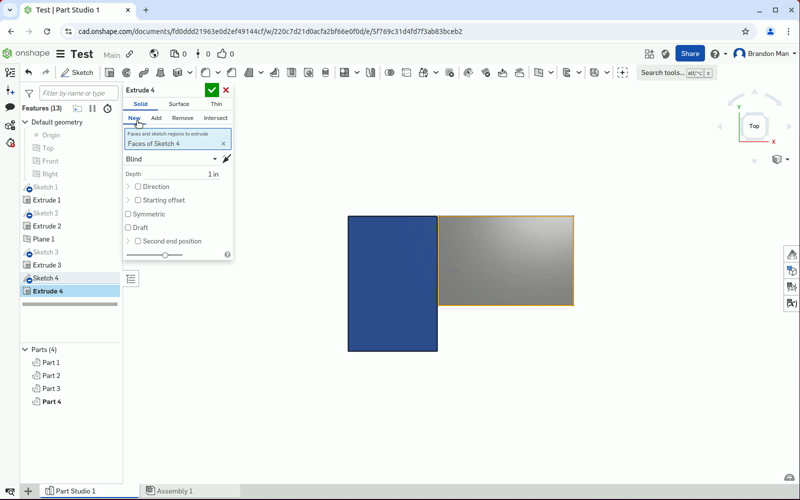
key(tab, 4)
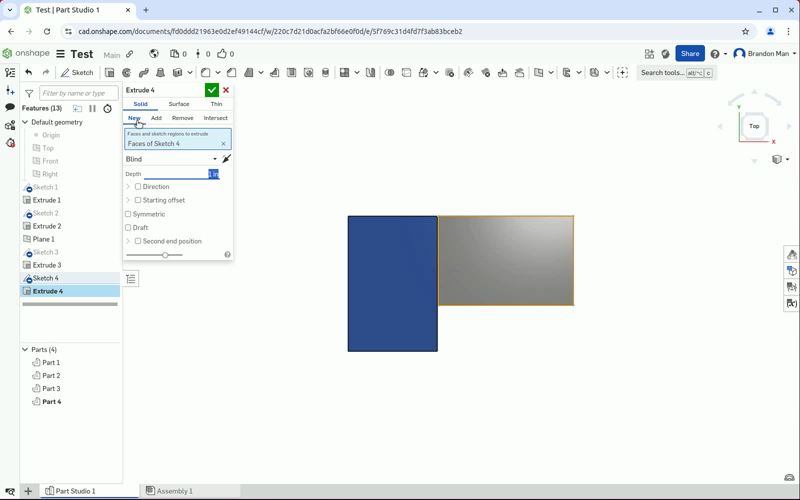
text(3.37)
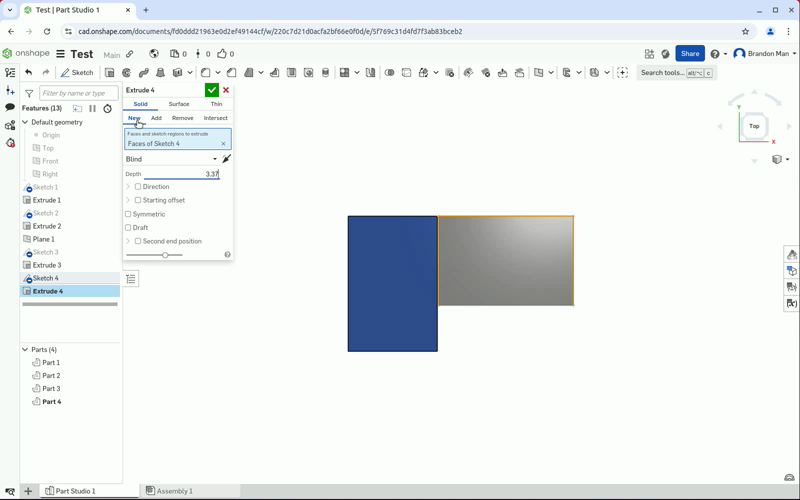
key(enter)
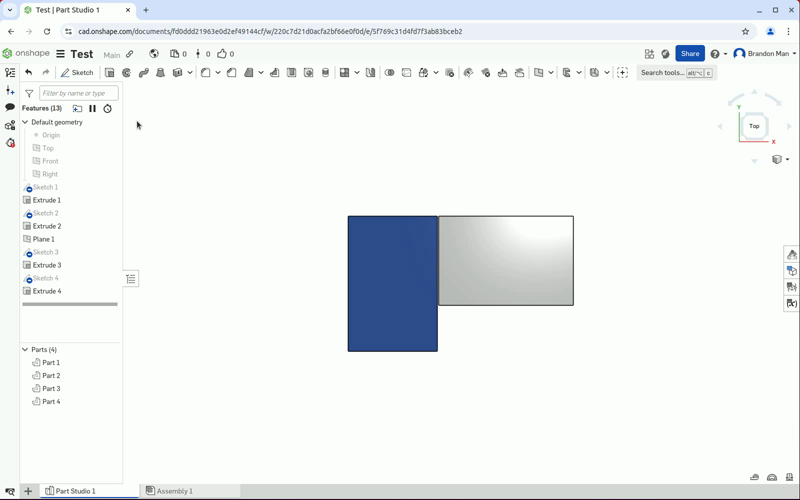
key(shift+h)
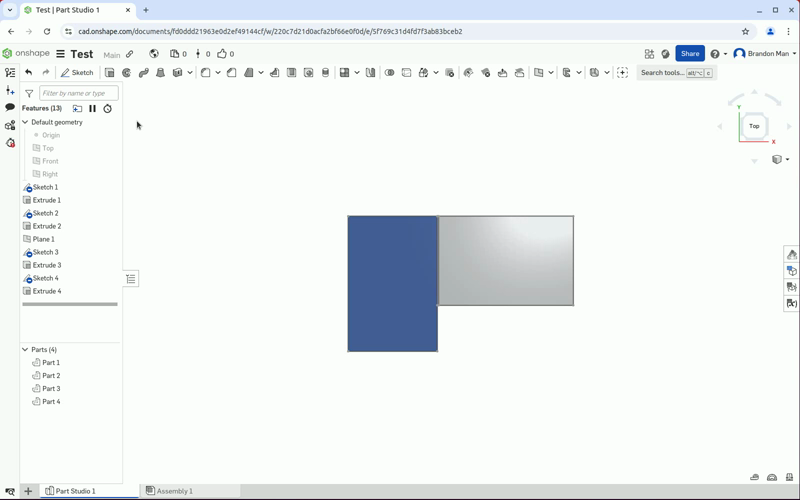
key(shift+h)
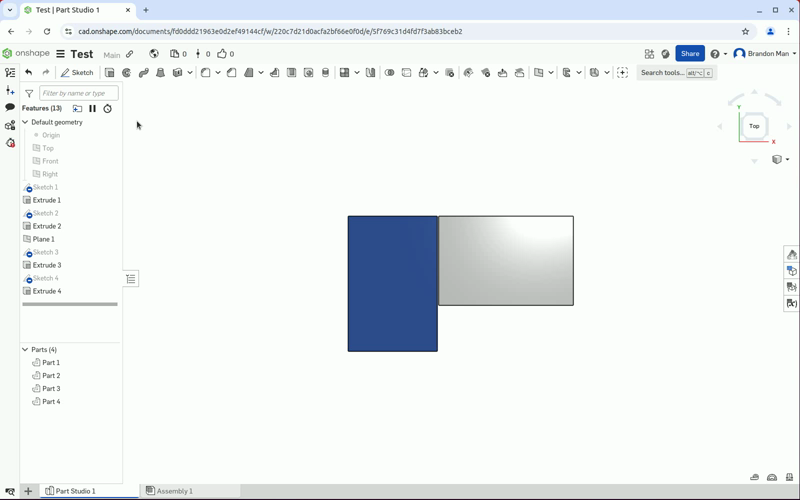
mouse_move(73, 189)
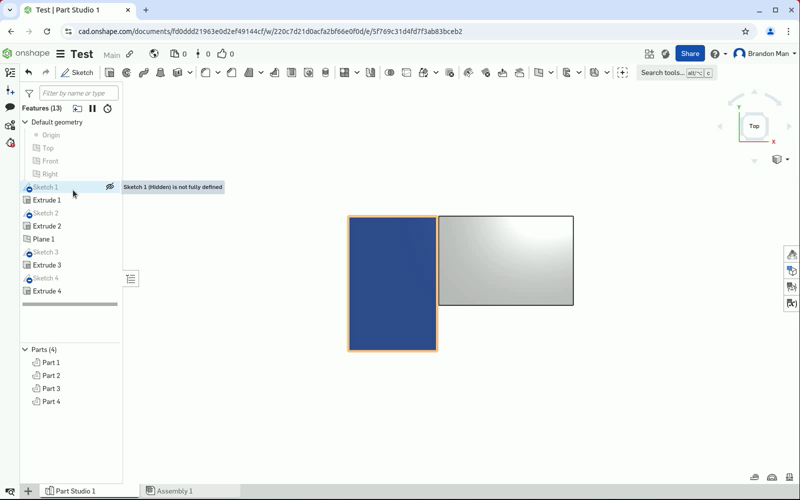
click(73, 189)
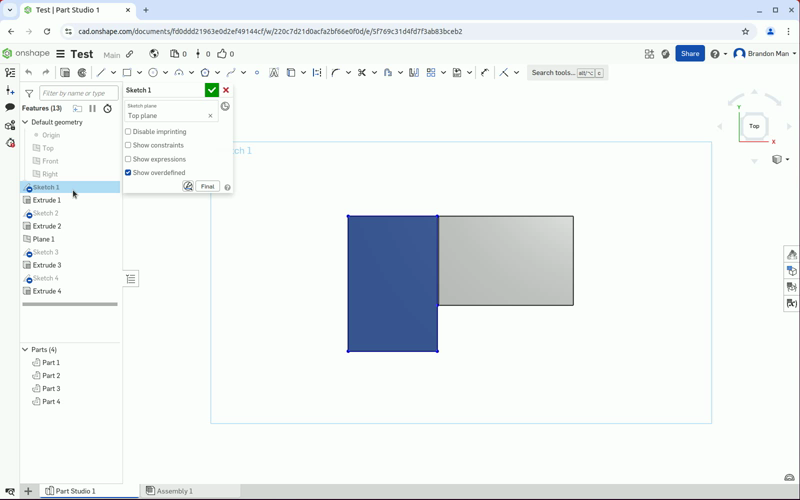
mouse_move(229, 92)
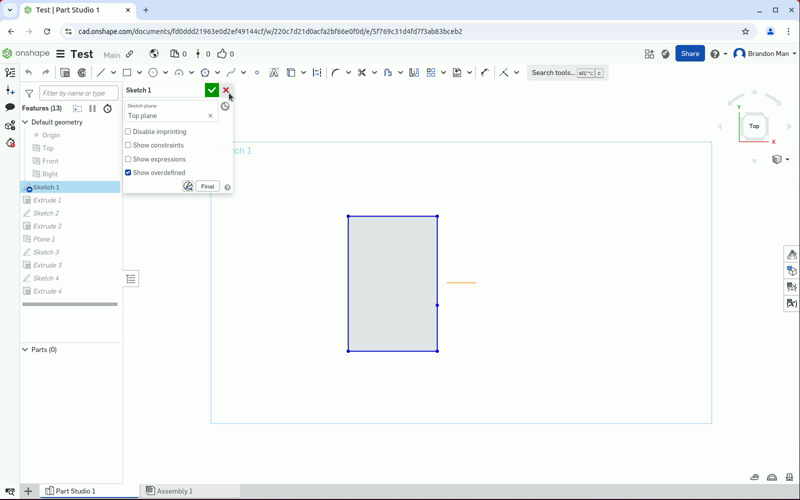
click(229, 92)
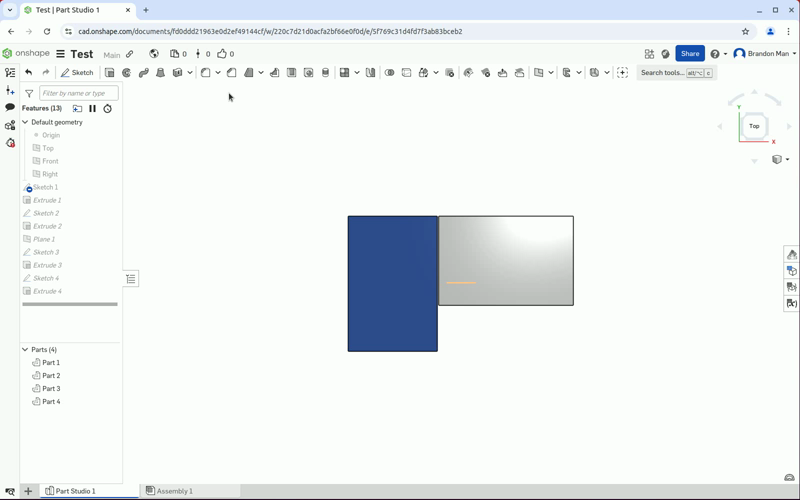
mouse_move(541, 75)
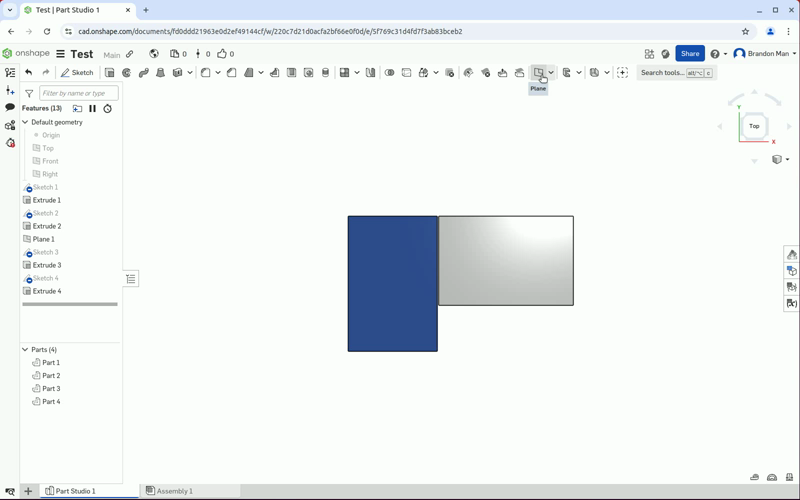
click(541, 75)
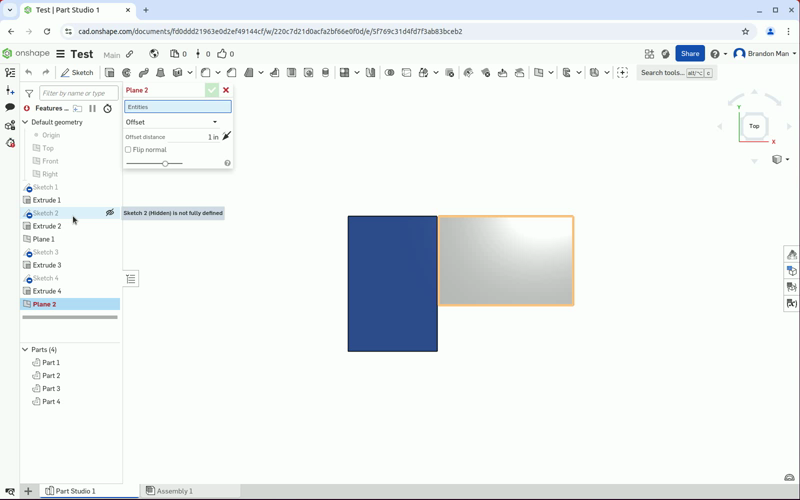
scroll(3)
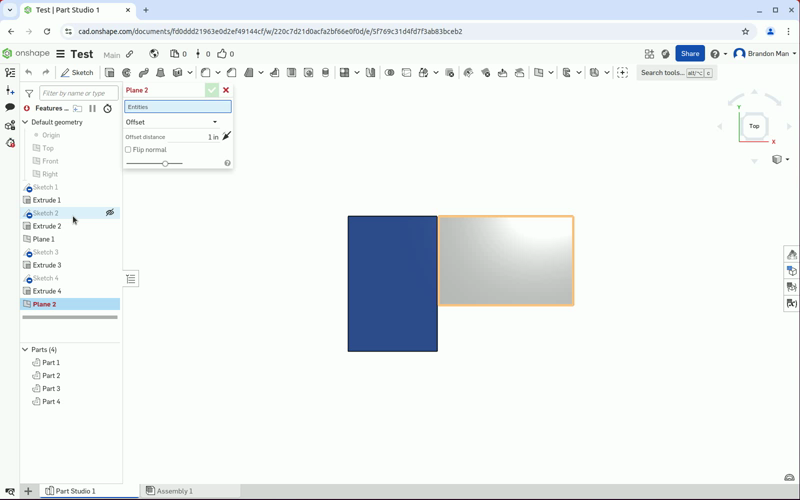
mouse_move(73, 150)
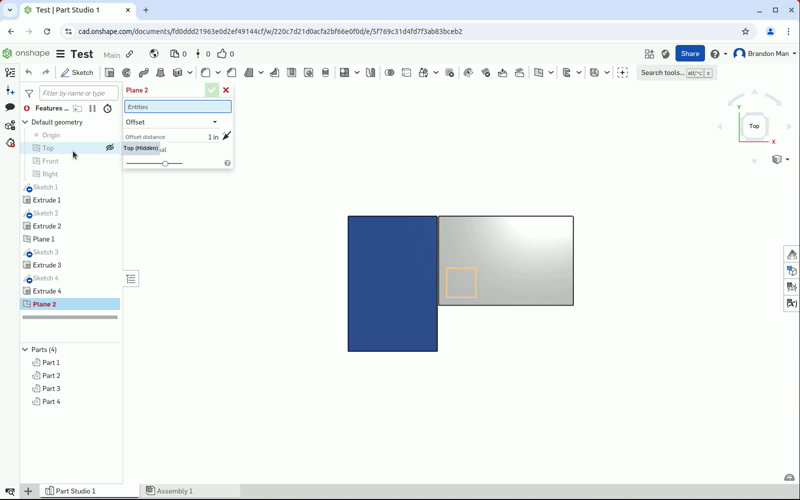
click(73, 150)
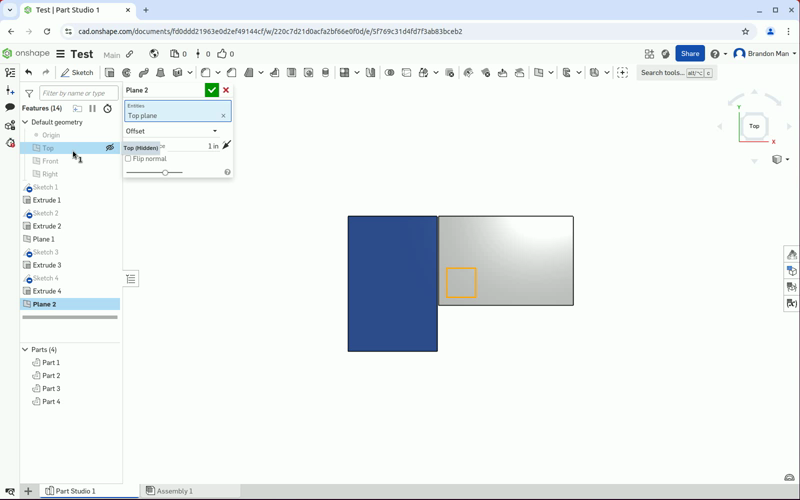
key(tab, 2)
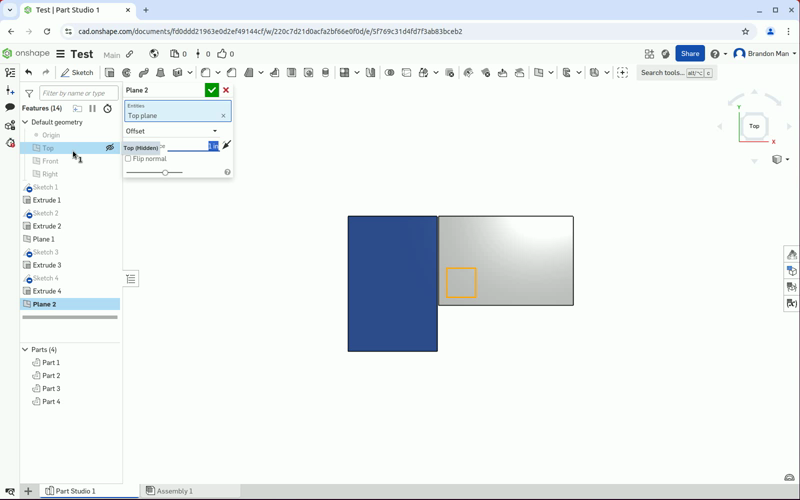
text(6.748)
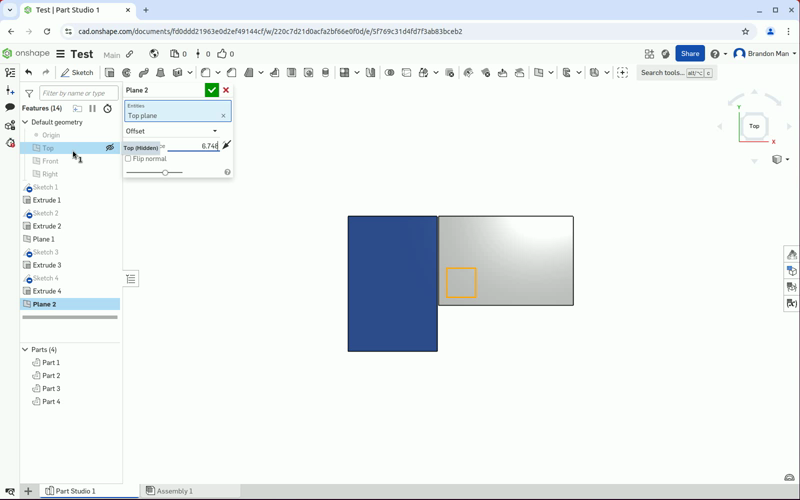
key(enter, 2)
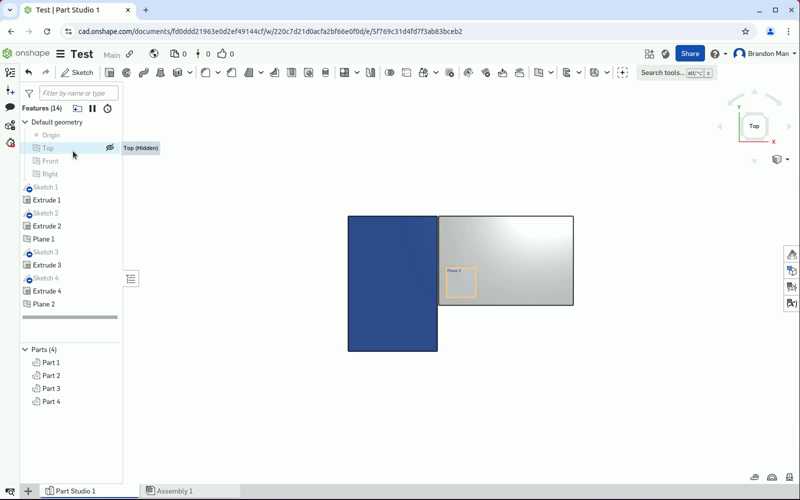
key(shift+s)
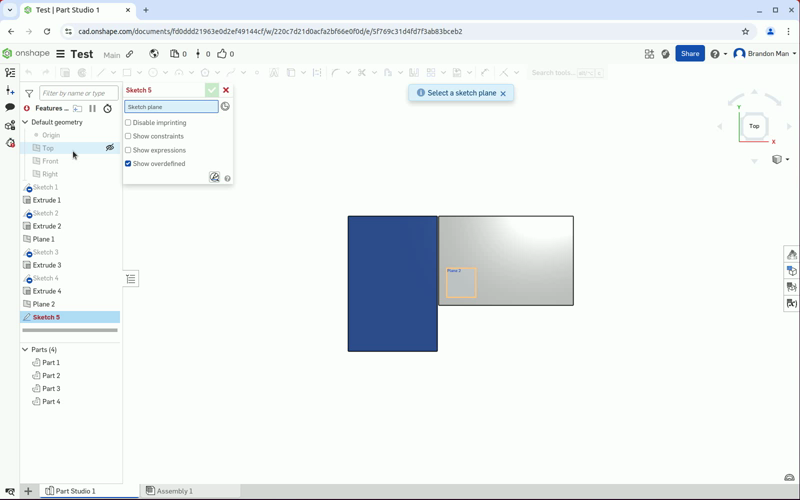
mouse_move(73, 306)
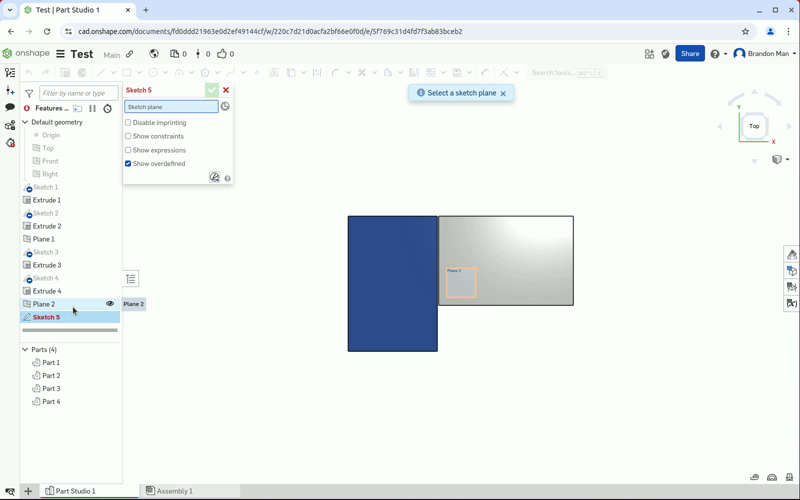
click(73, 306)
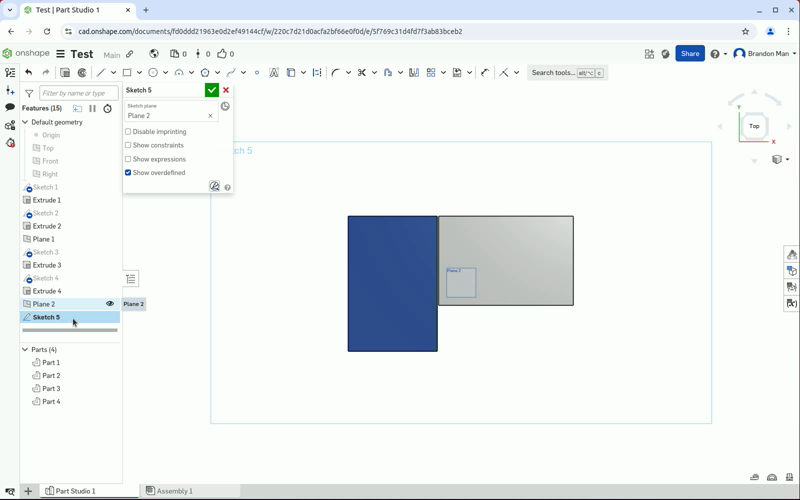
mouse_move(73, 352)
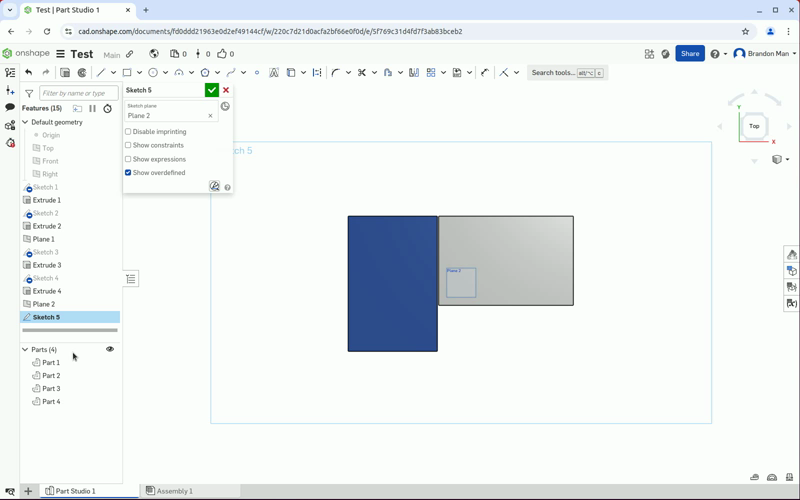
key(y)
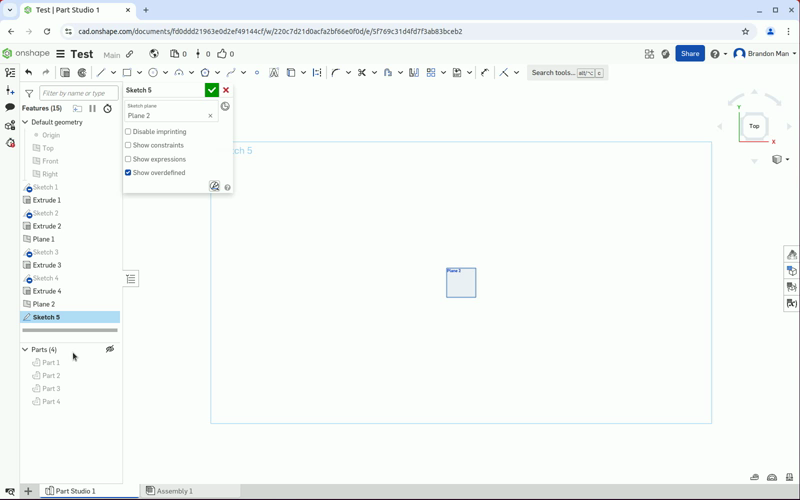
key(l)
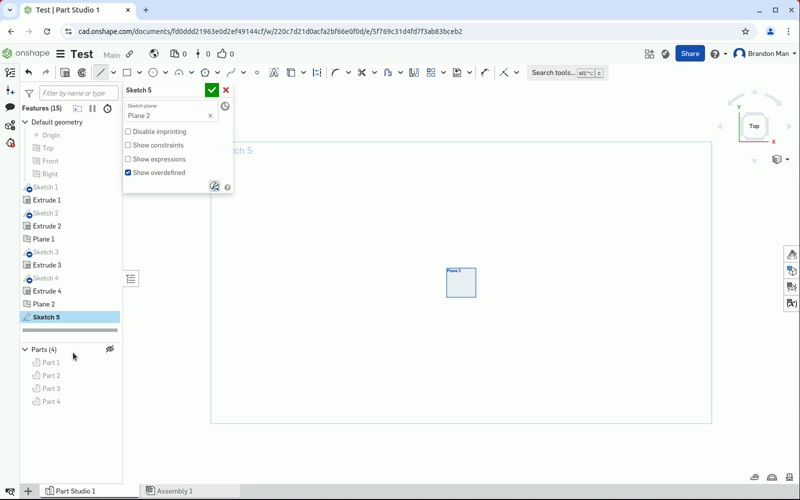
key_down(shift)
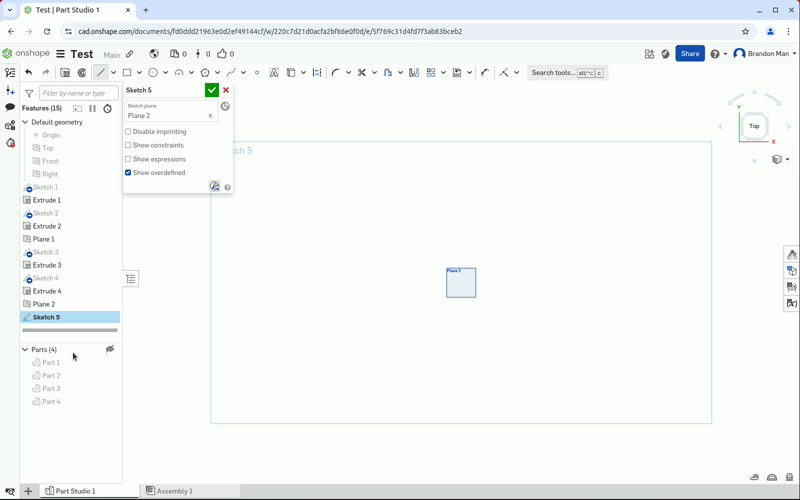
mouse_move(348, 351)
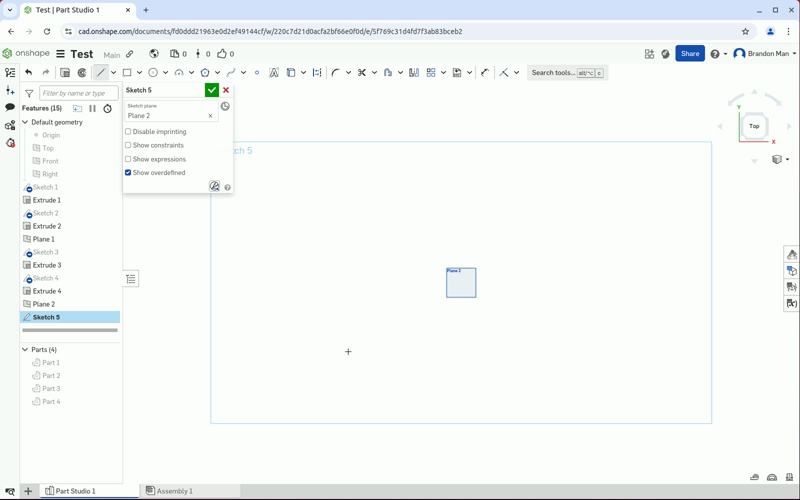
click(348, 351)
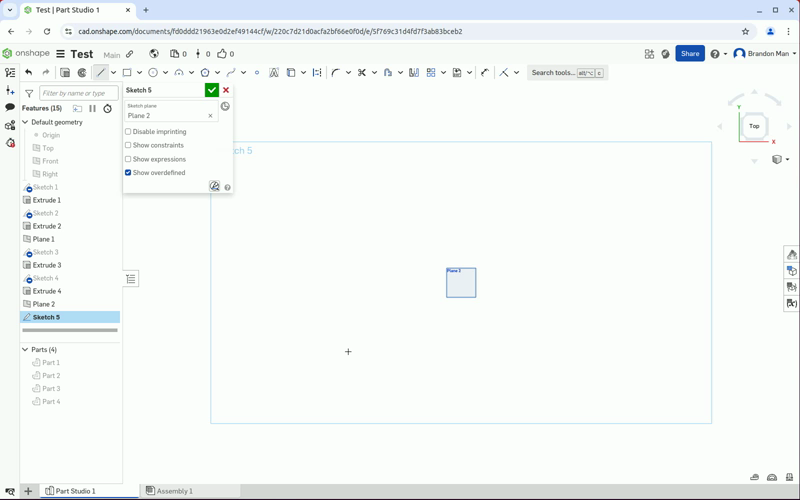
key_up(shift)
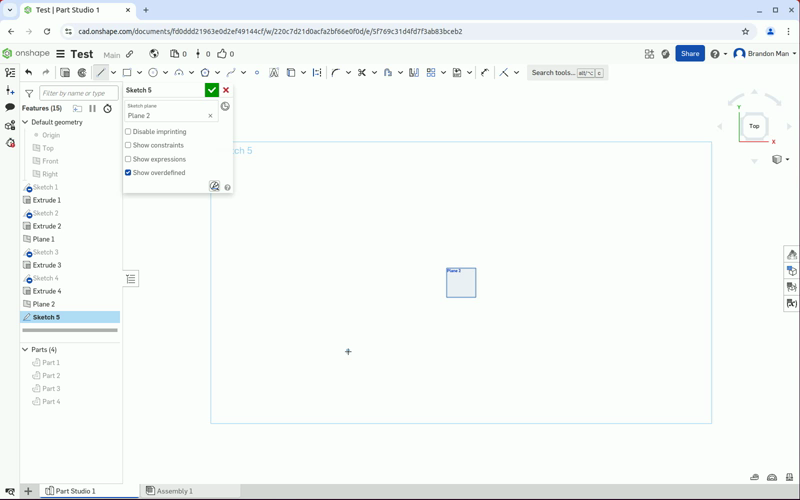
key_down(shift)
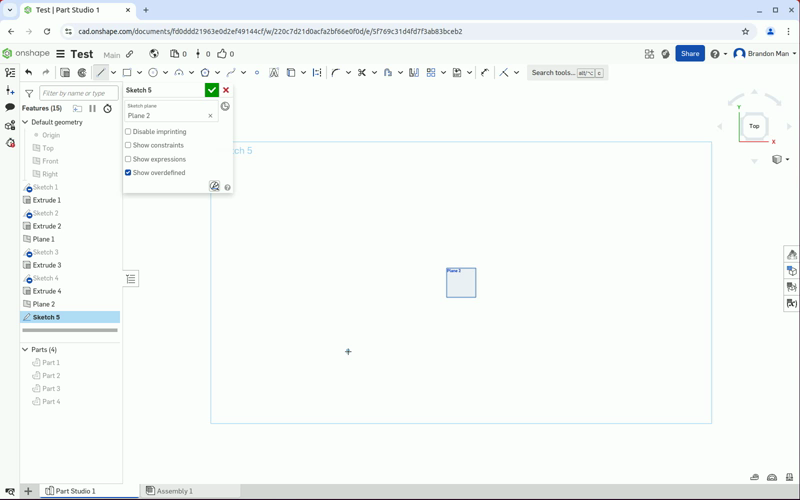
mouse_move(437, 351)
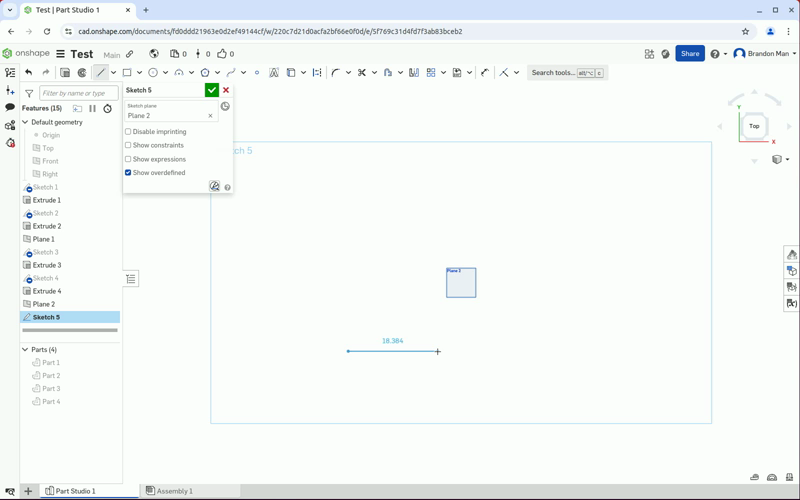
click(437, 351)
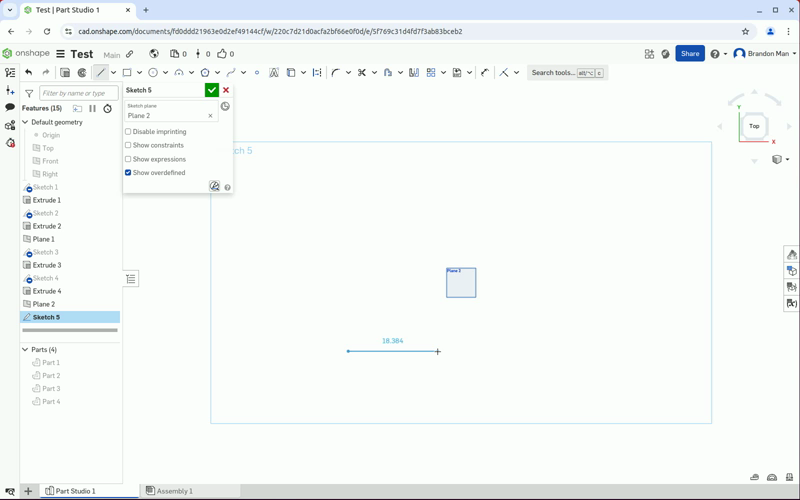
key_up(shift)
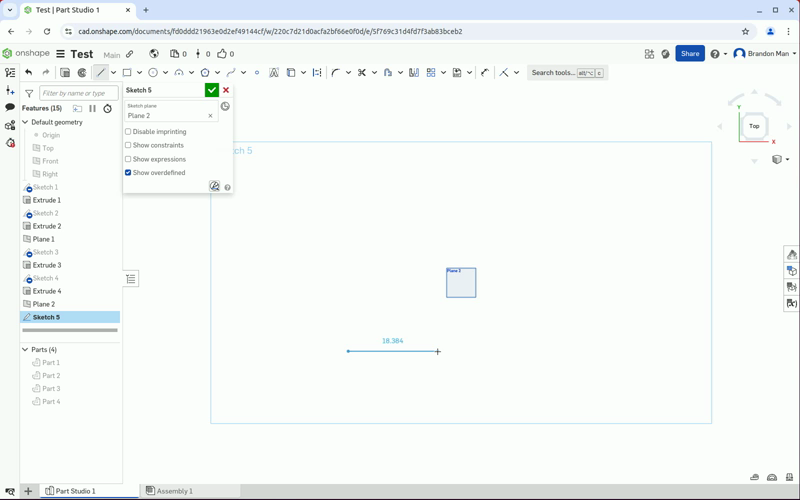
key_down(shift)
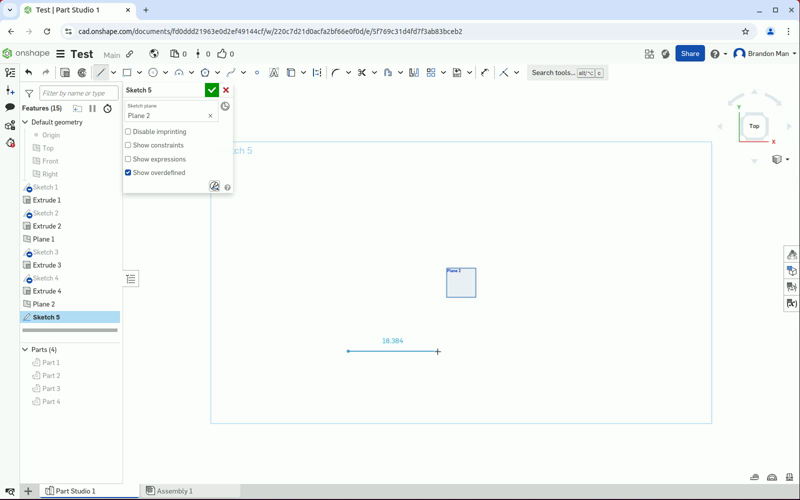
mouse_move(467, 351)
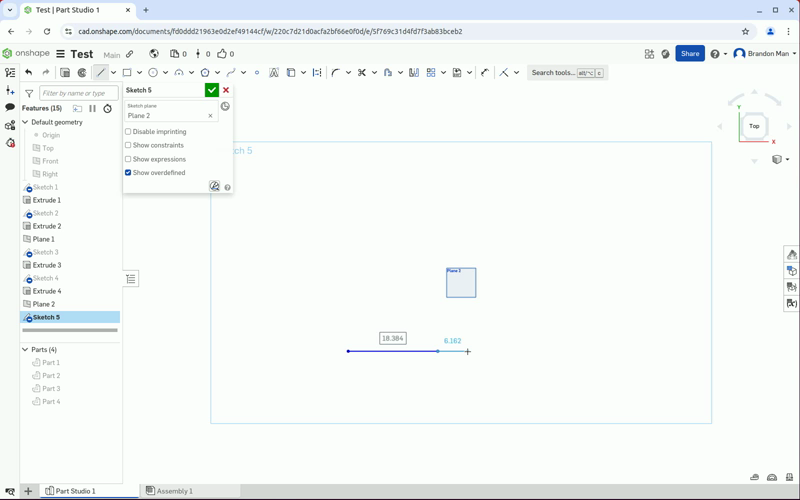
mouse_move(437, 306)
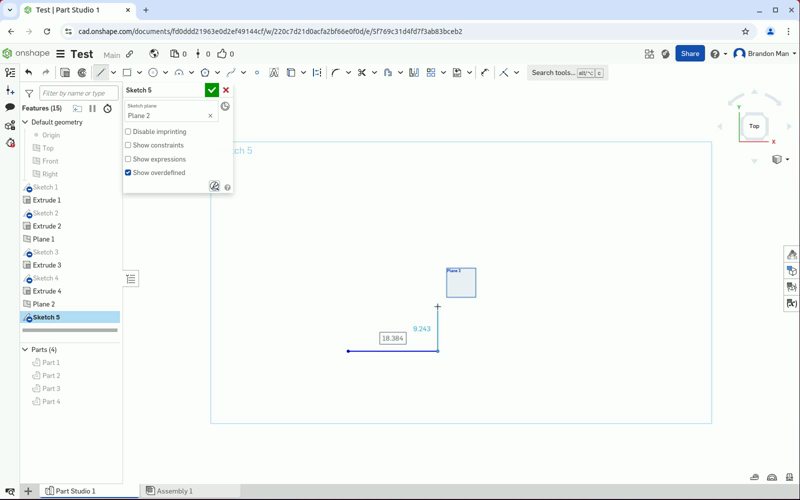
click(437, 306)
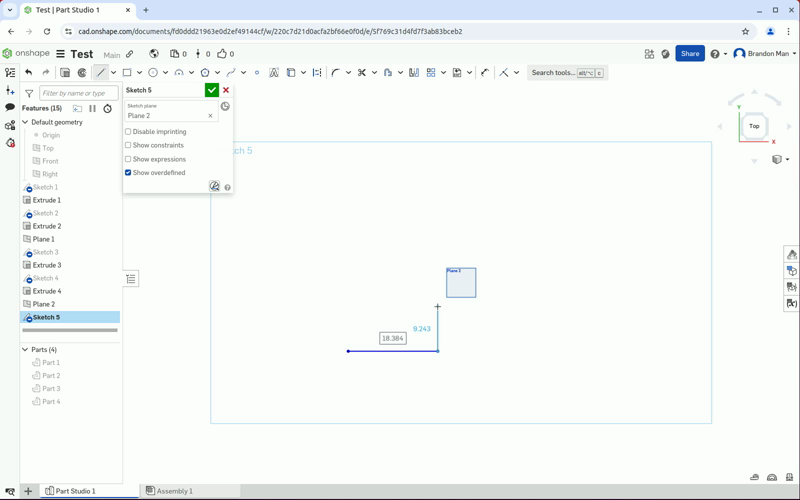
key_up(shift)
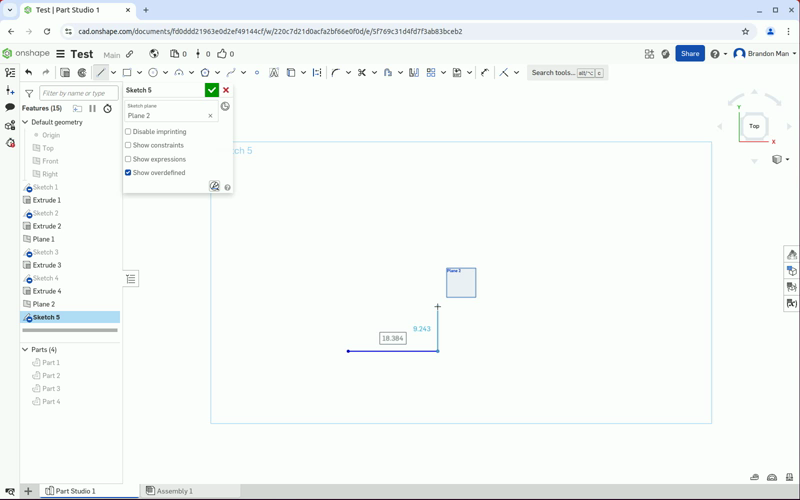
key_down(shift)
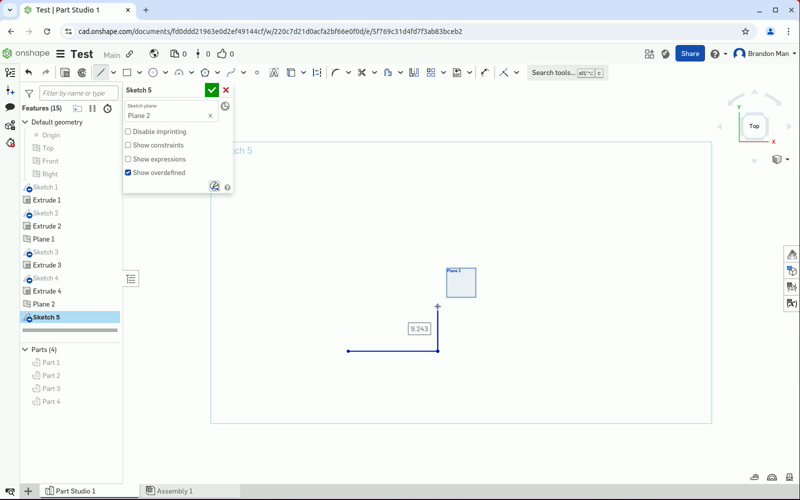
mouse_move(572, 306)
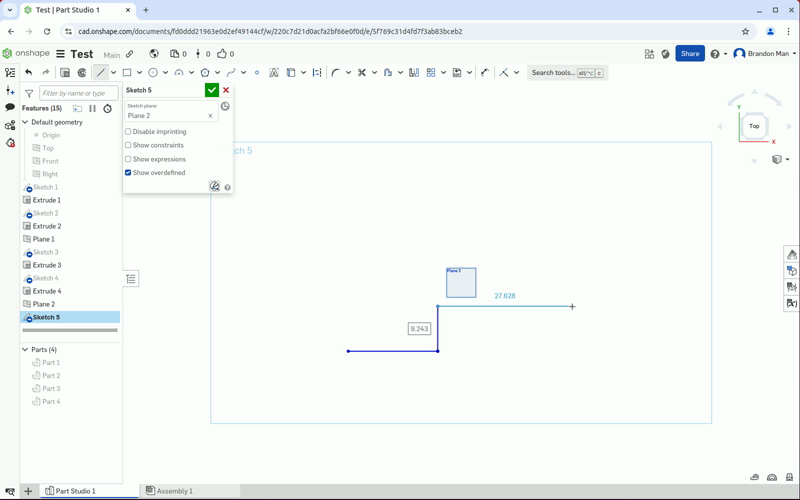
click(572, 306)
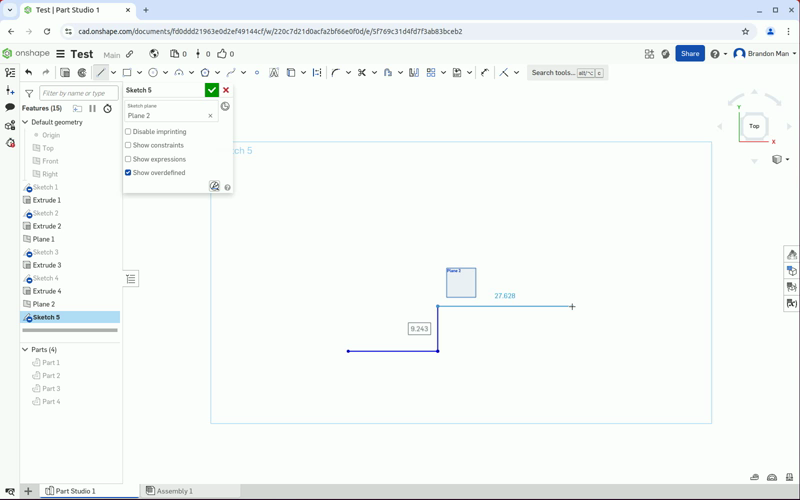
key_up(shift)
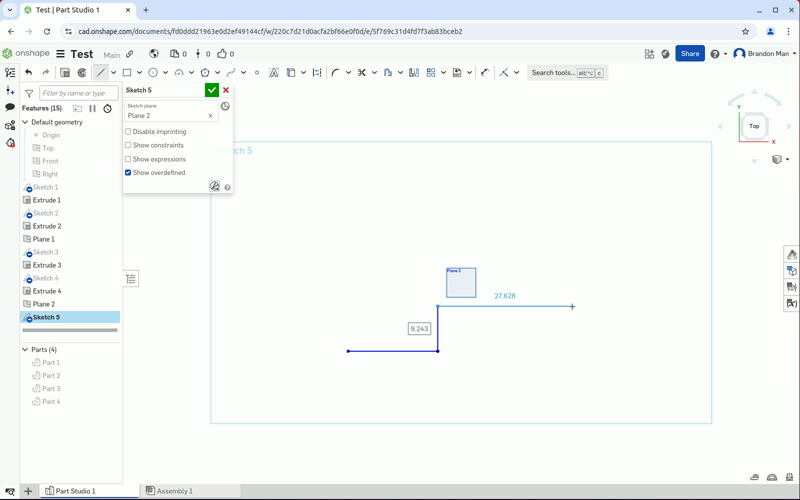
key_down(shift)
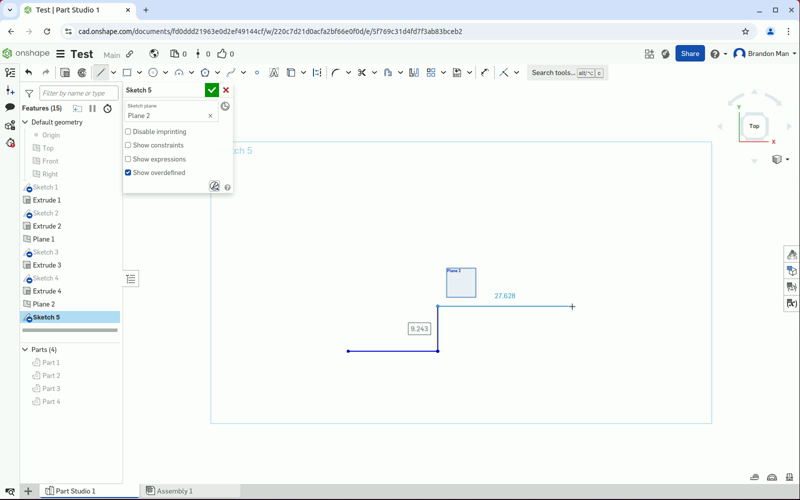
mouse_move(572, 216)
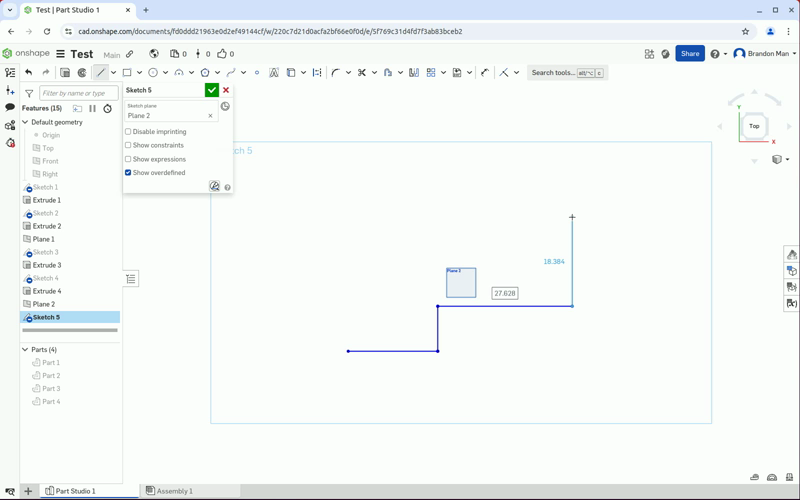
click(572, 216)
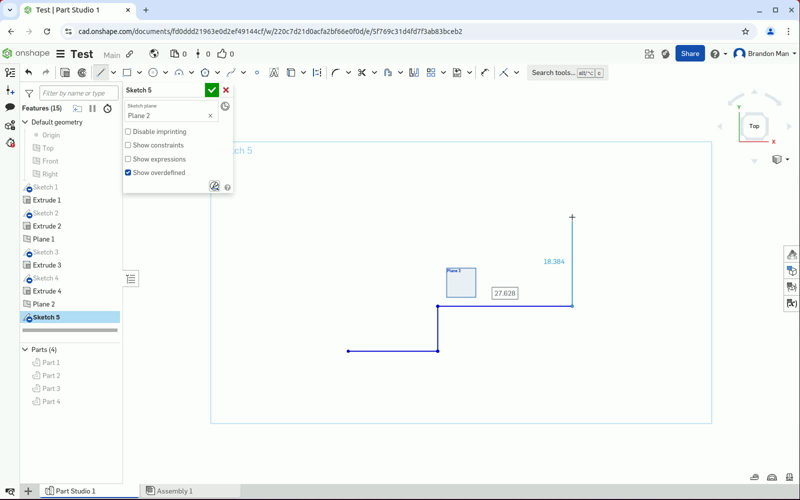
key_up(shift)
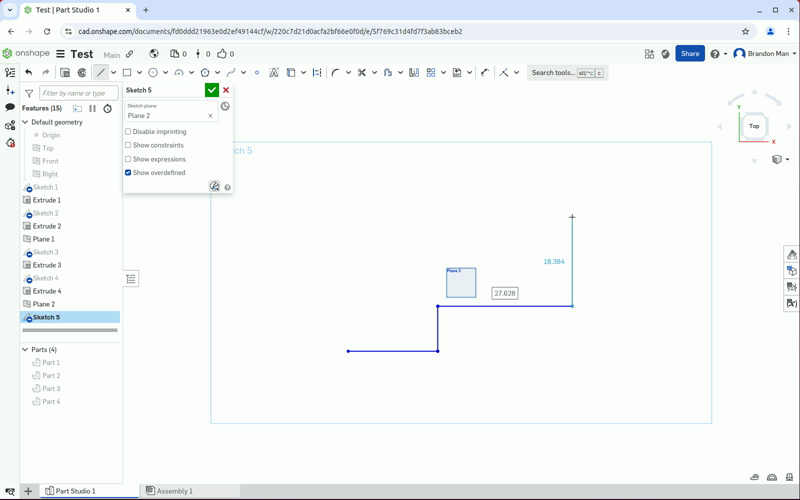
key_down(shift)
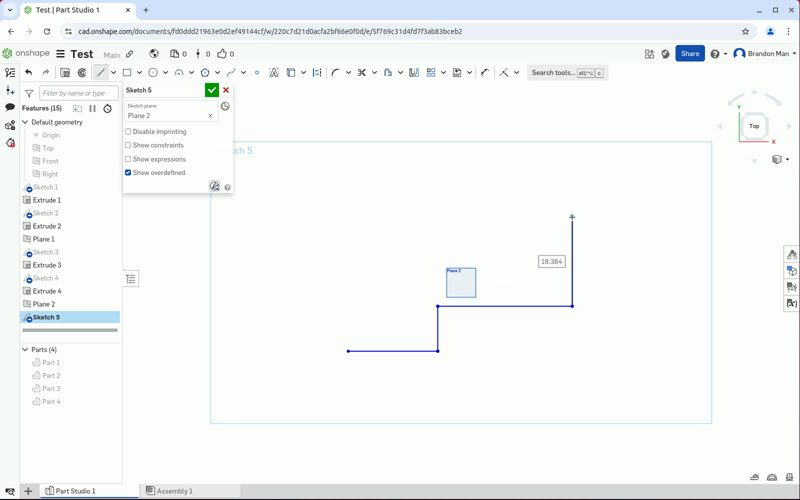
mouse_move(348, 216)
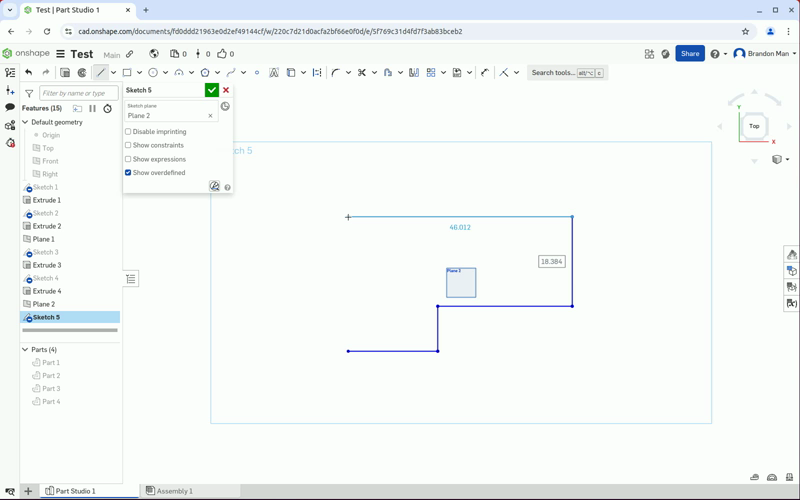
click(348, 216)
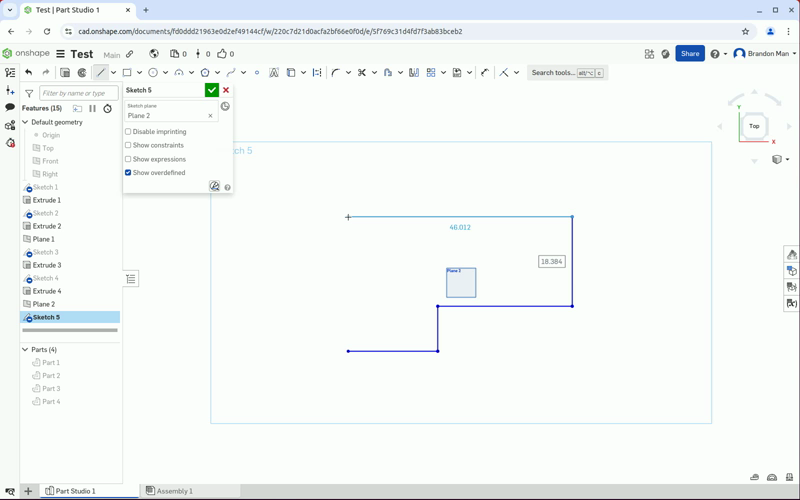
key_up(shift)
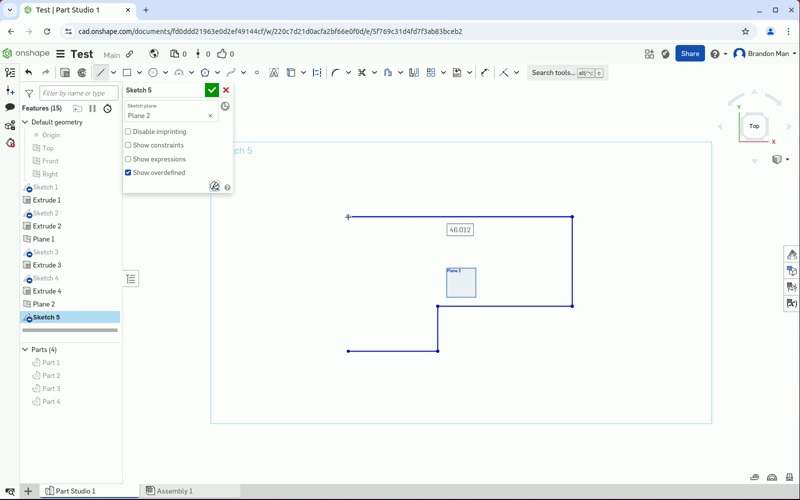
key_down(shift)
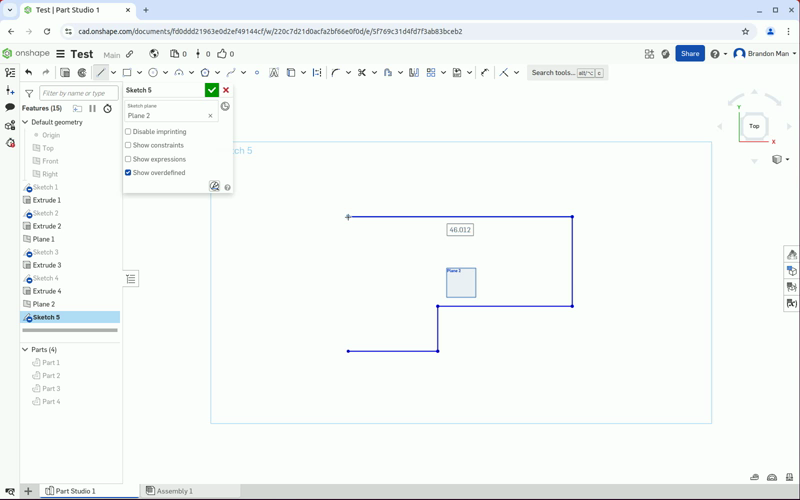
mouse_move(348, 351)
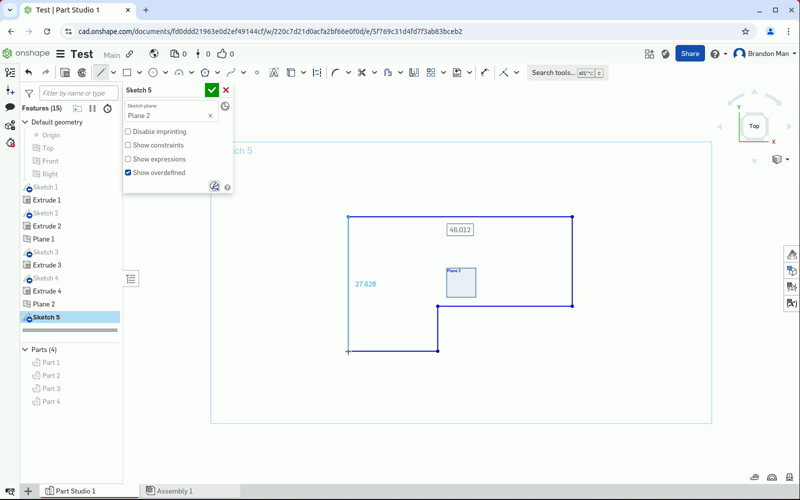
key_up(shift)
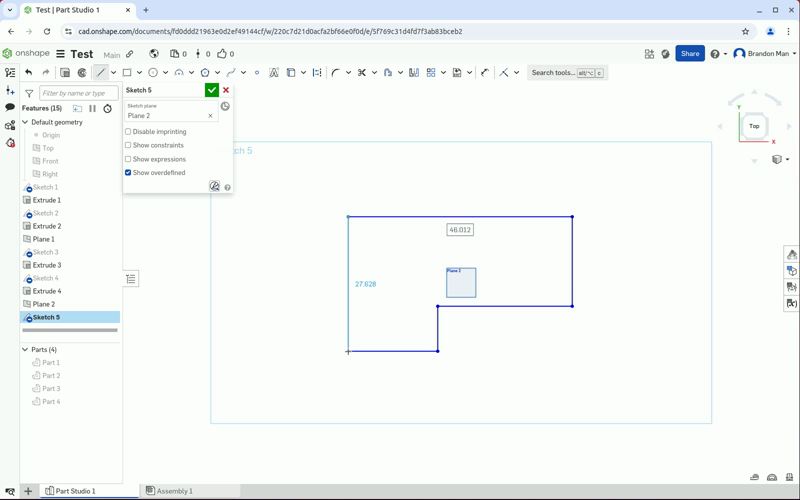
click(348, 351)
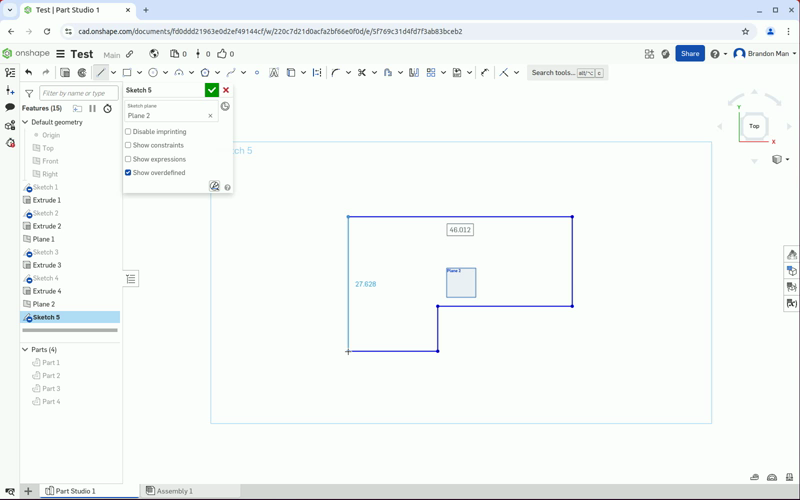
key(esc)
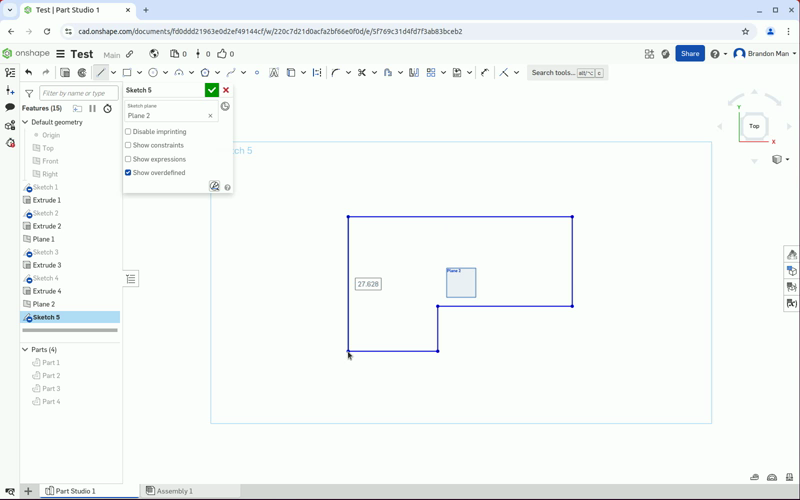
mouse_move(431, 266)
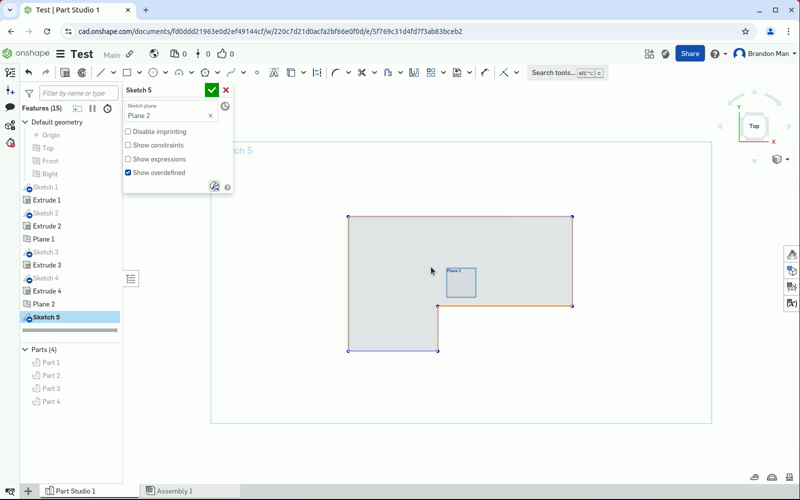
click(431, 266)
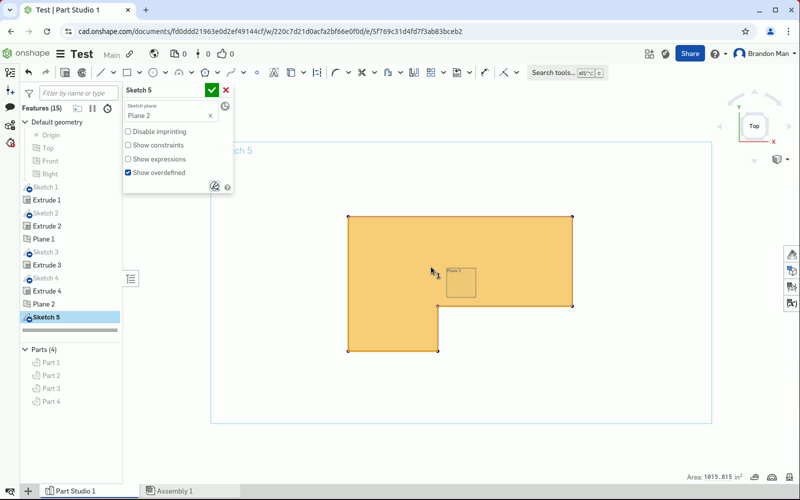
mouse_move(73, 352)
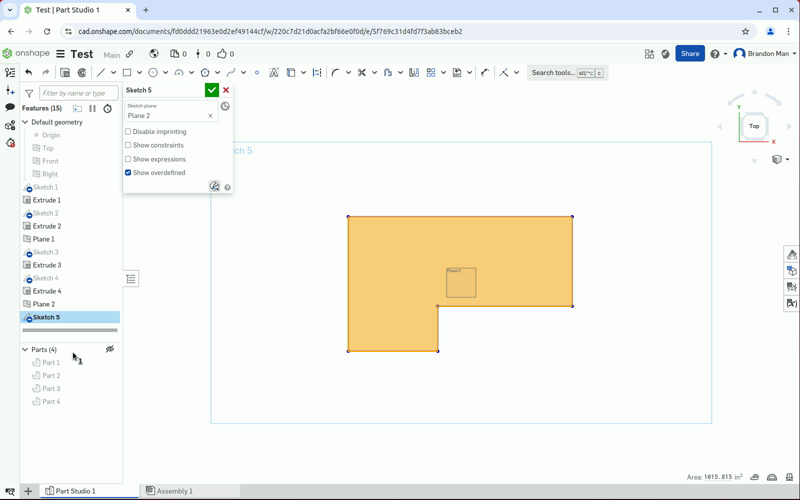
key(shift+y)
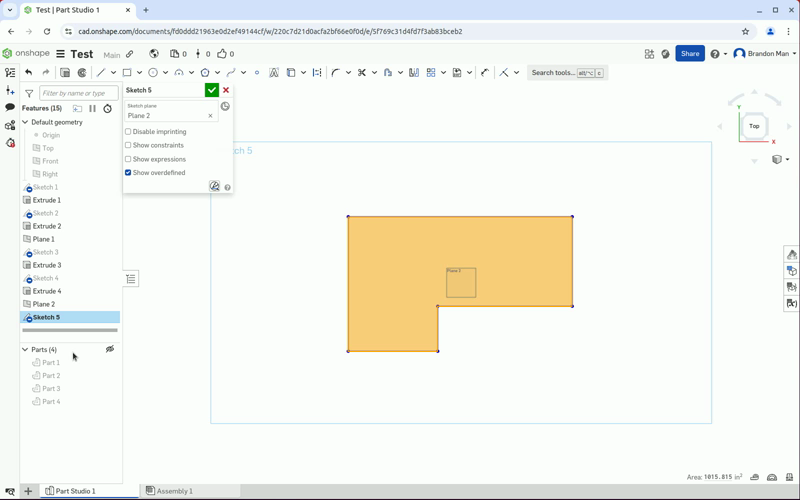
key(shift+e)
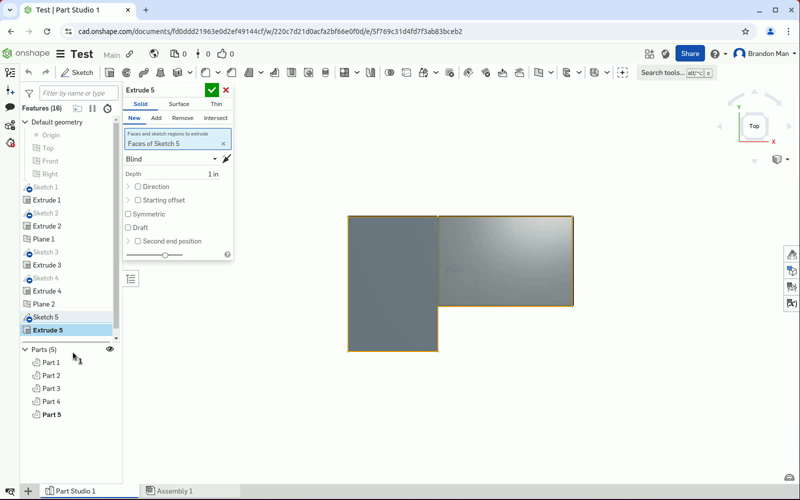
mouse_move(143, 106)
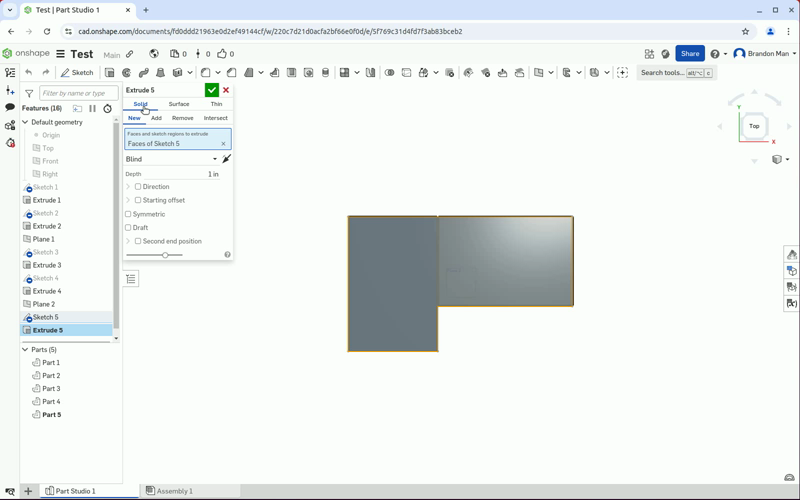
click(143, 106)
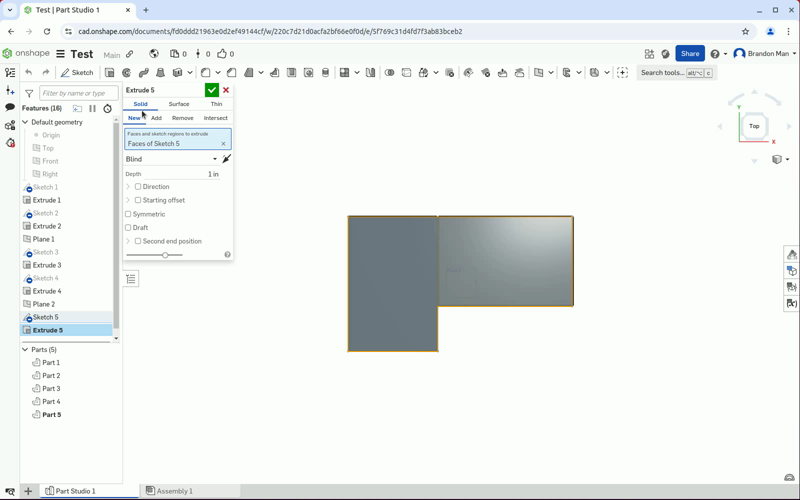
mouse_move(137, 120)
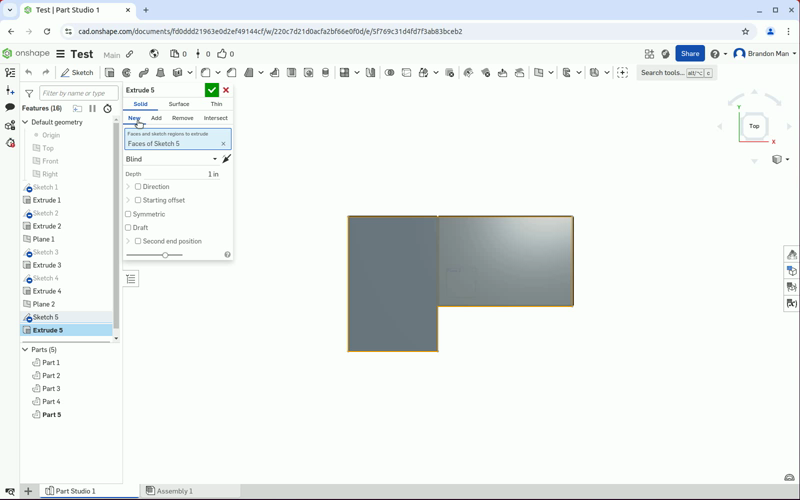
click(137, 120)
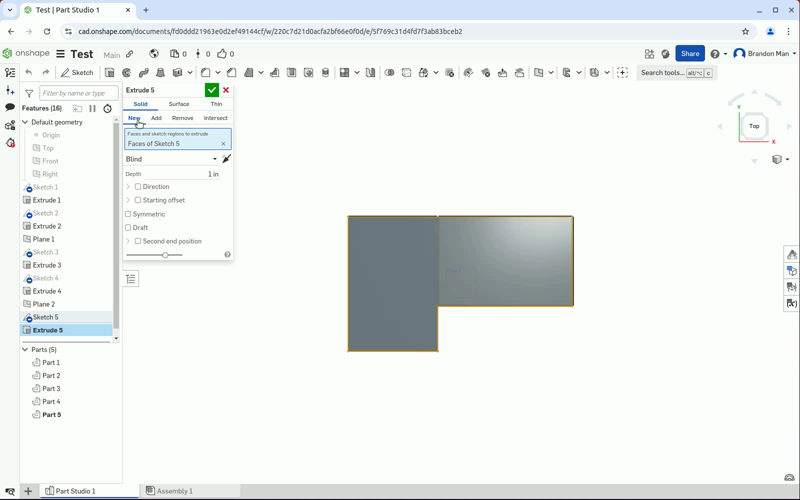
key(tab, 4)
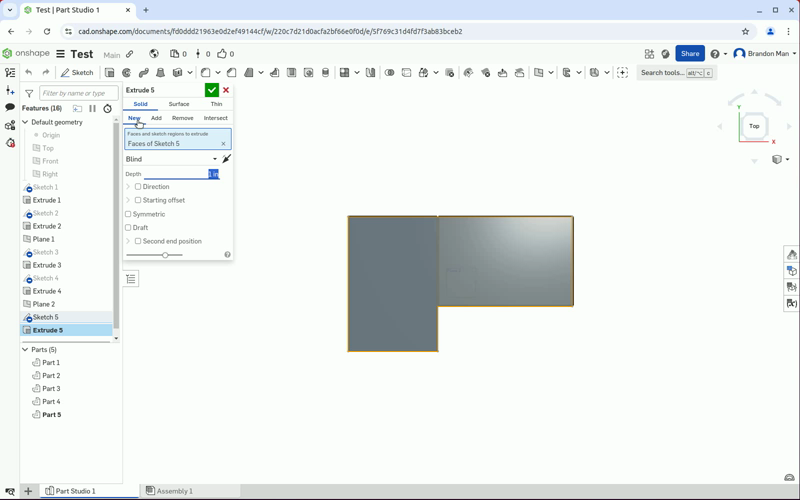
text(2.407)
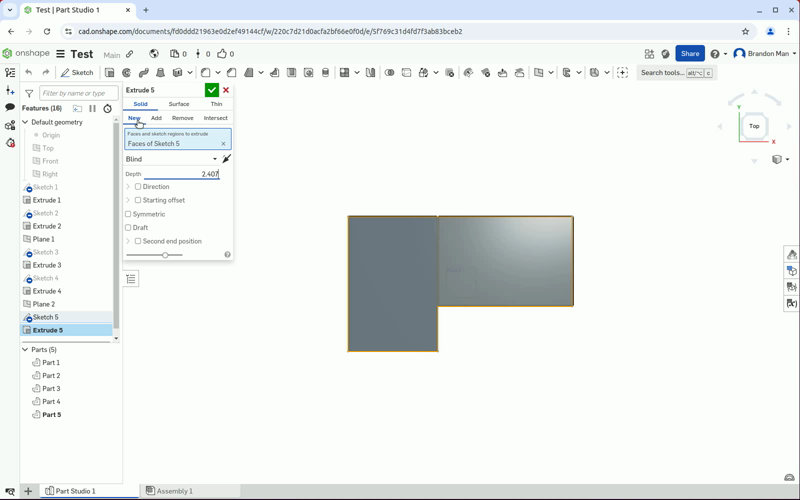
key(enter)
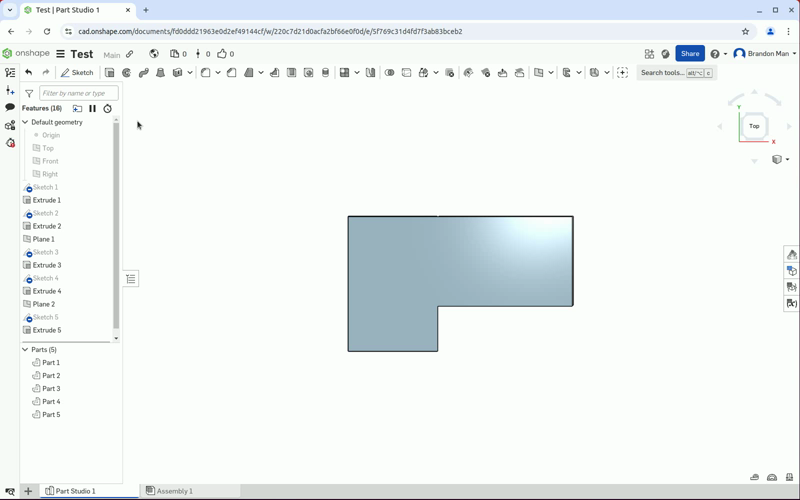
key(shift+h)
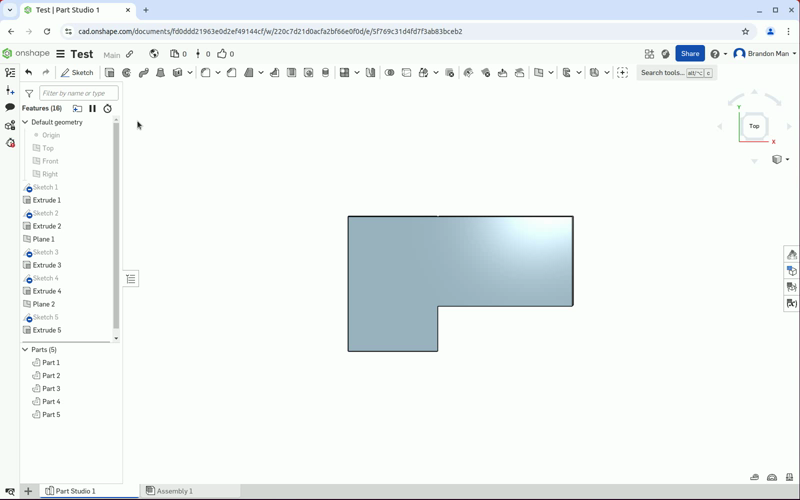
key(shift+h)
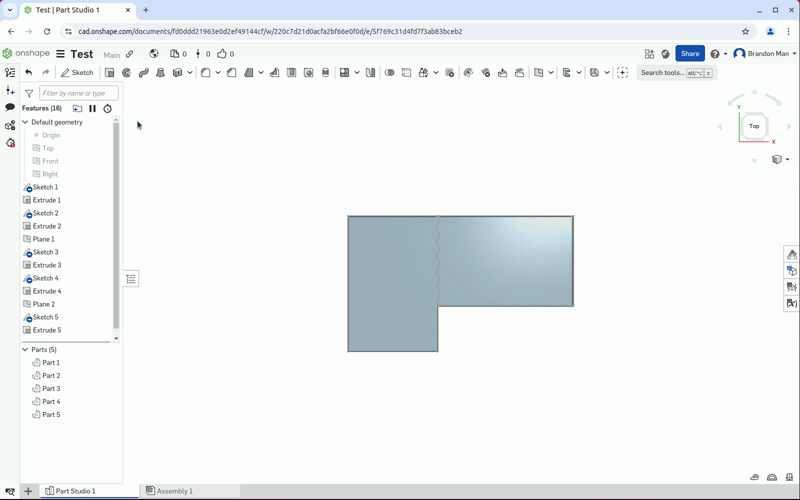
key(shift+7)
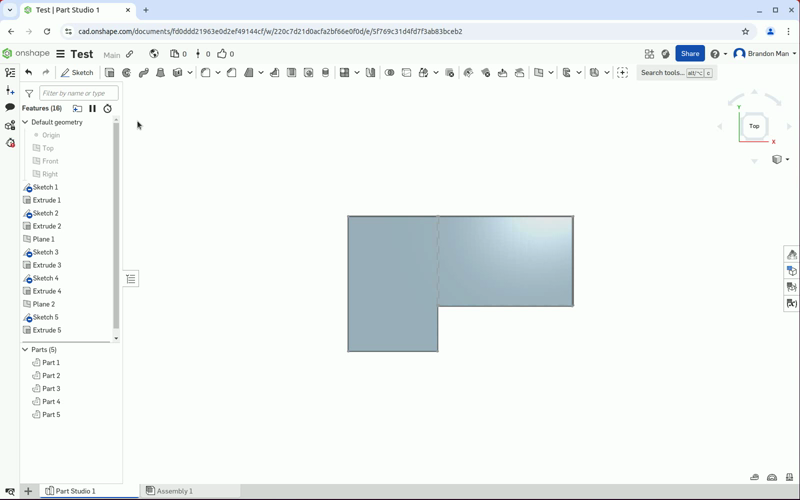
key(up, 3)
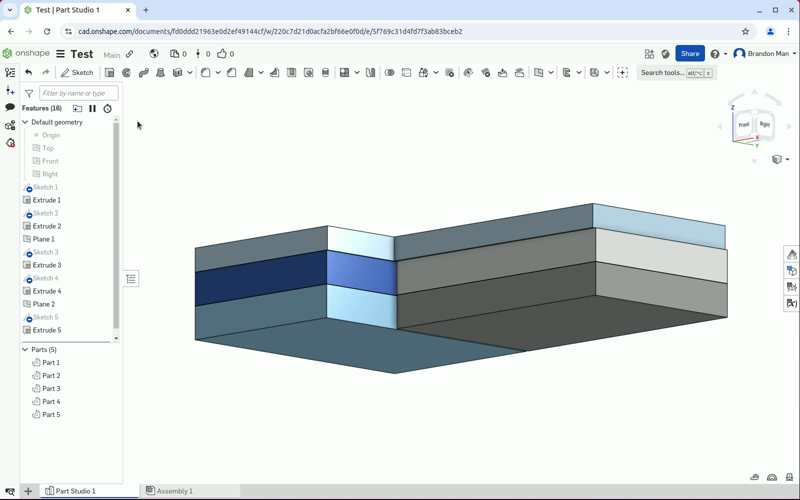
key(left, 3)
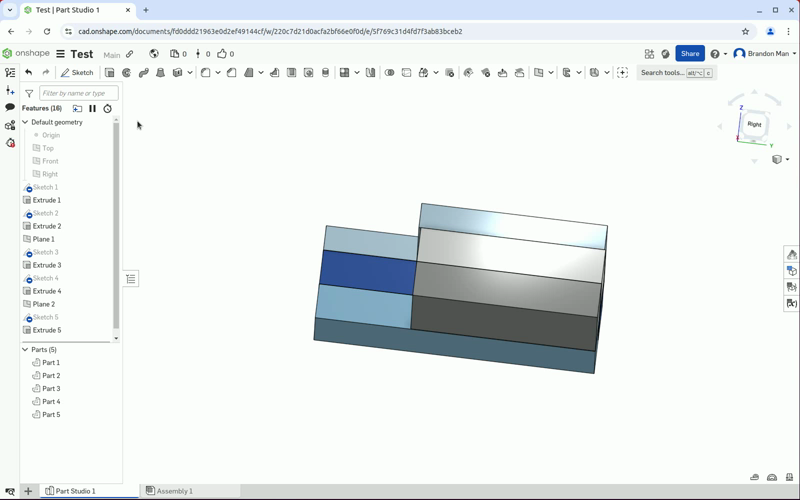
key(right, 3)
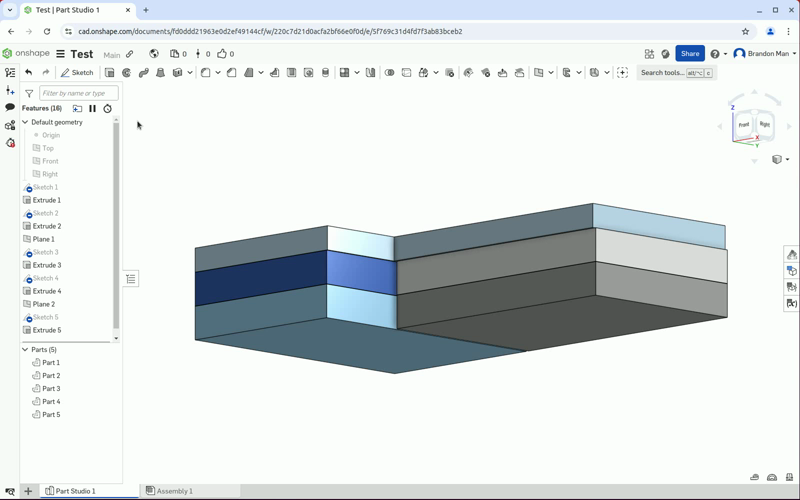
key(down, 3)
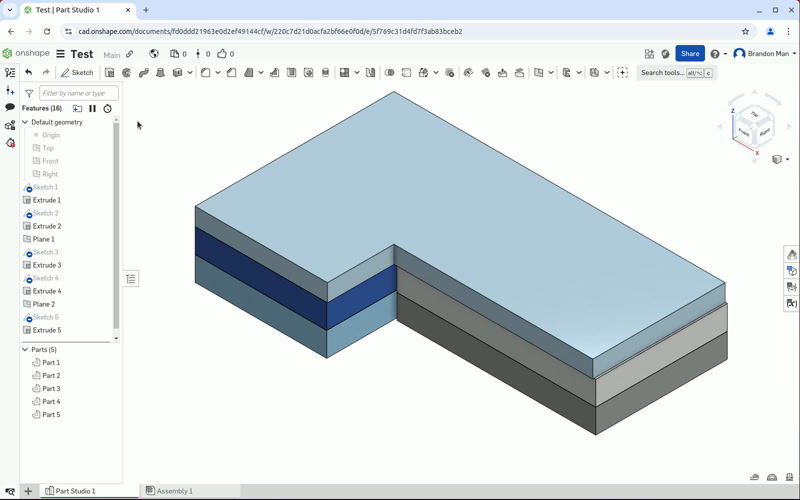
mouse_move(69, 189)
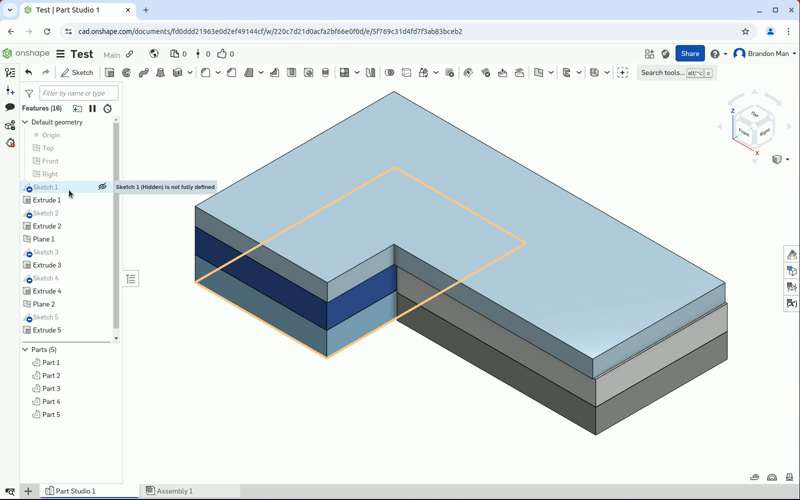
click(69, 189)